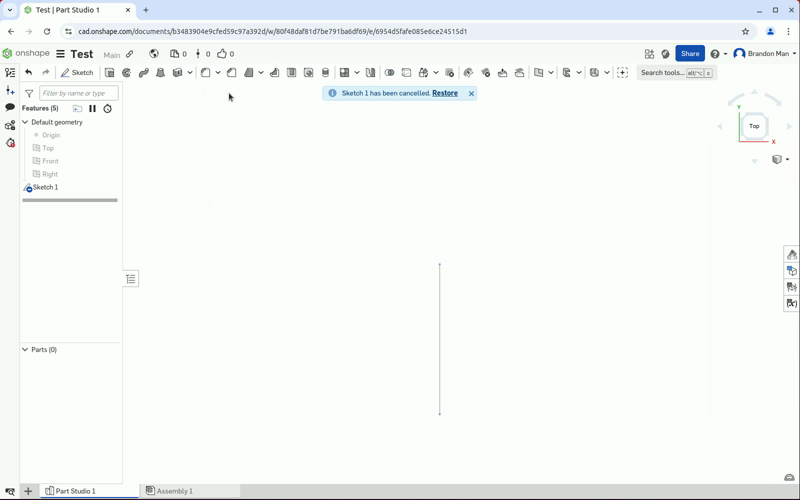
key(shift+h)
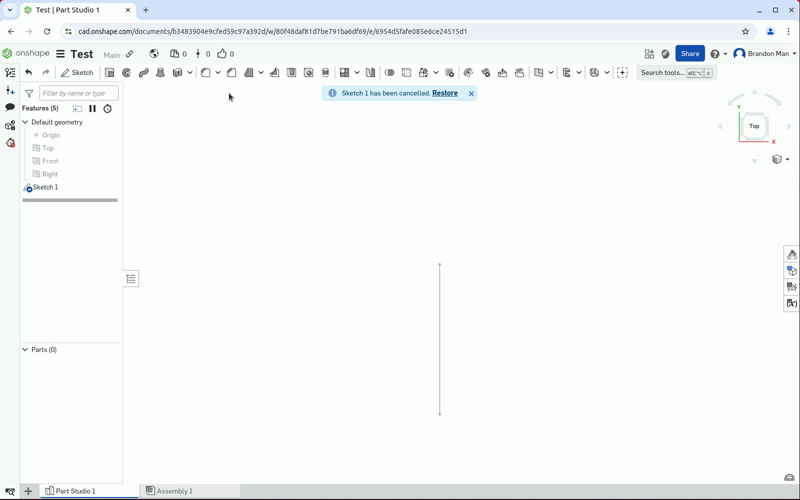
key(shift+s)
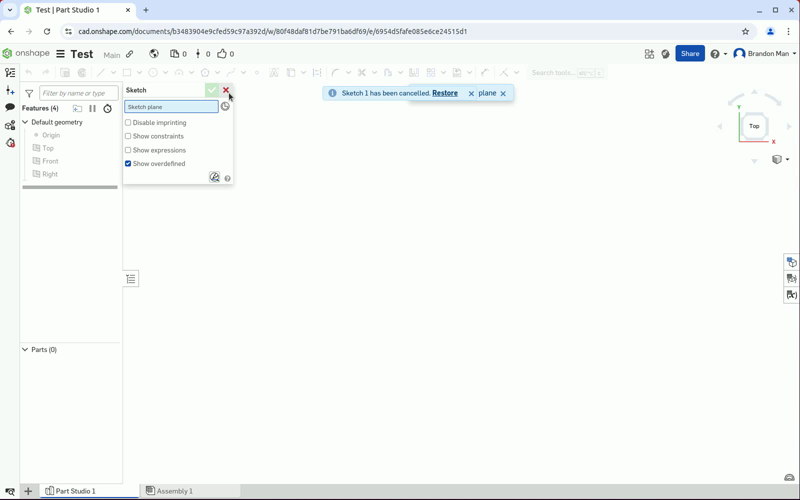
mouse_move(73, 150)
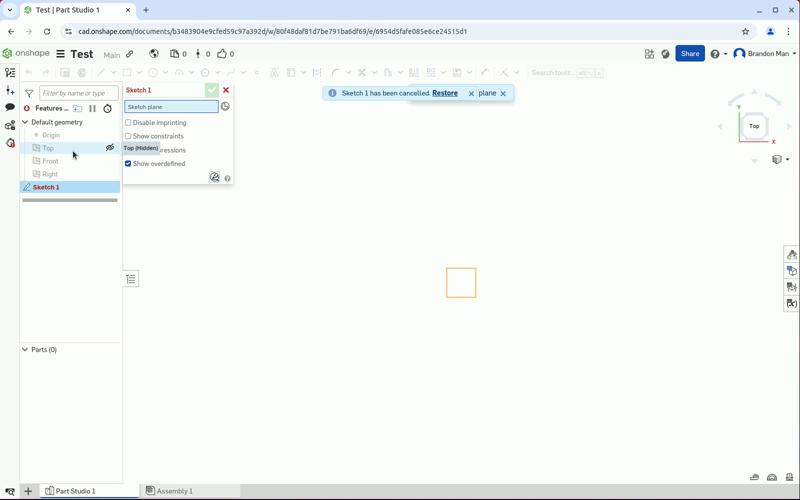
click(73, 150)
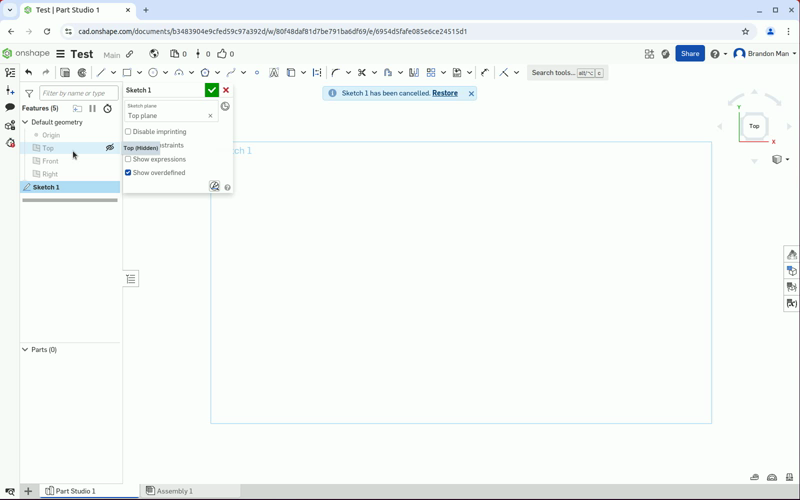
mouse_move(73, 352)
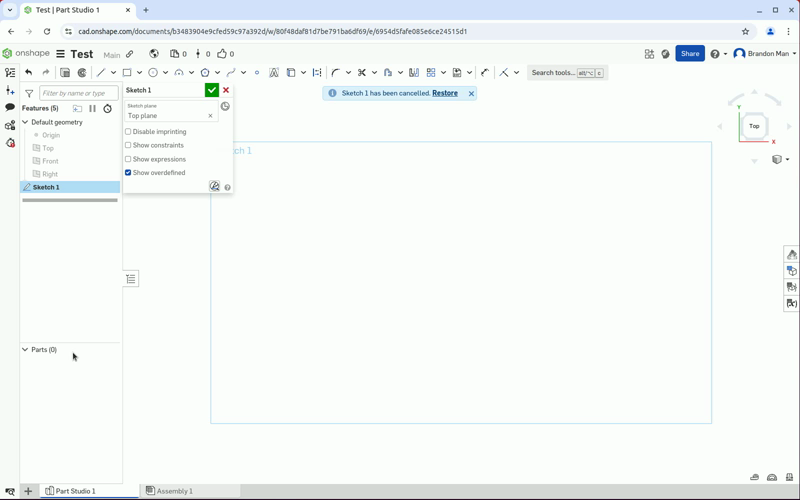
key(y)
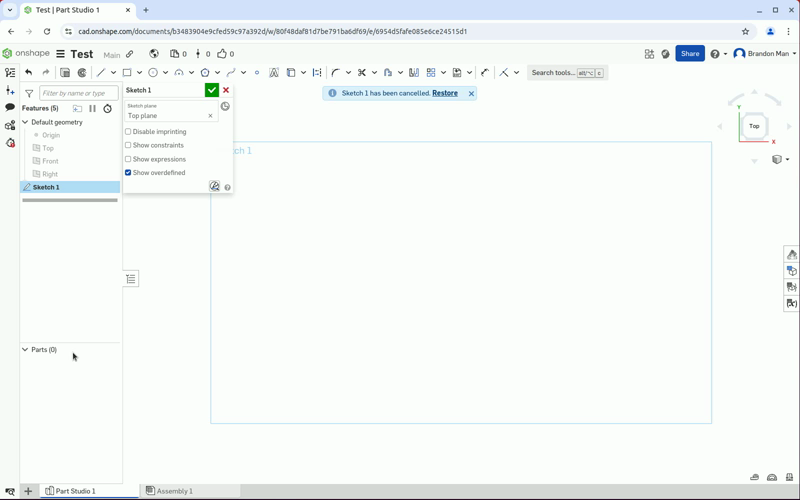
key(l)
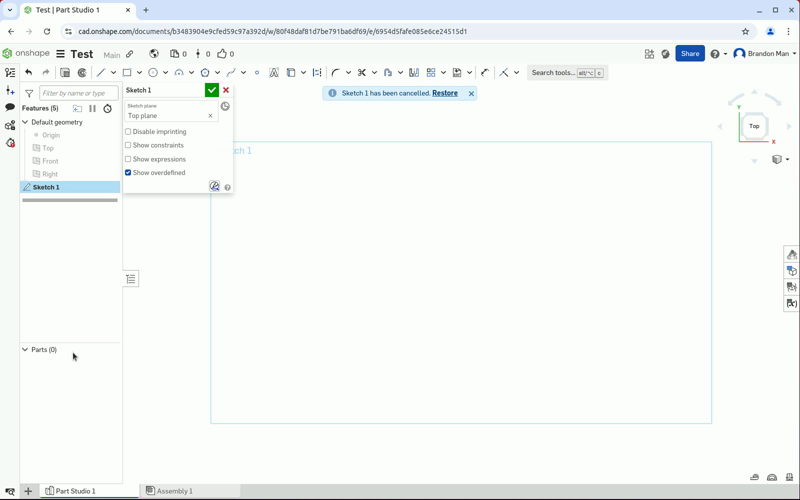
key_down(shift)
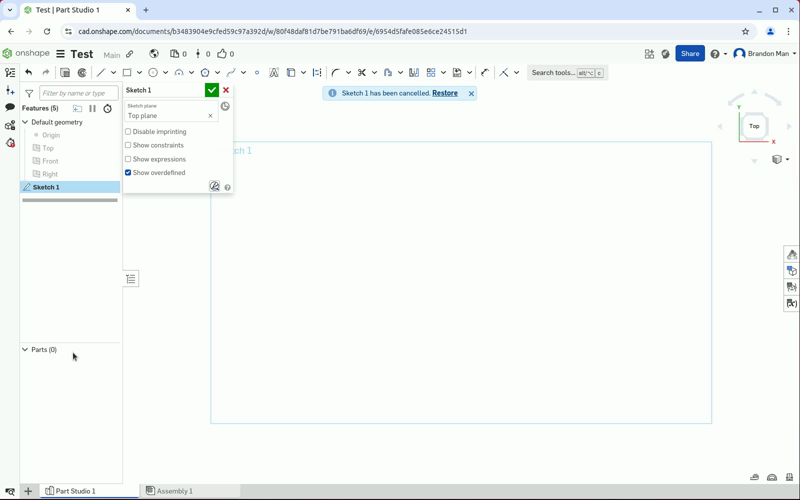
mouse_move(447, 295)
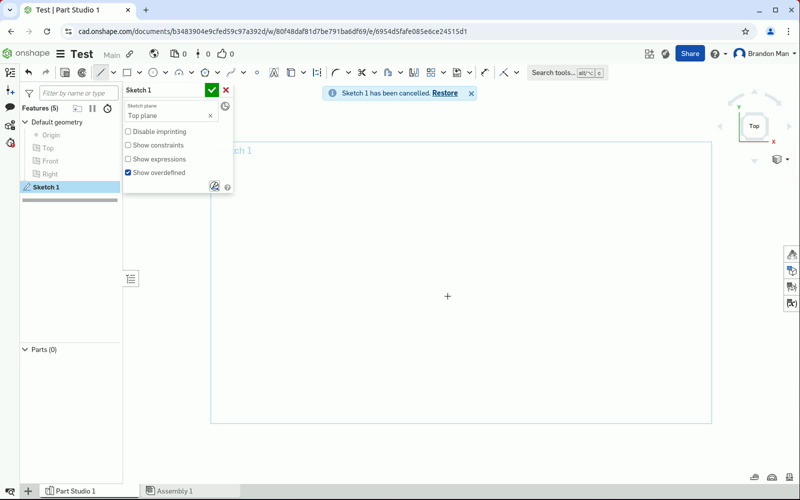
click(447, 295)
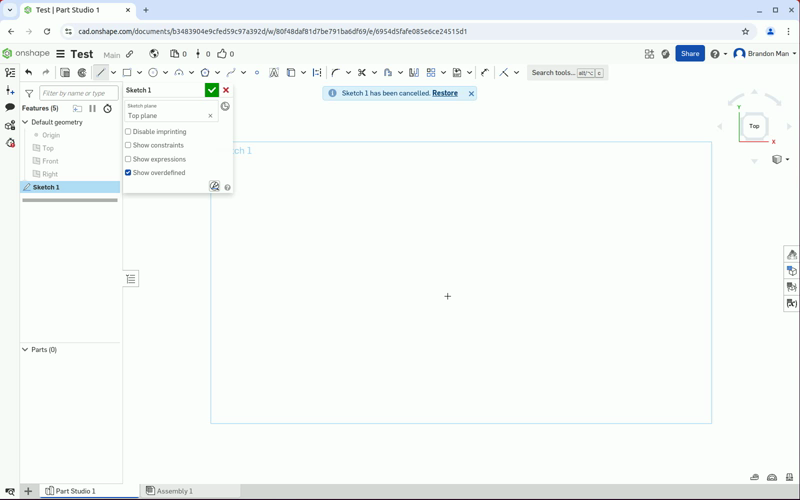
key_up(shift)
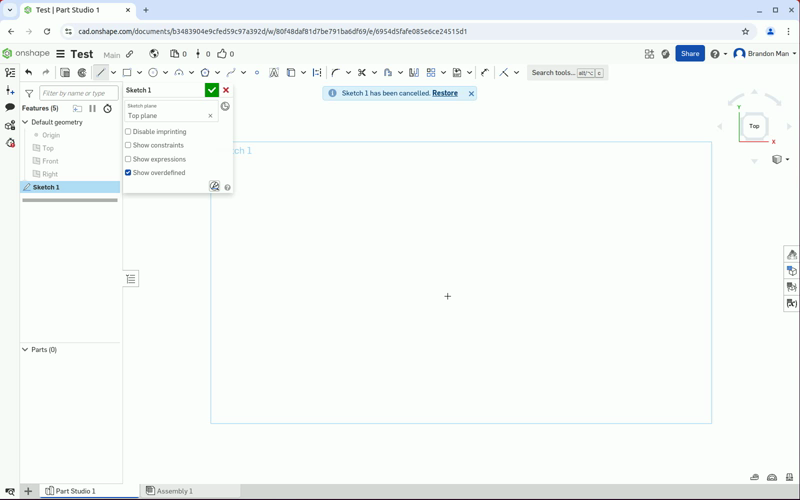
key_down(shift)
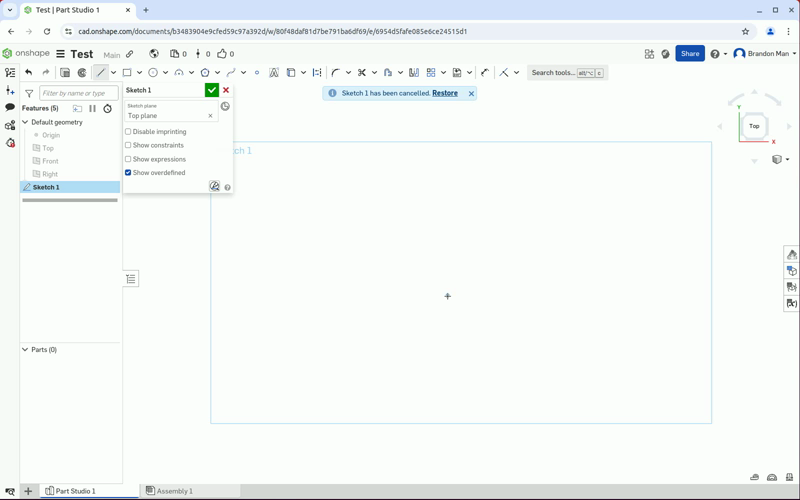
mouse_move(477, 295)
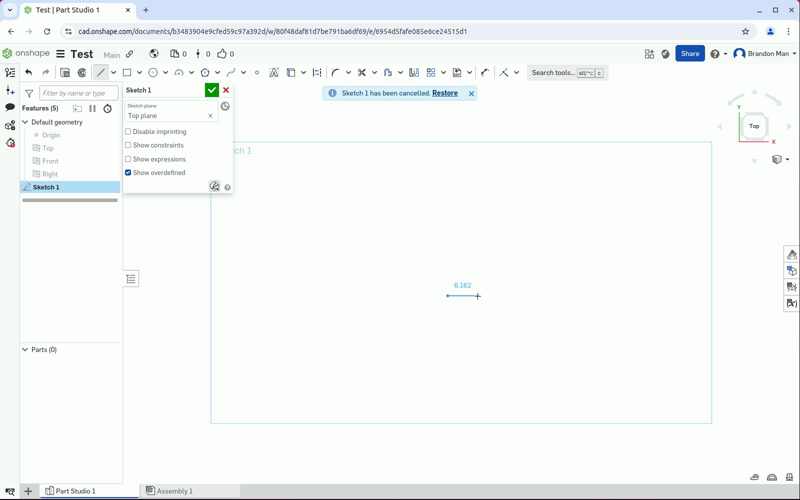
mouse_move(474, 295)
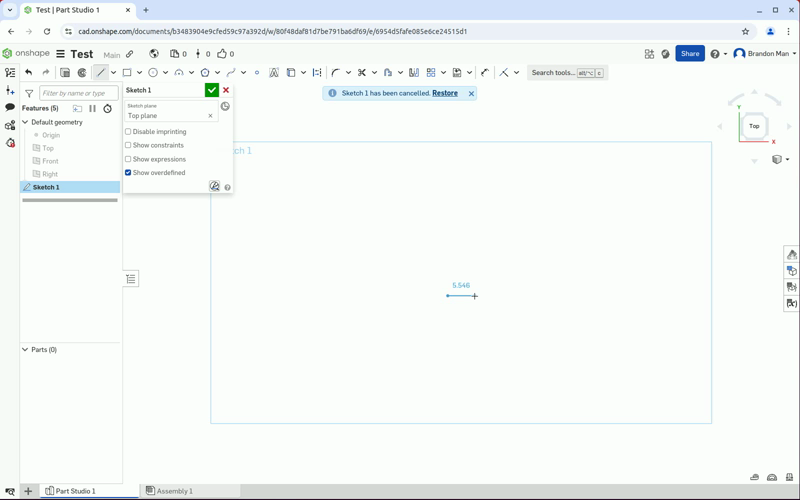
click(474, 295)
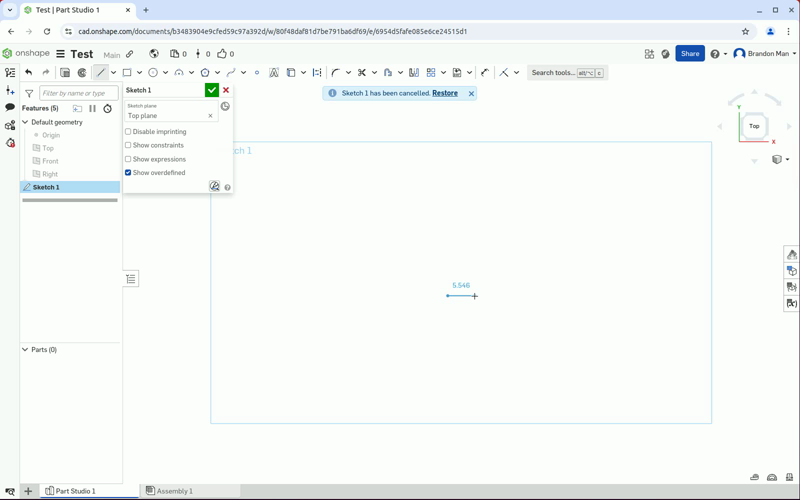
key_up(shift)
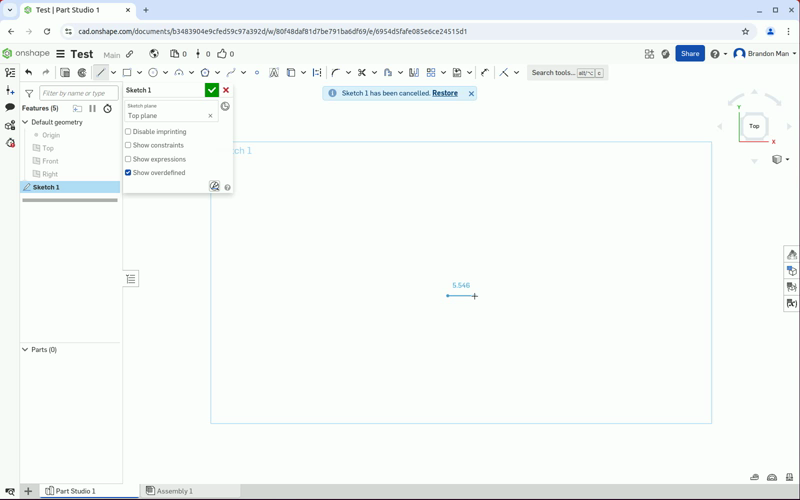
key_down(shift)
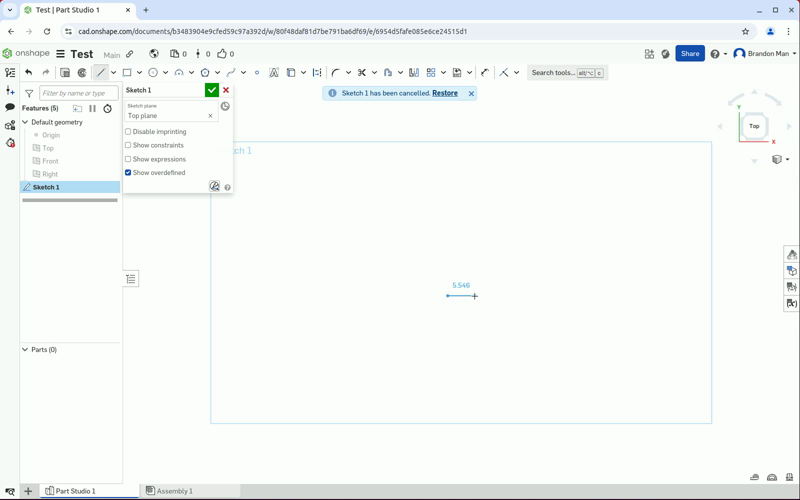
mouse_move(504, 295)
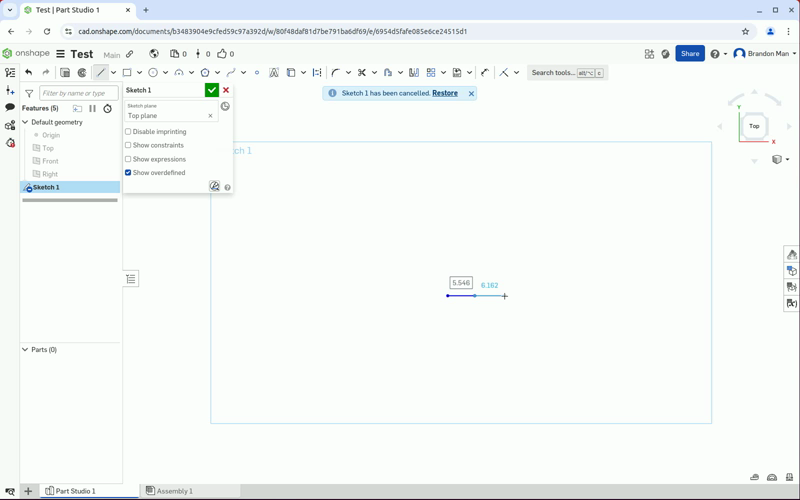
mouse_move(474, 269)
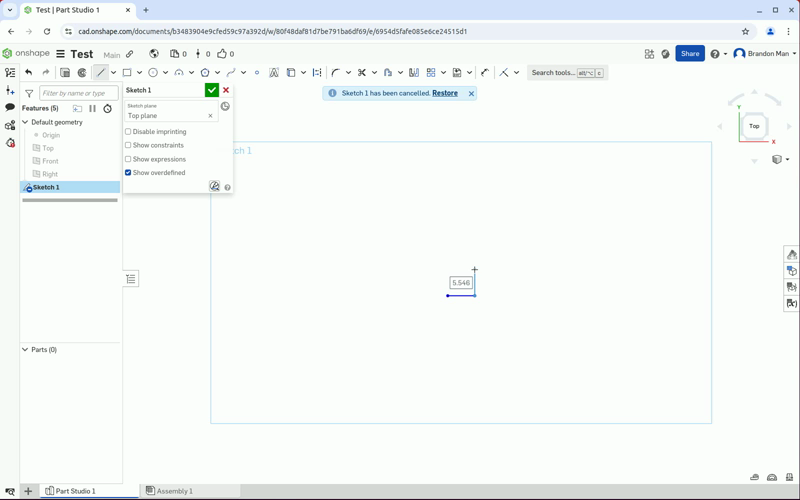
click(474, 269)
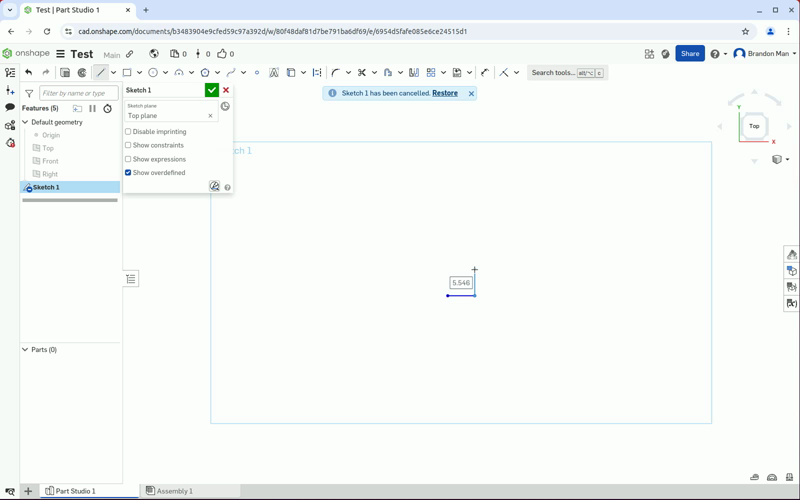
key_up(shift)
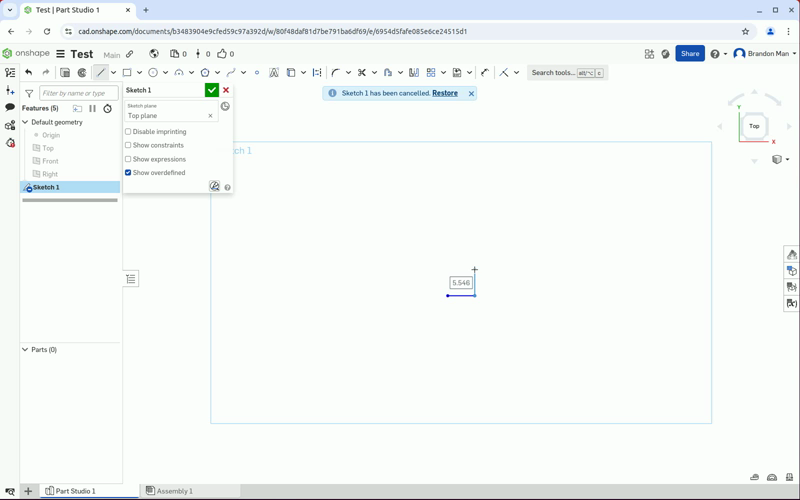
key_down(shift)
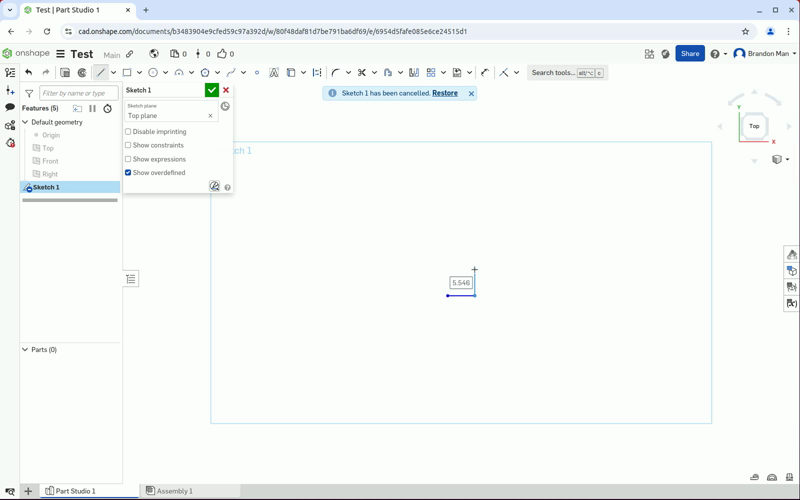
mouse_move(504, 269)
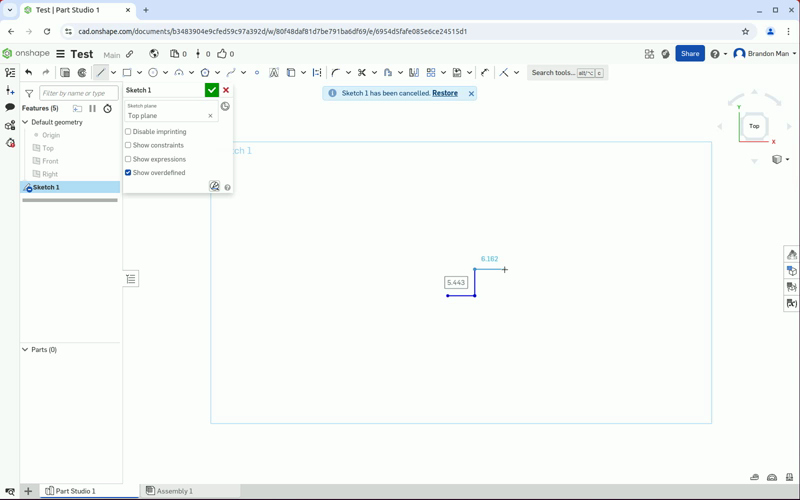
mouse_move(447, 269)
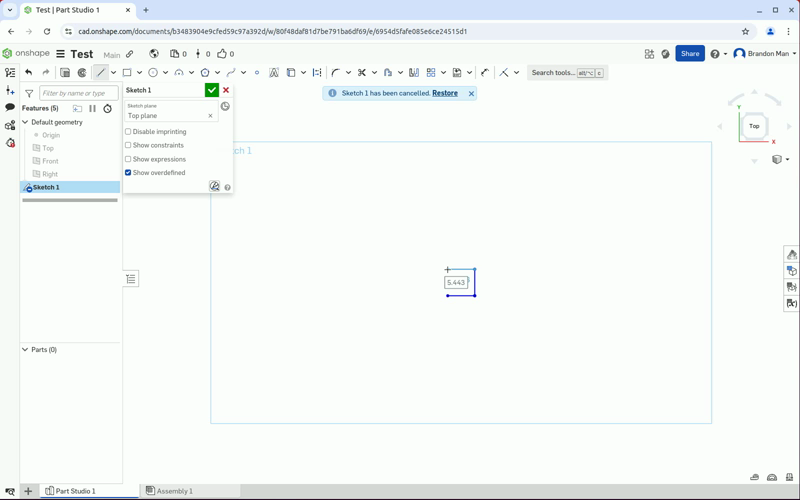
click(447, 269)
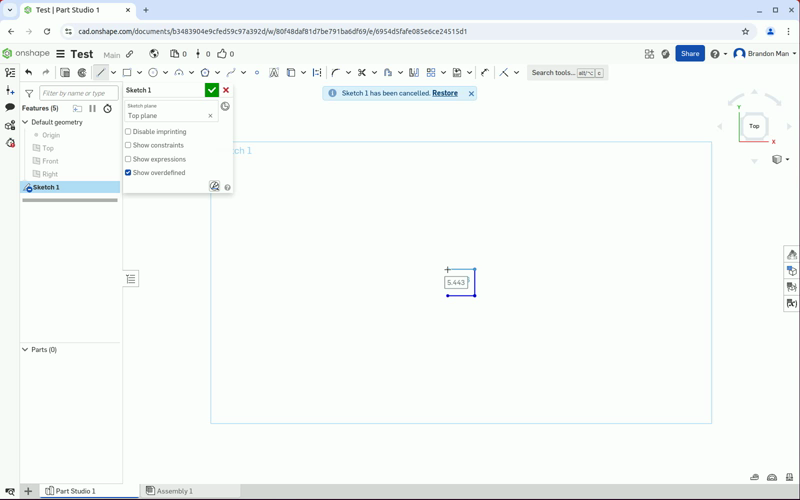
key_up(shift)
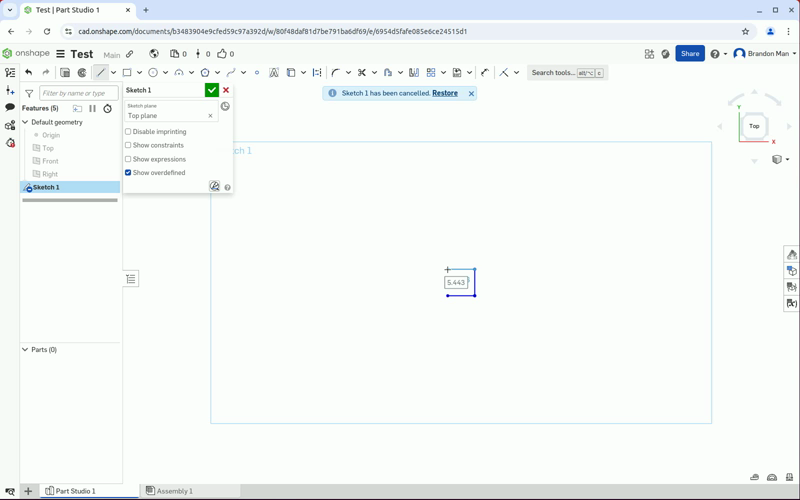
mouse_move(477, 269)
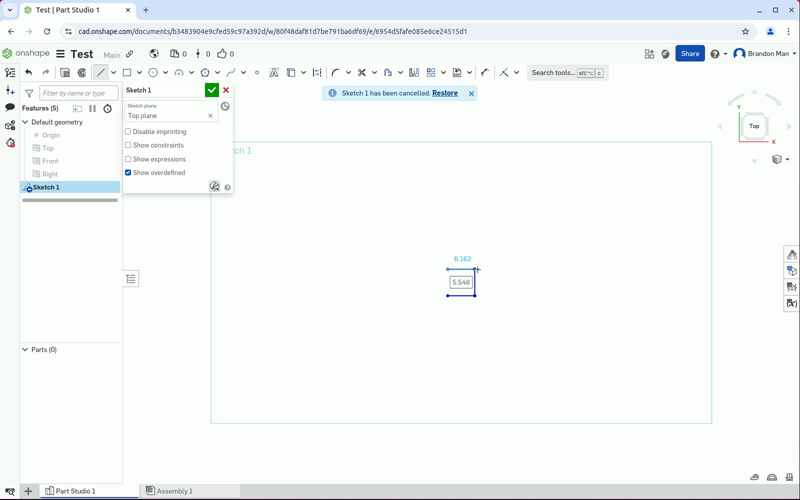
key_down(shift)
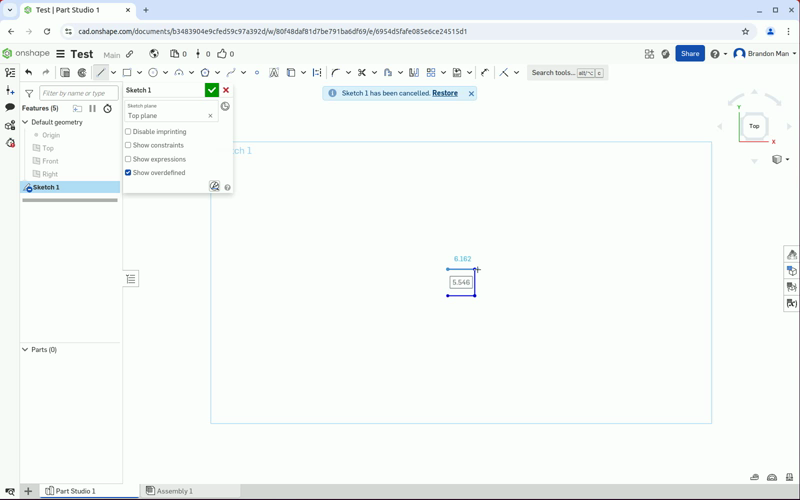
mouse_move(447, 295)
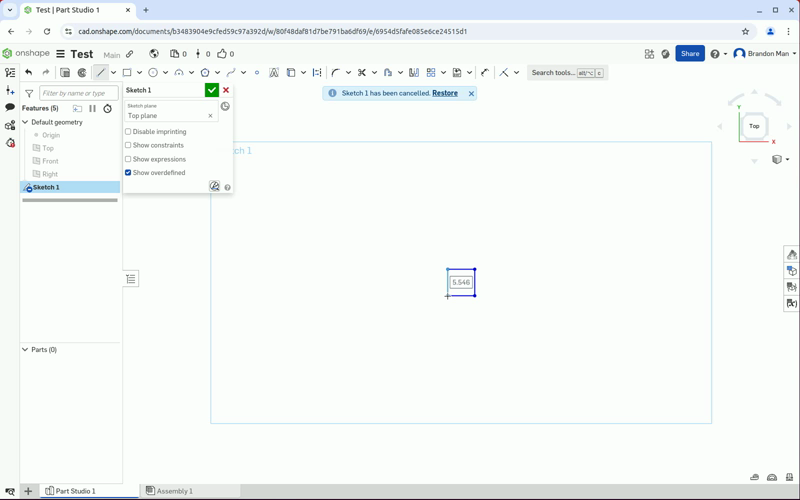
key_up(shift)
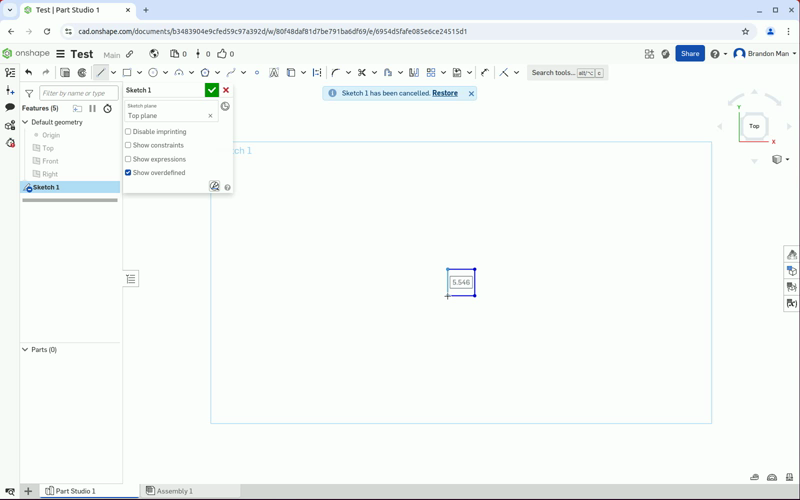
click(447, 295)
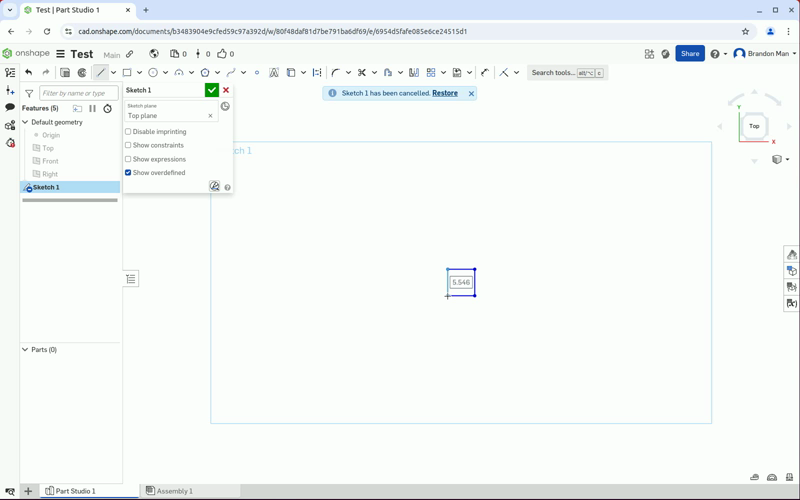
key(esc)
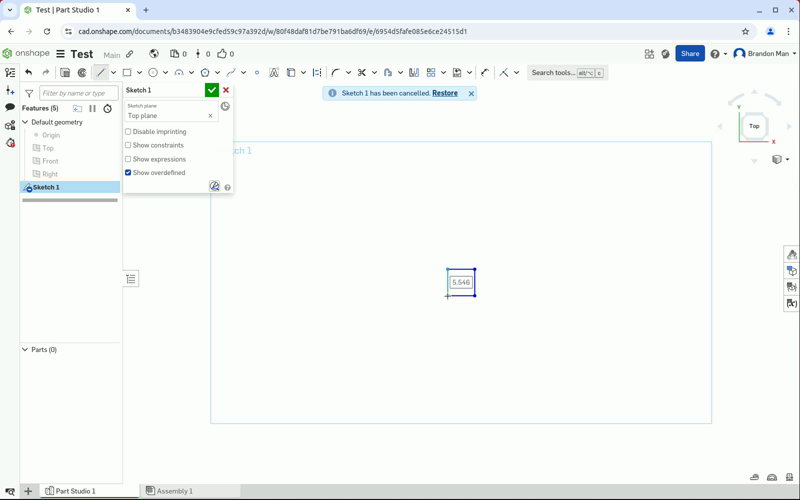
mouse_move(469, 286)
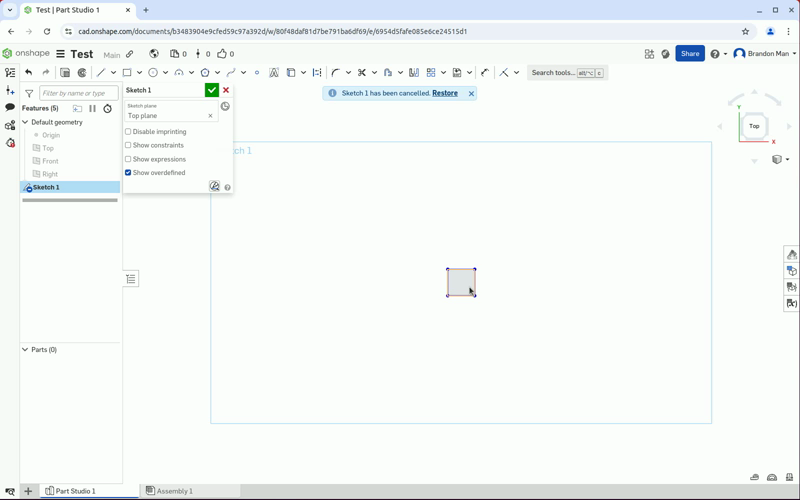
scroll(6)
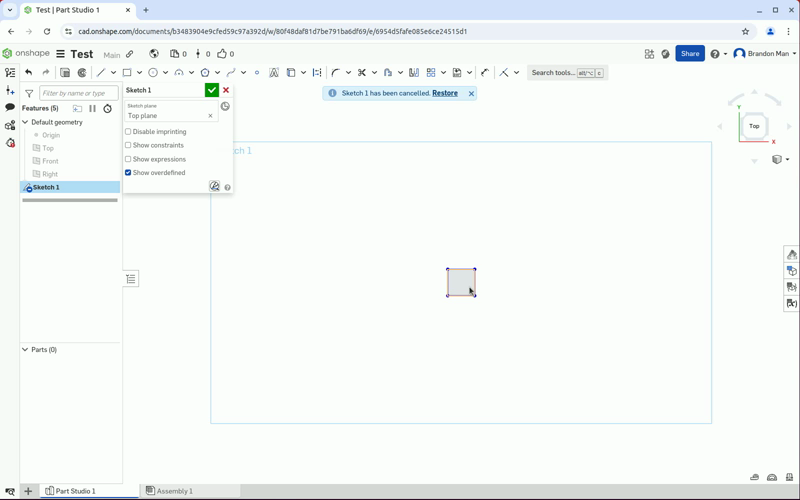
scroll(6)
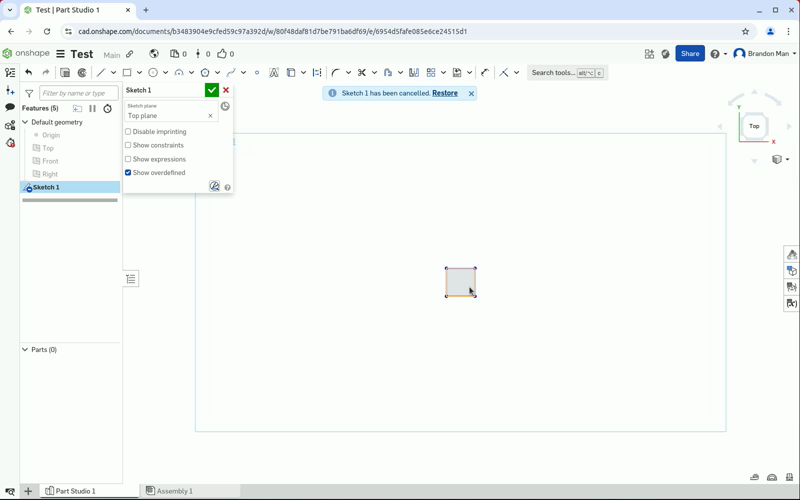
scroll(6)
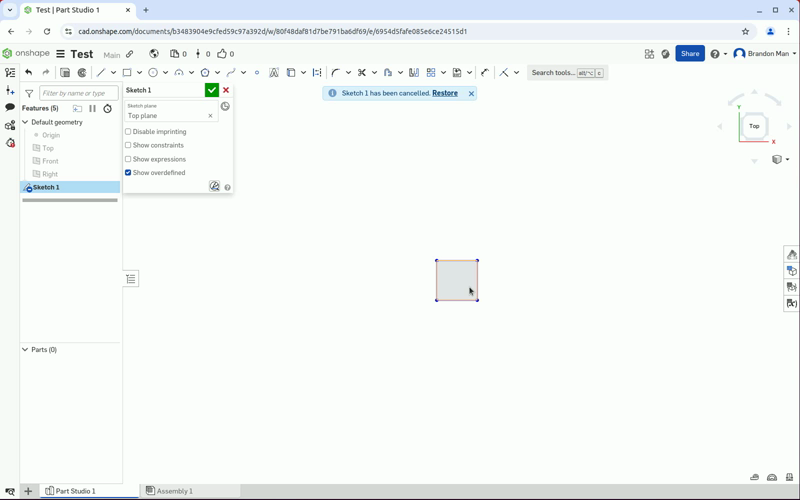
scroll(6)
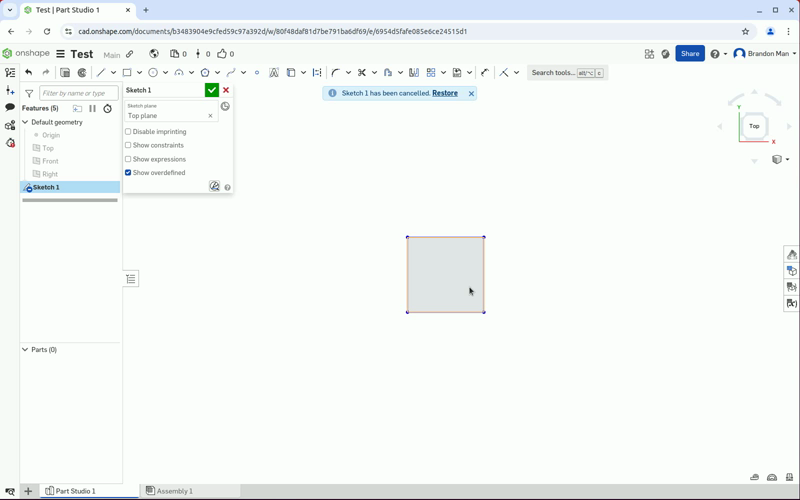
scroll(6)
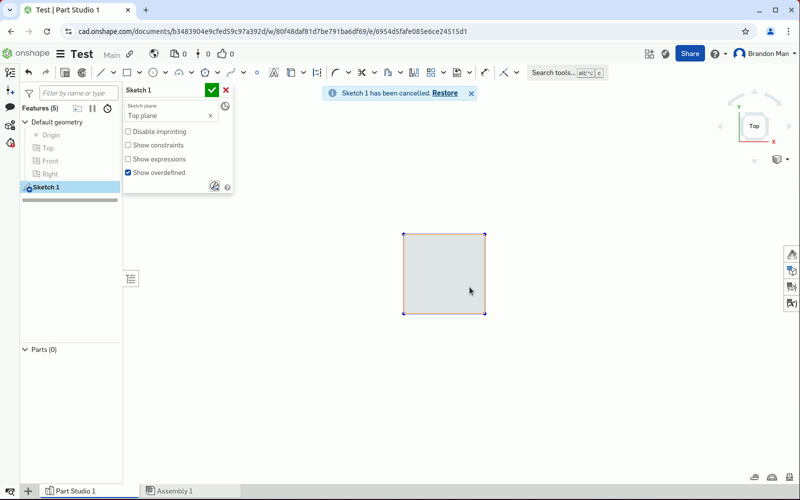
scroll(6)
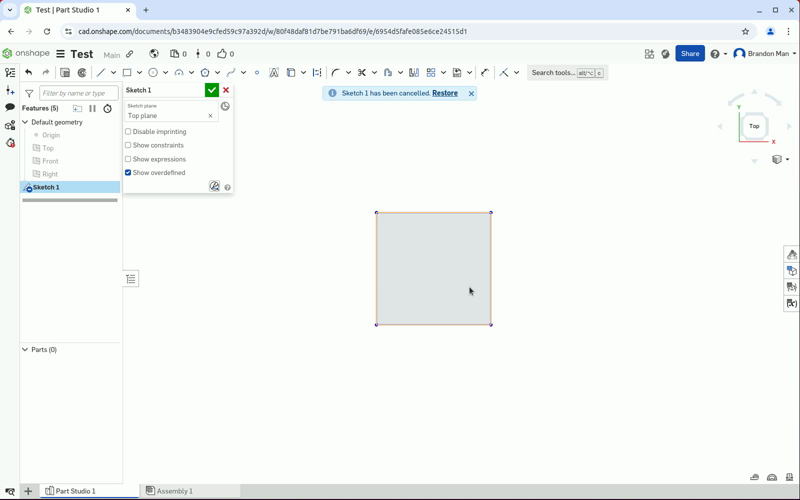
scroll(6)
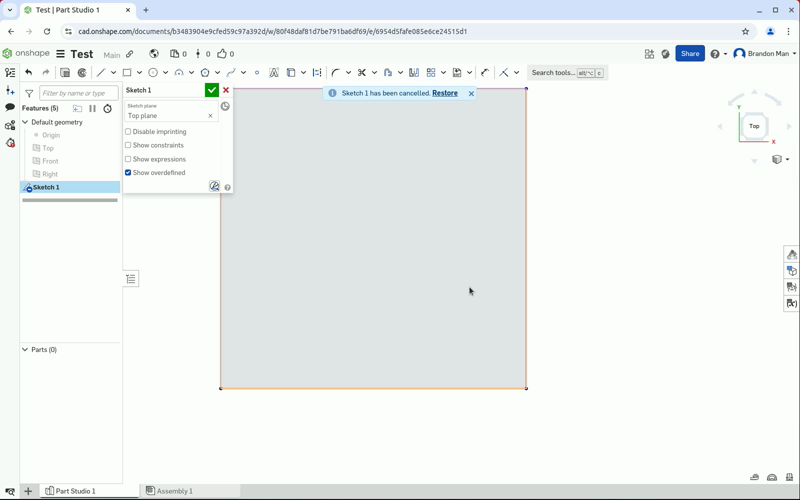
click(469, 286)
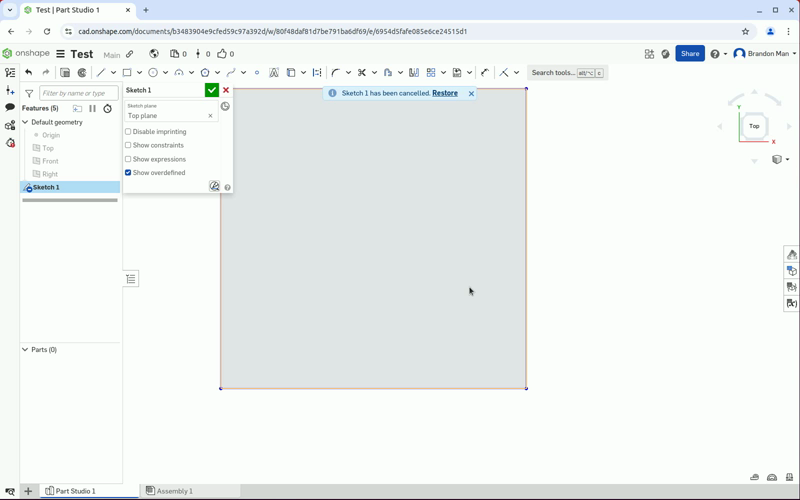
scroll(-6)
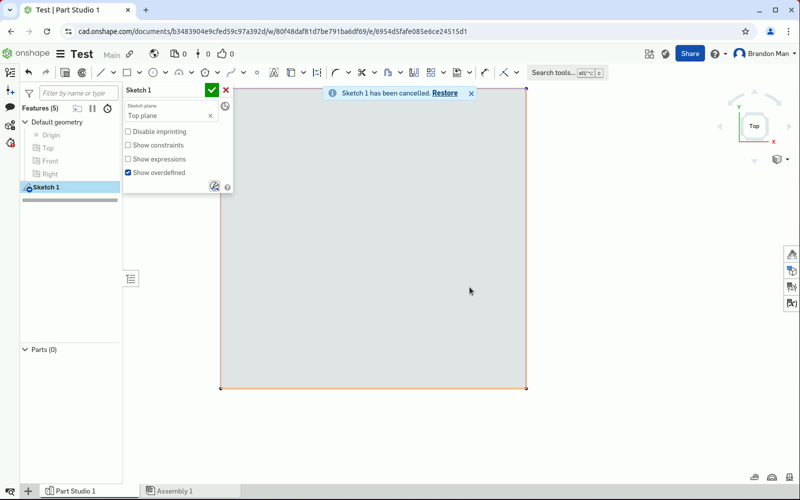
scroll(-6)
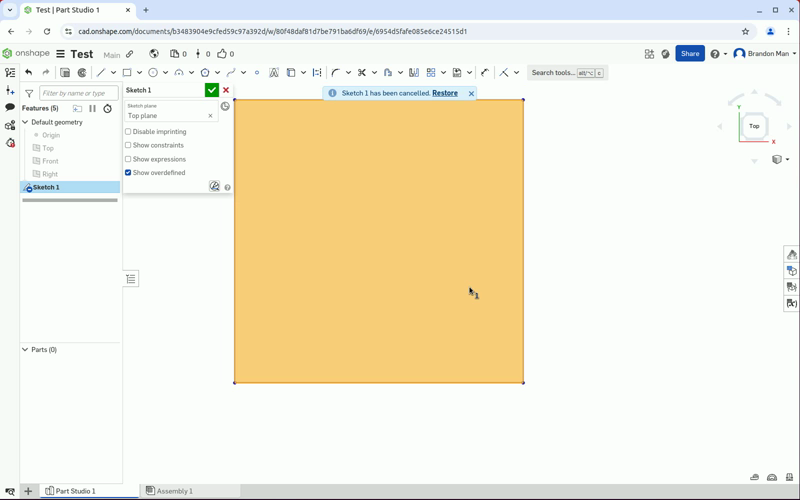
scroll(-6)
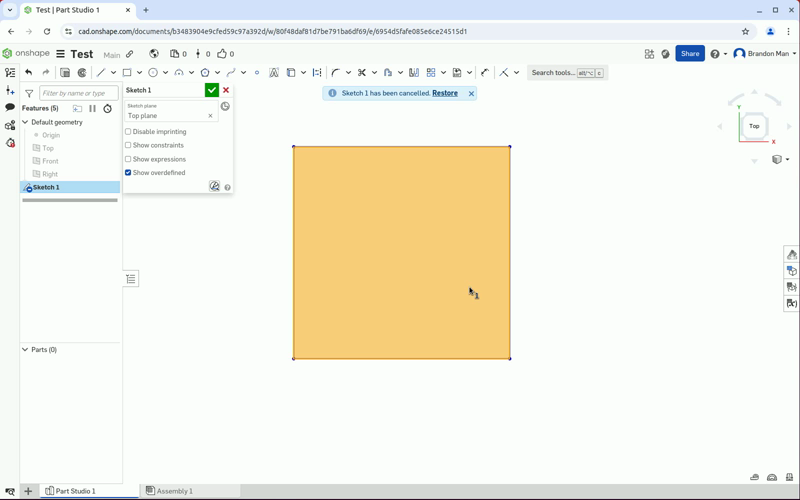
scroll(-6)
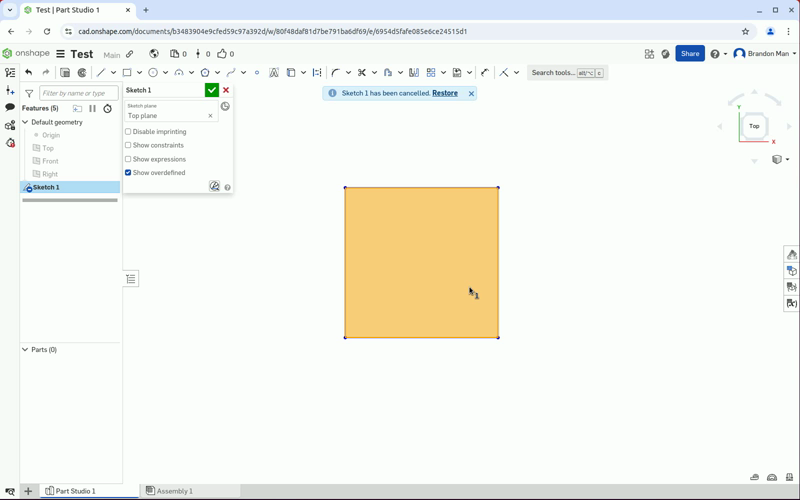
scroll(-6)
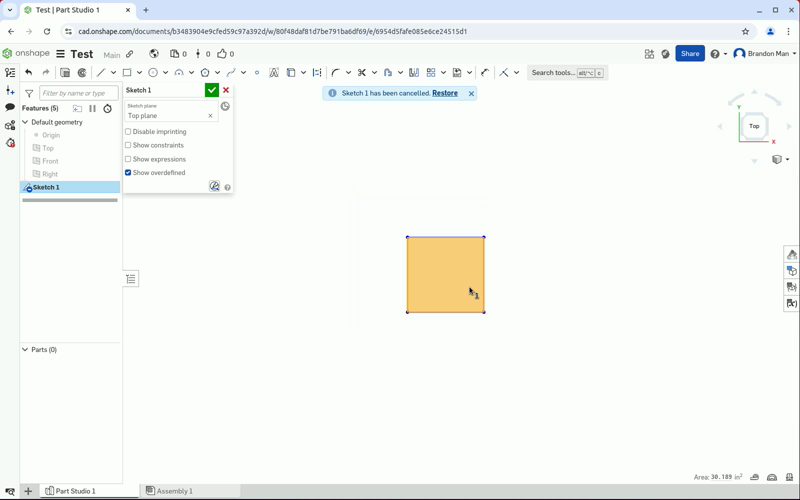
scroll(-6)
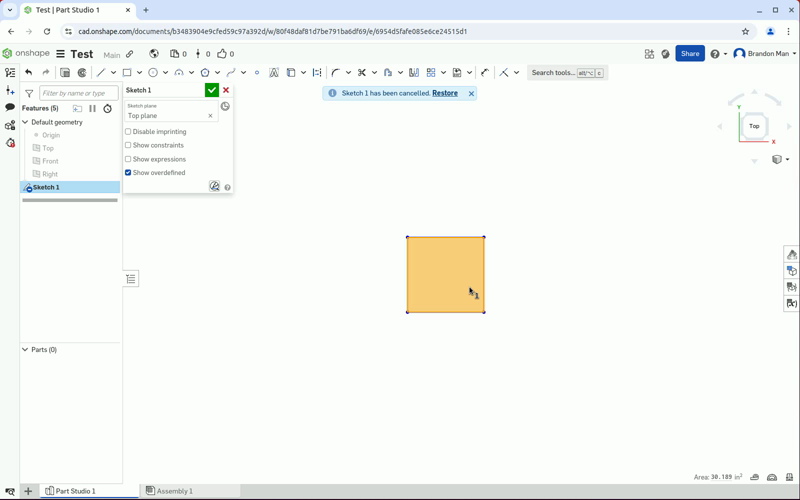
scroll(-6)
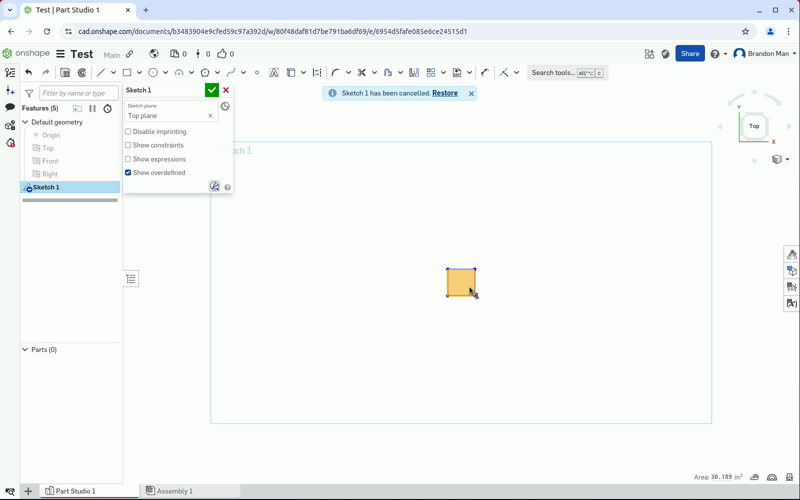
mouse_move(73, 352)
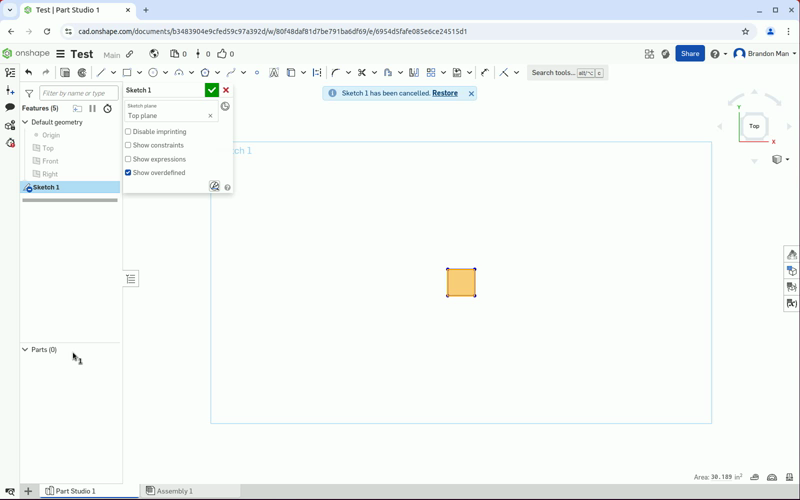
key(shift+y)
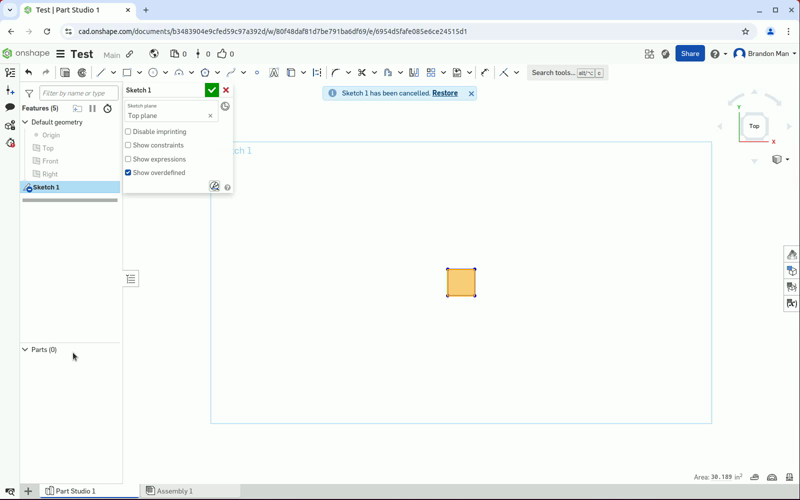
key(shift+e)
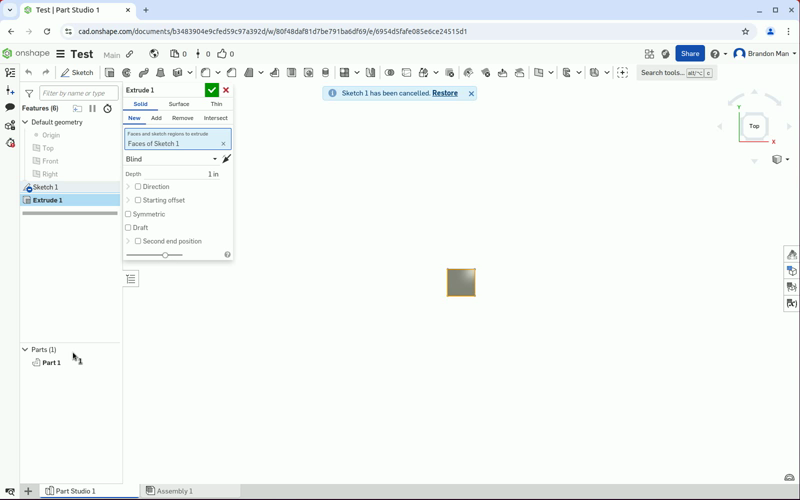
mouse_move(143, 106)
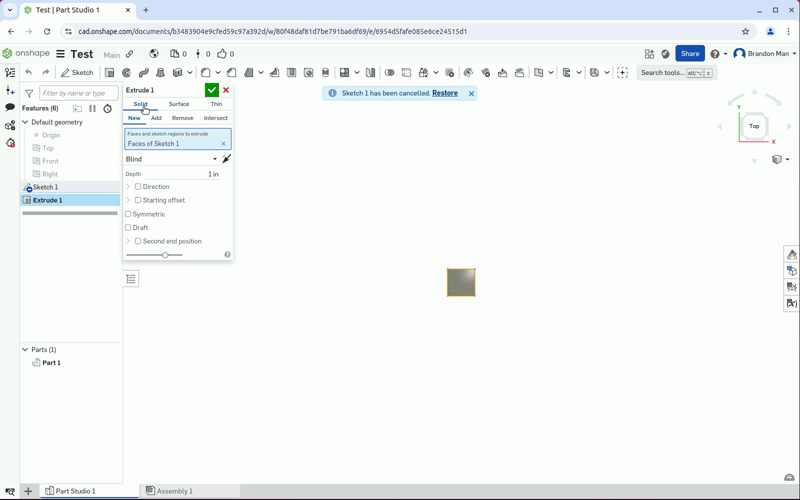
click(143, 106)
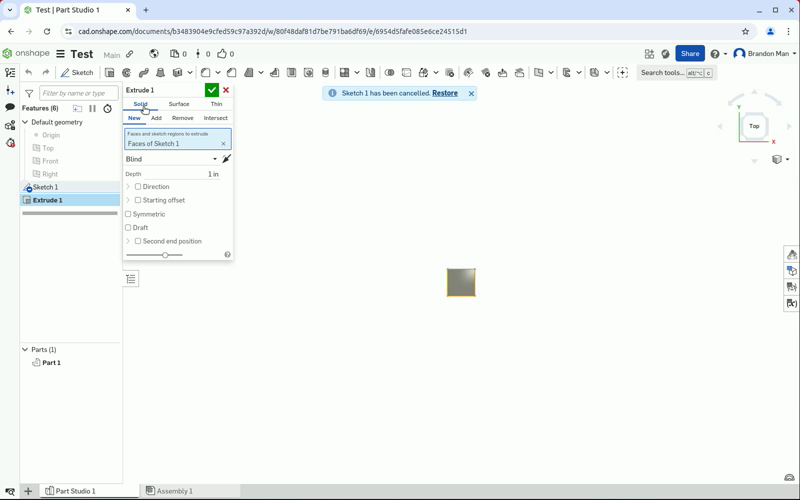
mouse_move(137, 120)
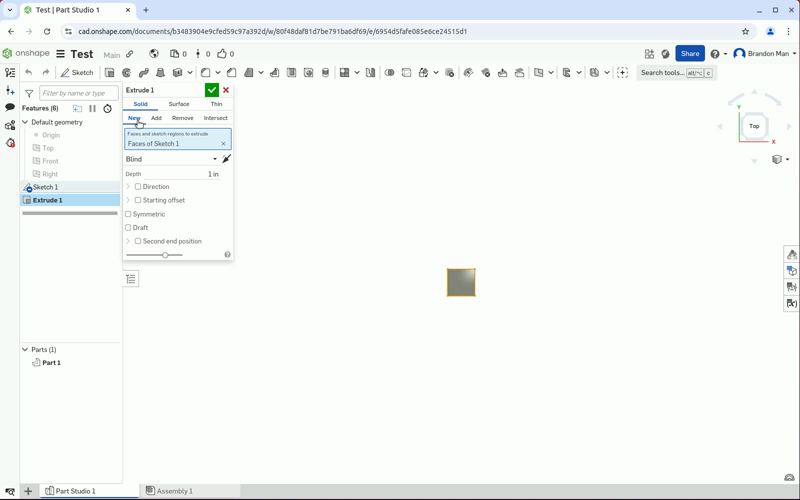
click(137, 120)
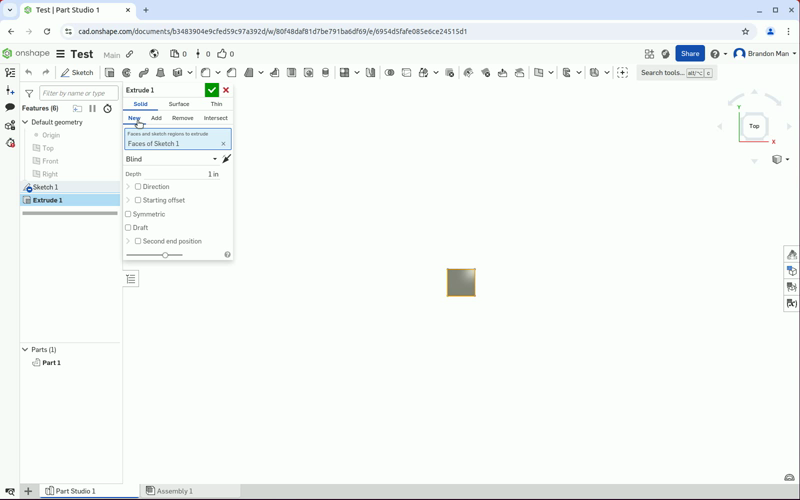
key(tab, 4)
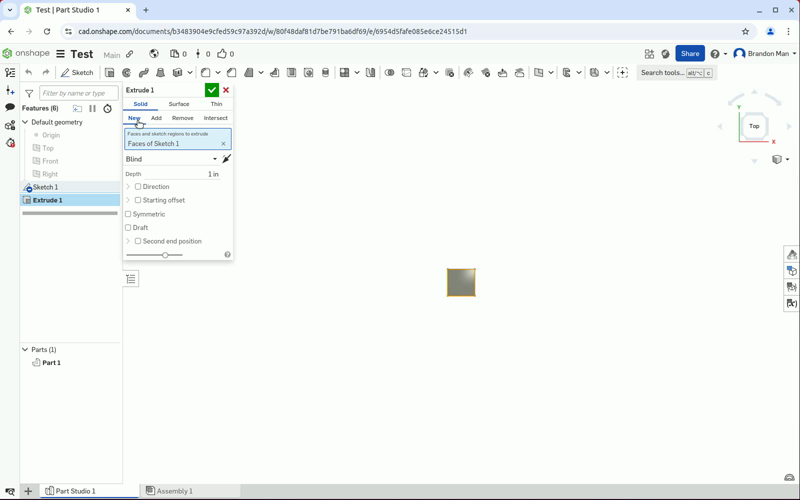
text(46.216)
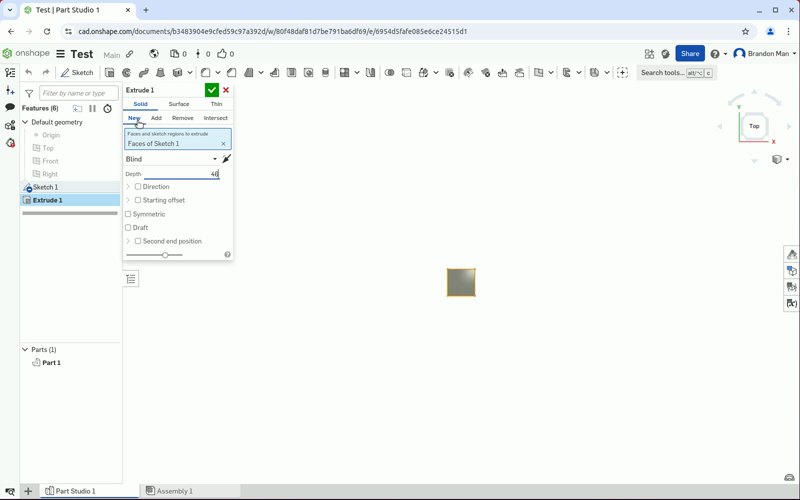
key(tab, 3)
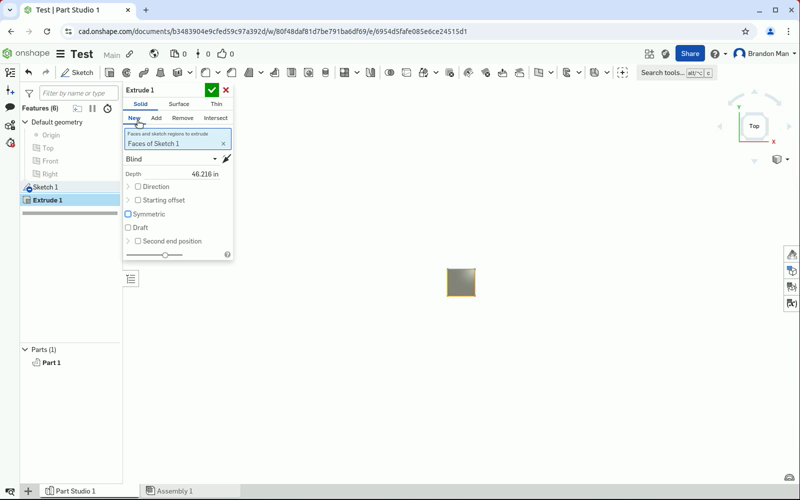
key(space)
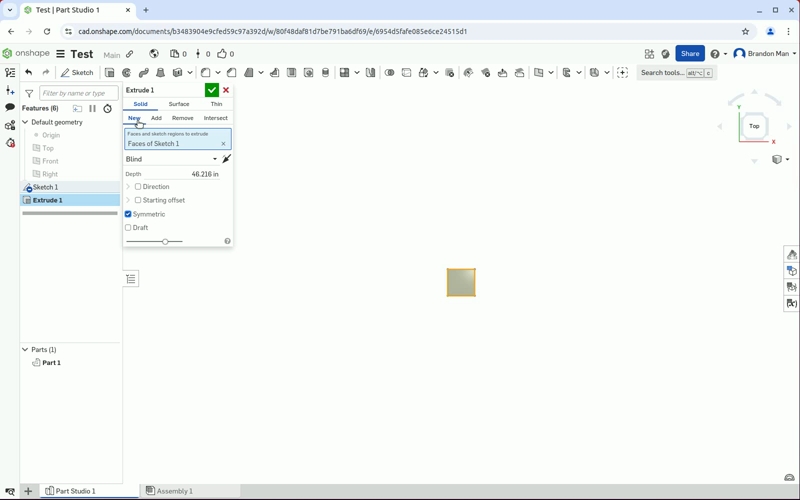
key(enter)
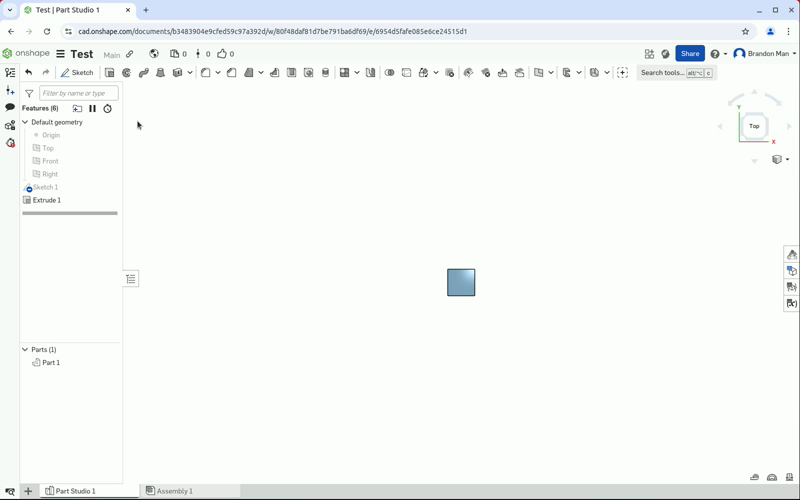
key(shift+h)
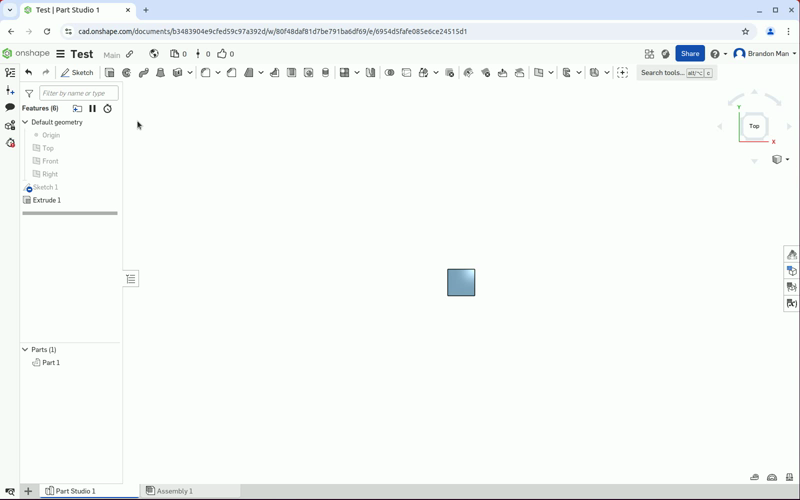
key(shift+h)
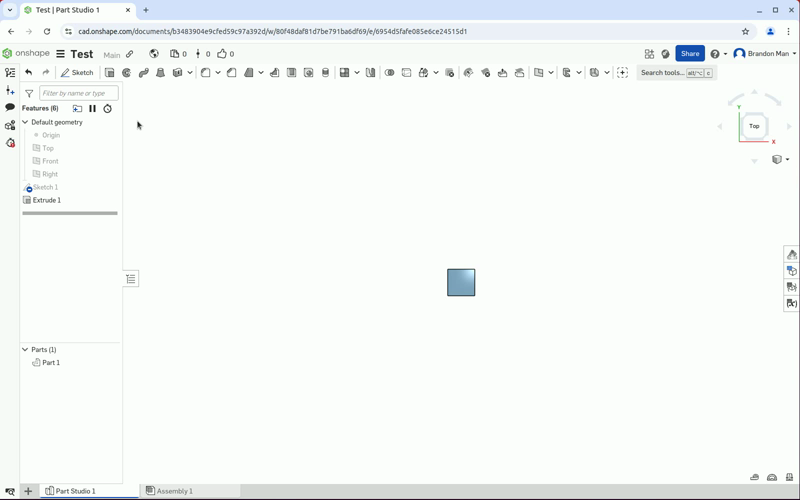
mouse_move(73, 189)
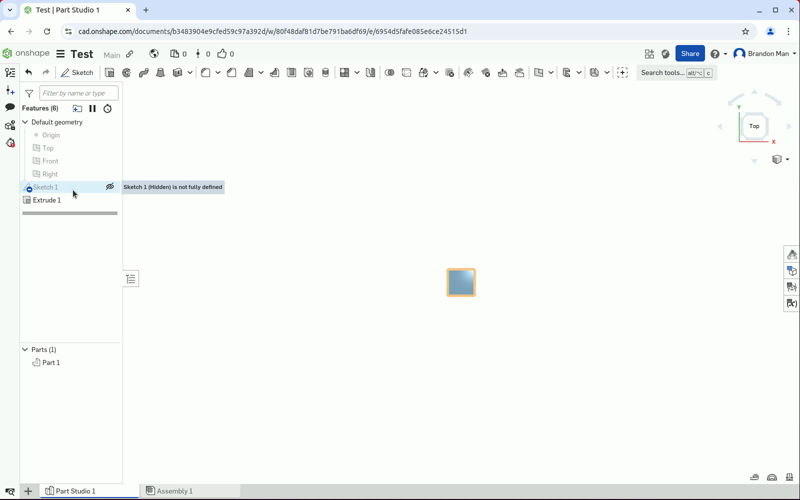
click(73, 189)
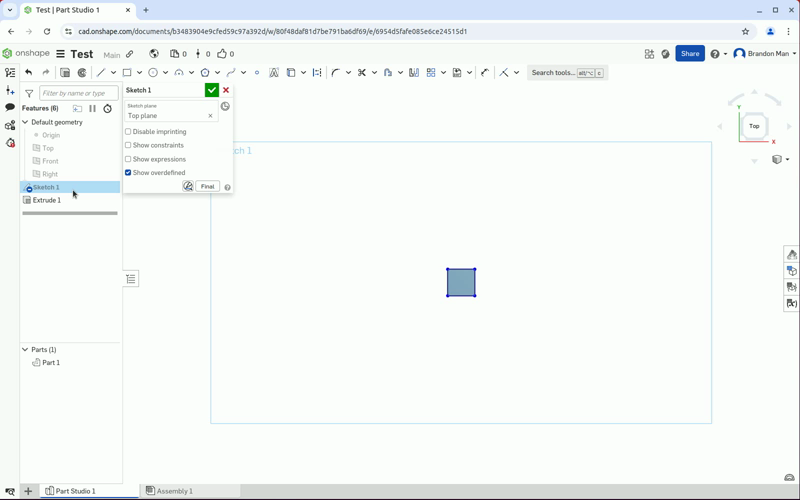
mouse_move(229, 92)
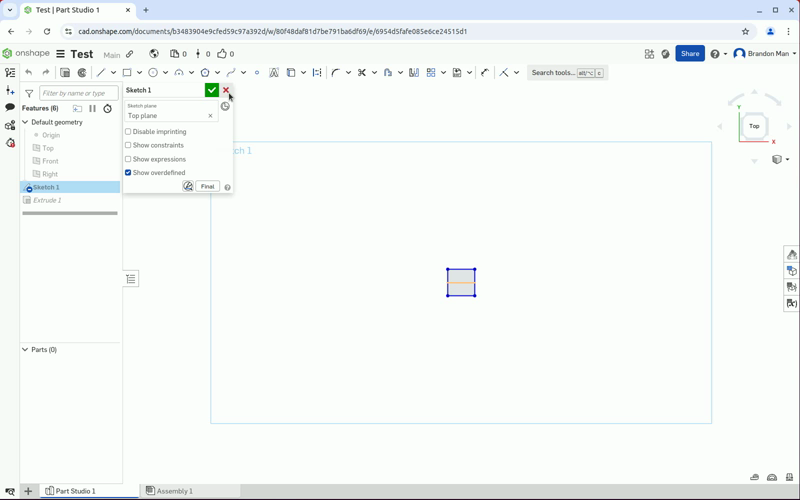
click(229, 92)
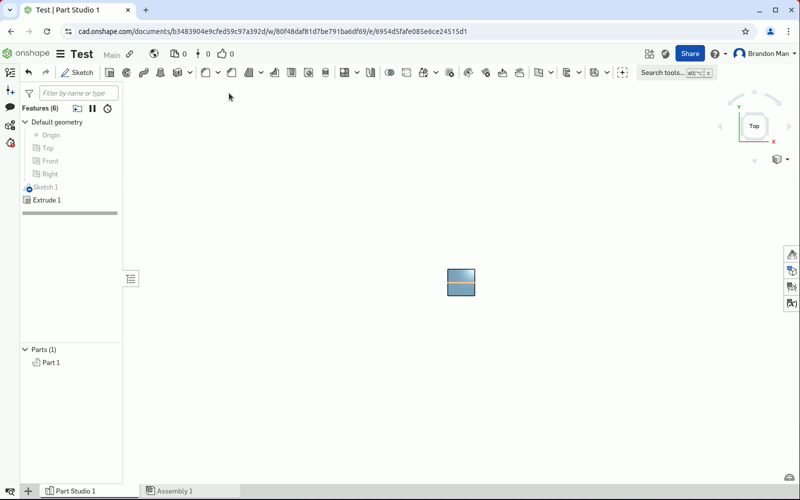
mouse_move(73, 352)
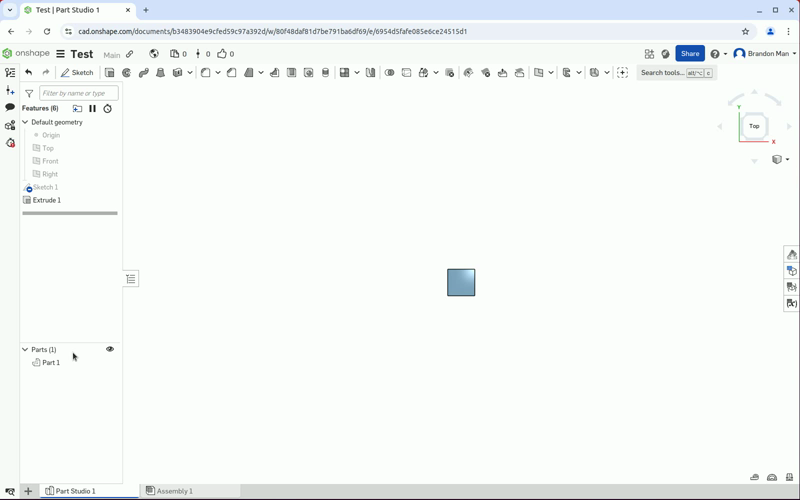
key(y)
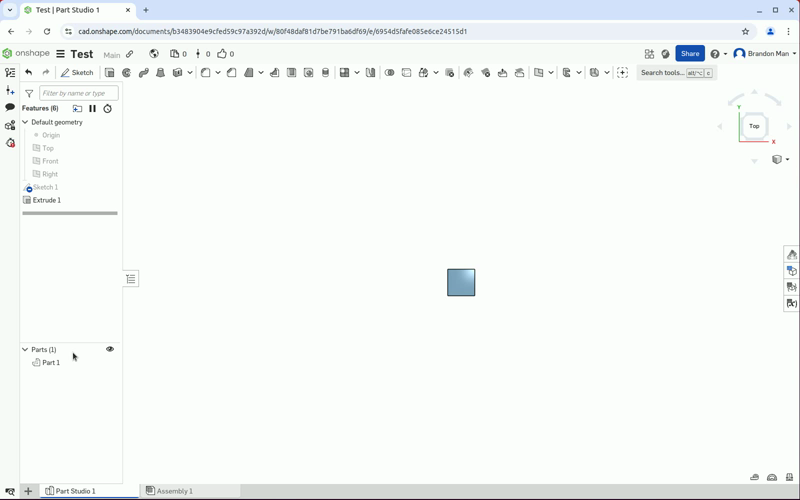
key(shift+p)
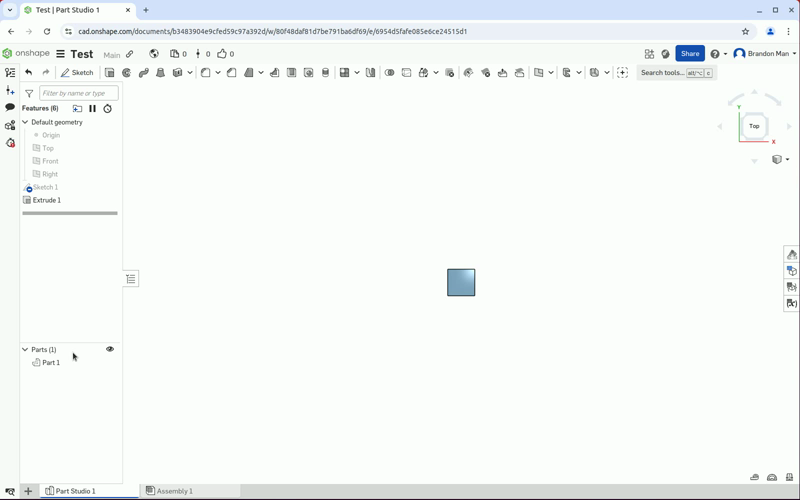
key(space)
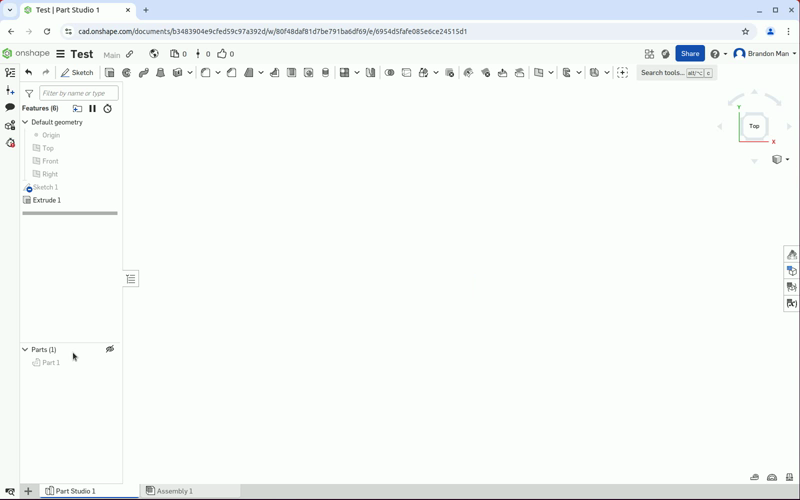
key_down(shift)
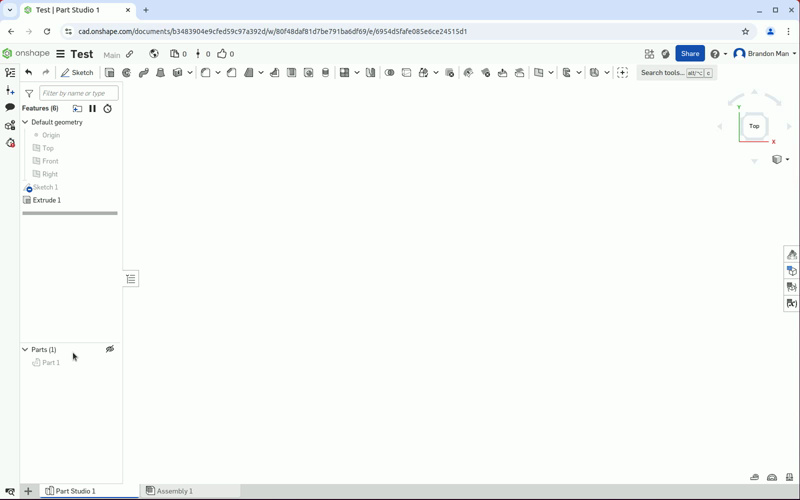
key(up)
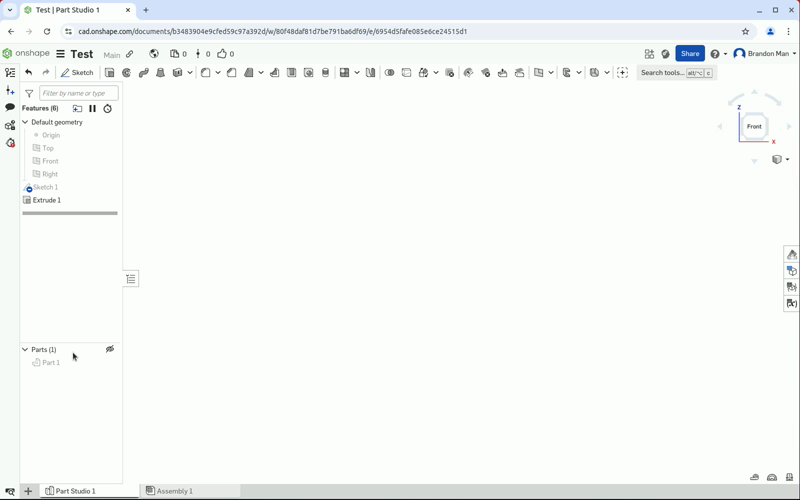
key_up(shift)
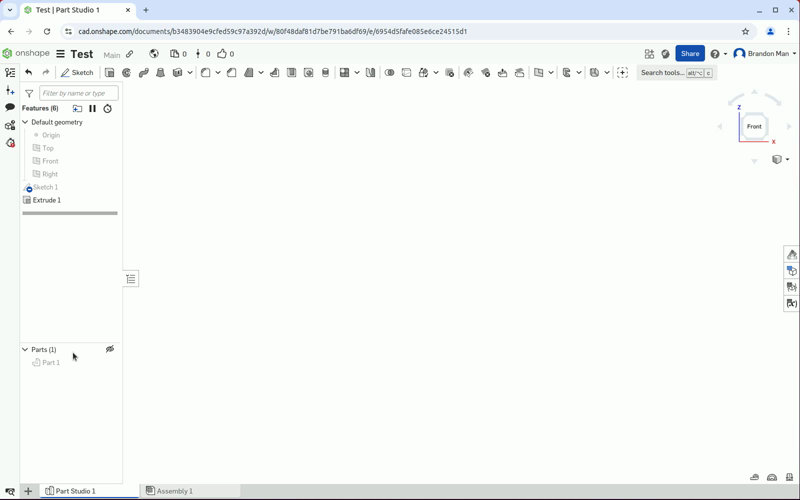
mouse_move(73, 352)
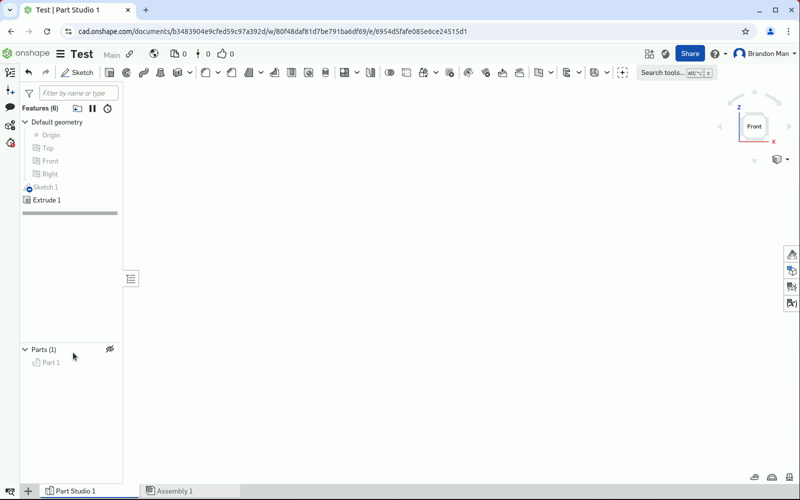
key(shift+y)
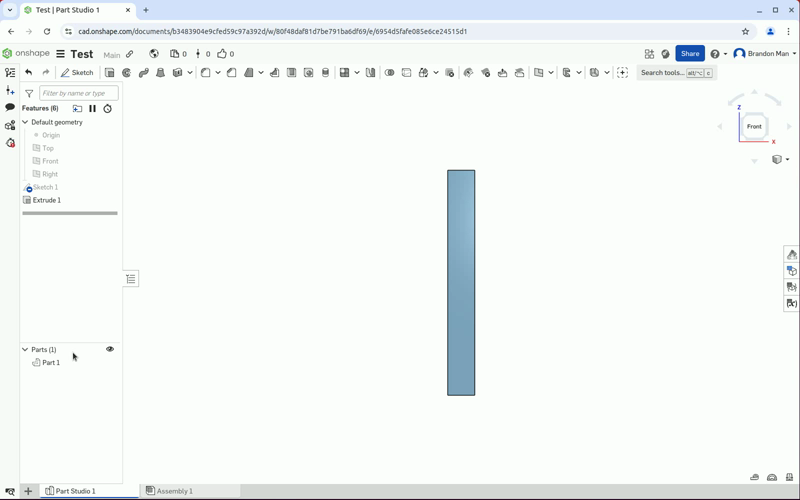
mouse_move(541, 75)
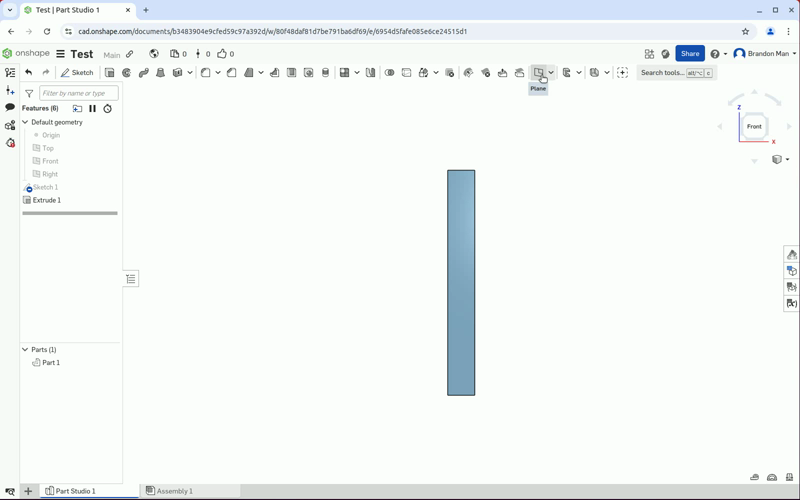
click(541, 75)
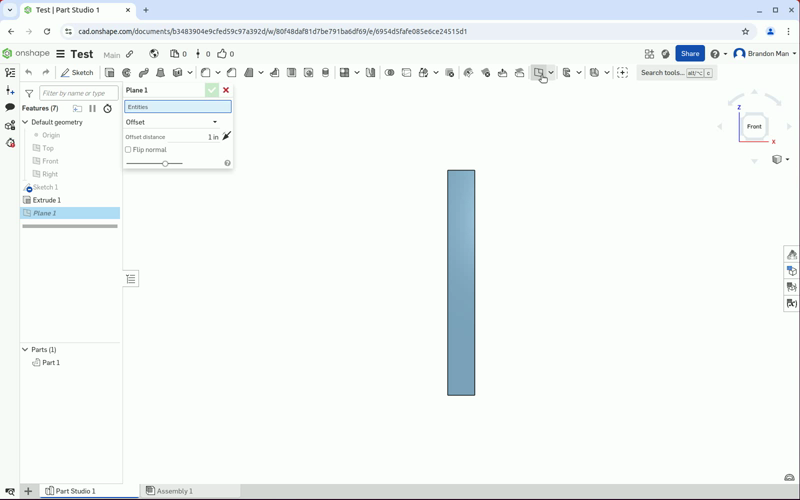
mouse_move(73, 163)
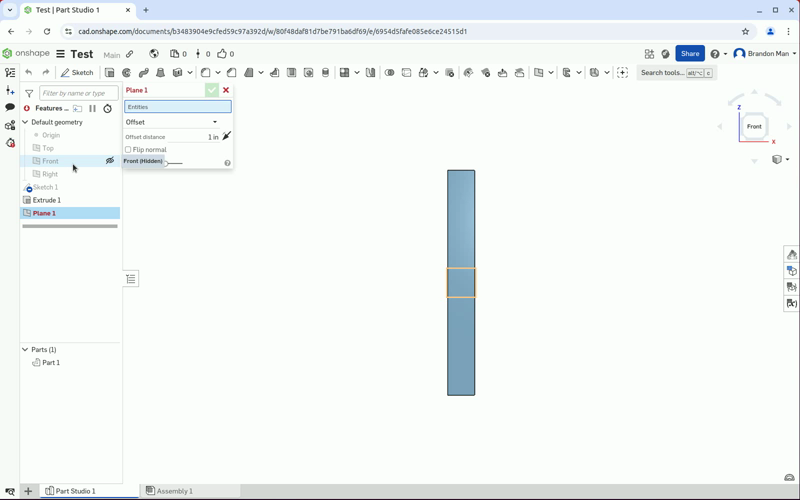
click(73, 163)
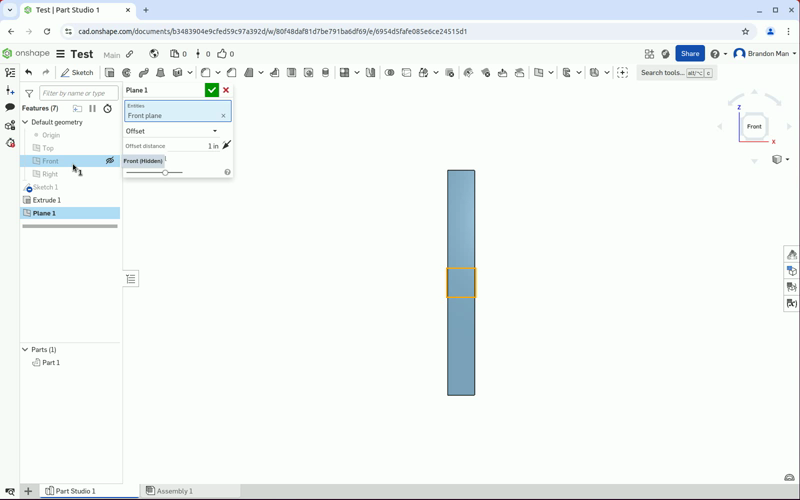
key(tab, 2)
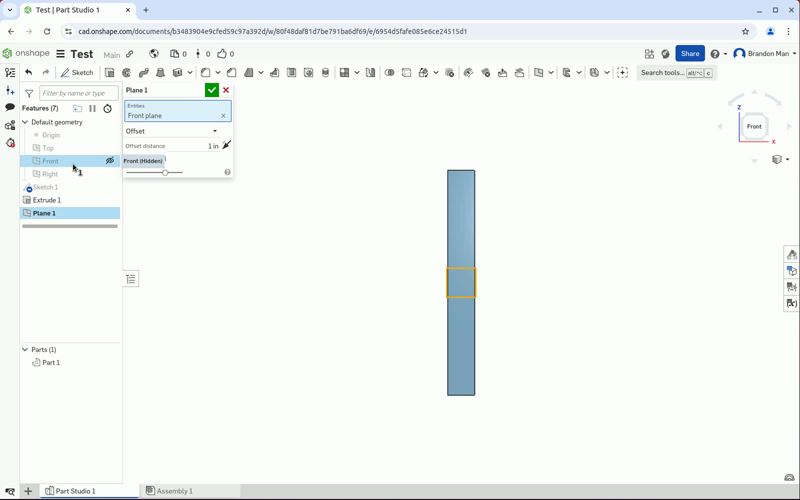
text(2.65)
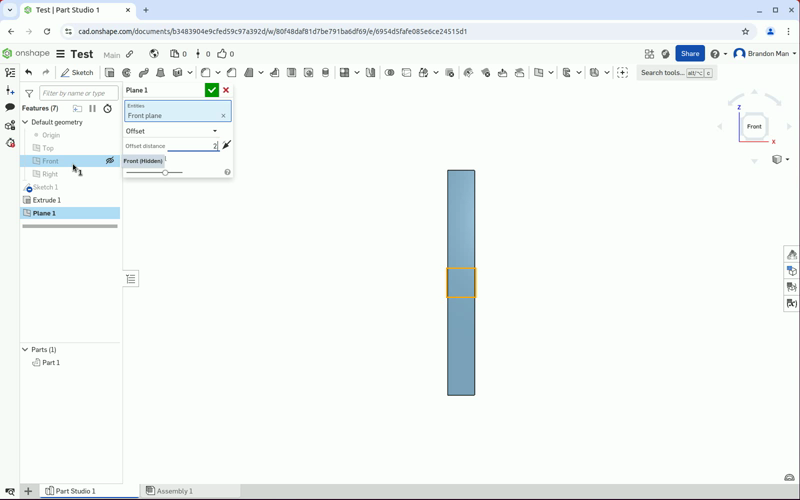
key(enter, 2)
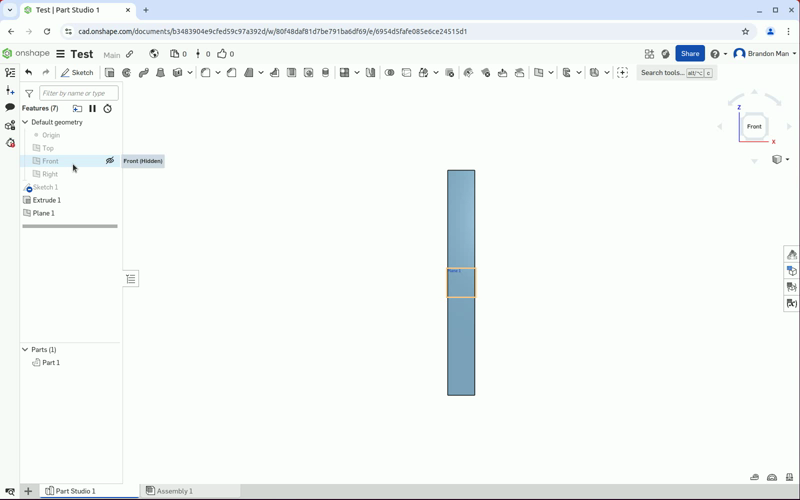
key(shift+s)
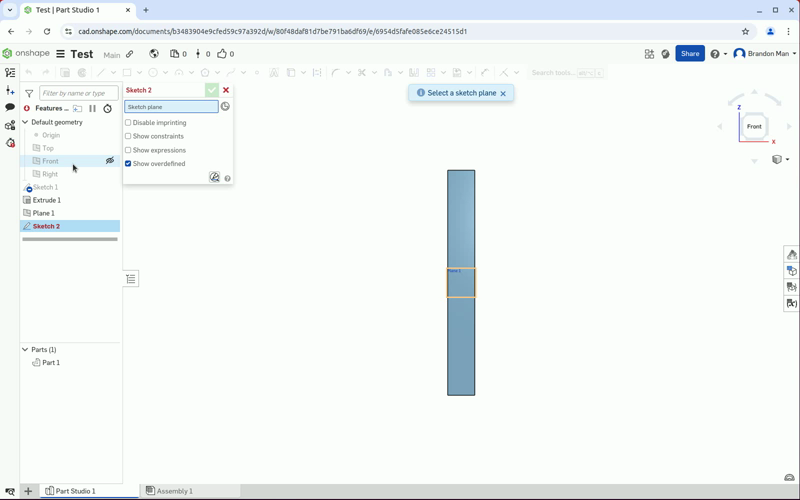
mouse_move(73, 215)
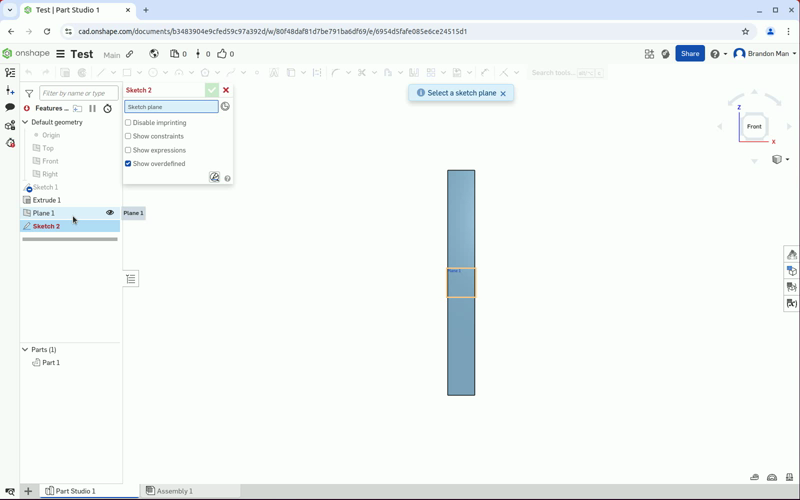
click(73, 215)
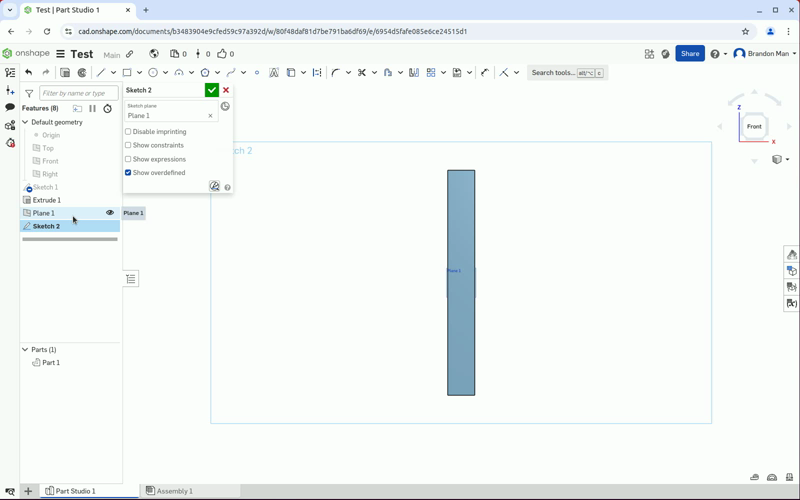
mouse_move(73, 352)
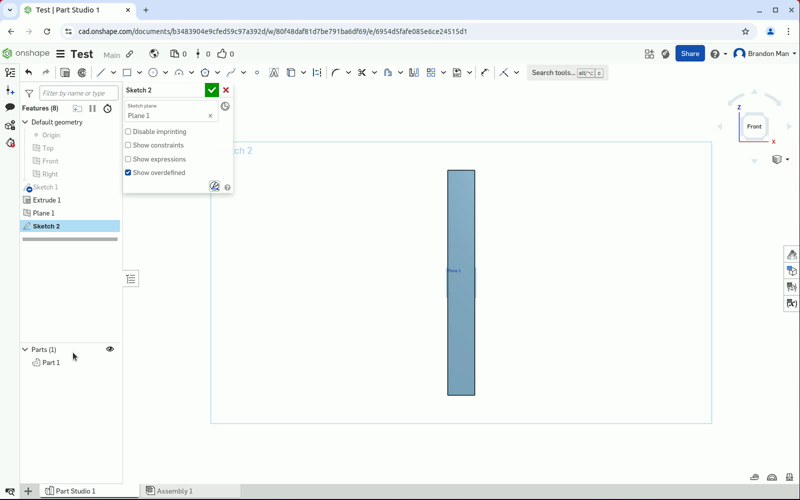
key(y)
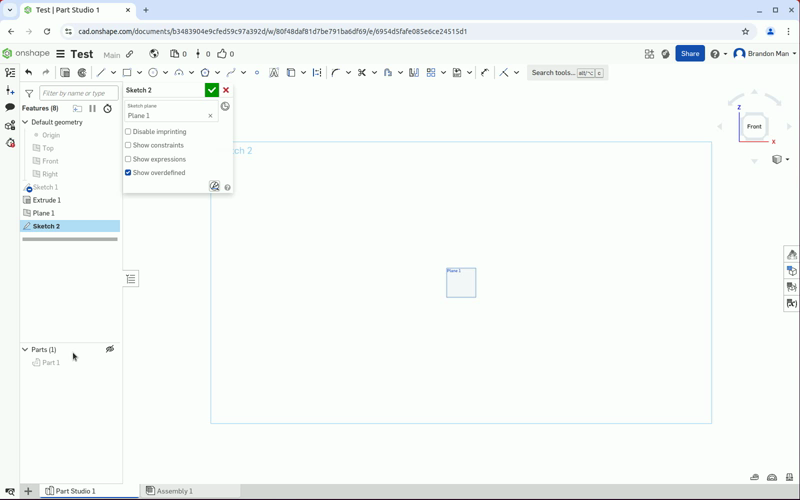
key(c)
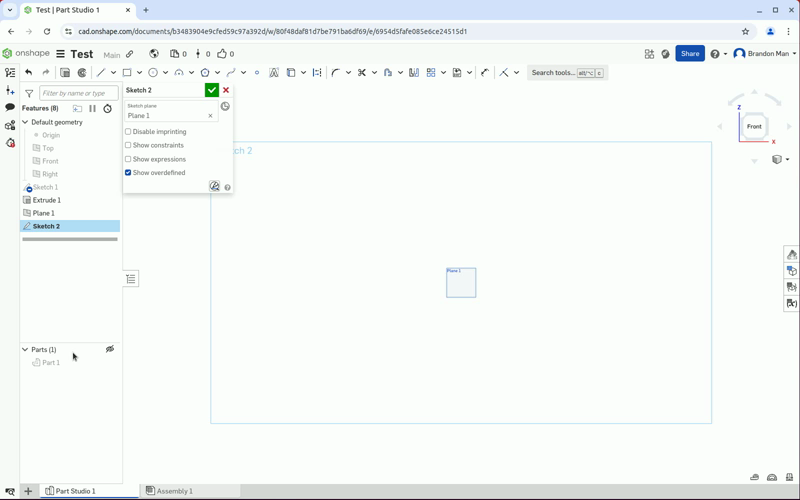
key_down(shift)
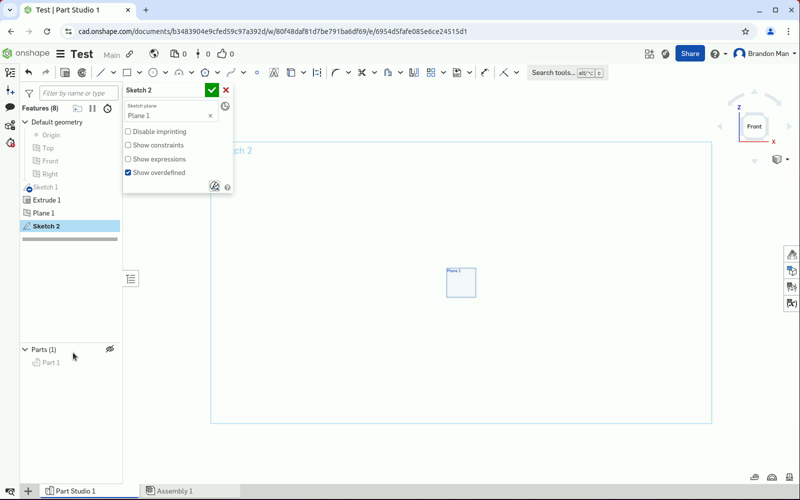
mouse_move(461, 187)
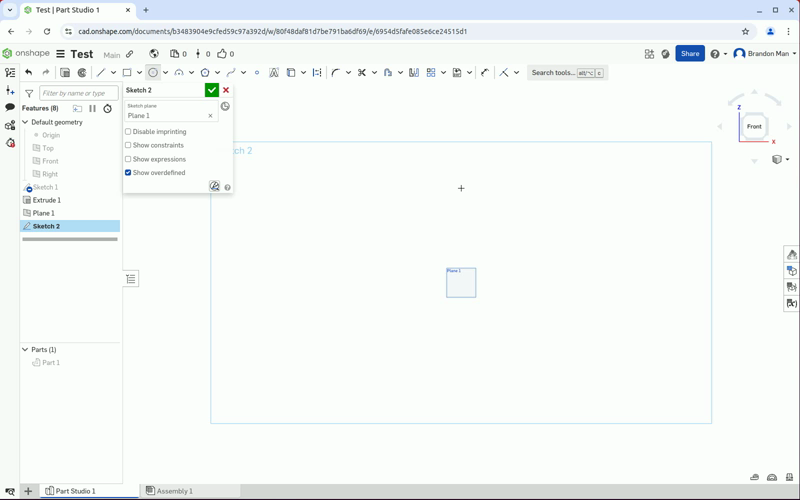
click(461, 187)
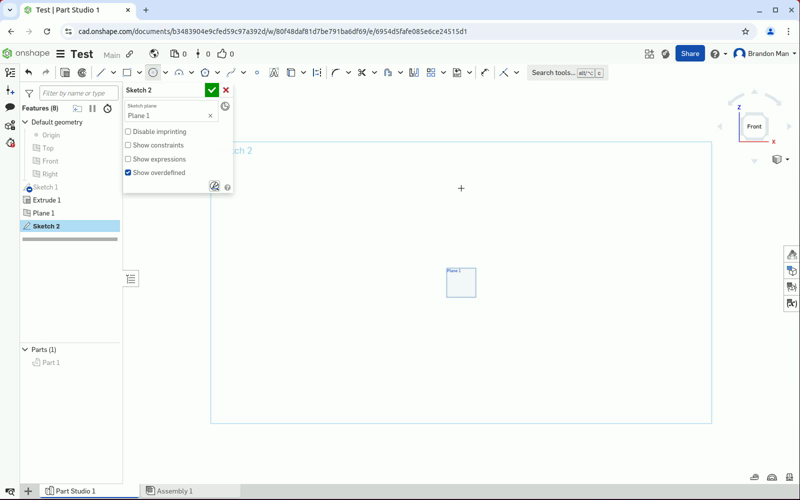
key_up(shift)
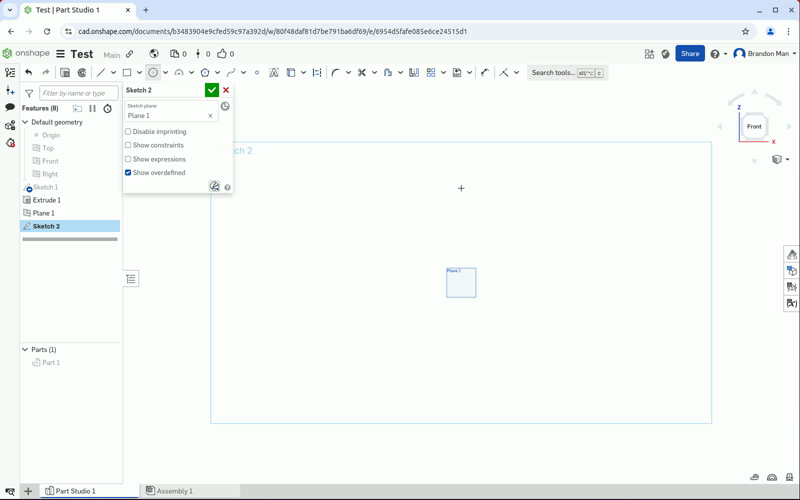
mouse_move(466, 187)
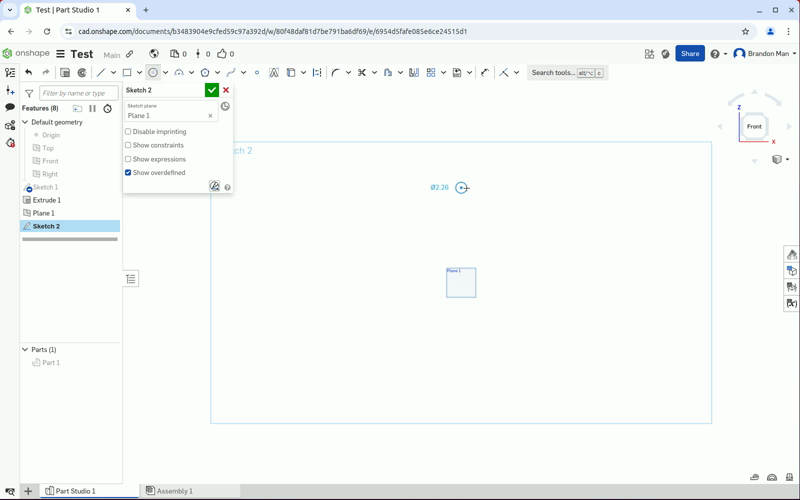
click(466, 187)
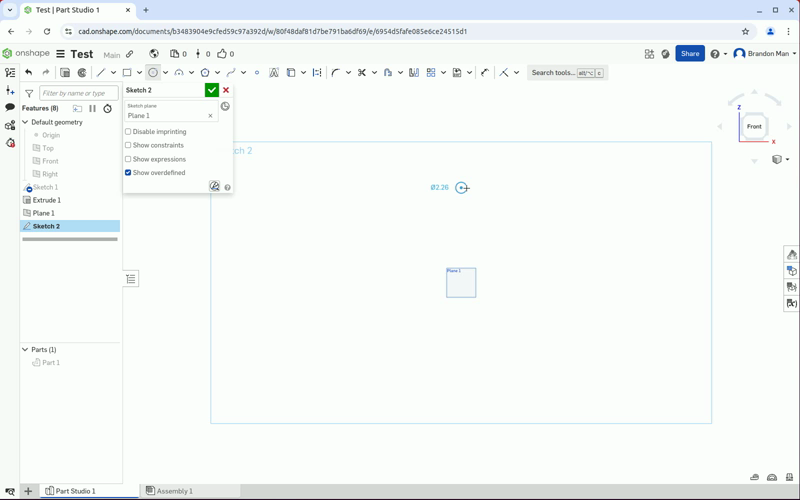
key(esc)
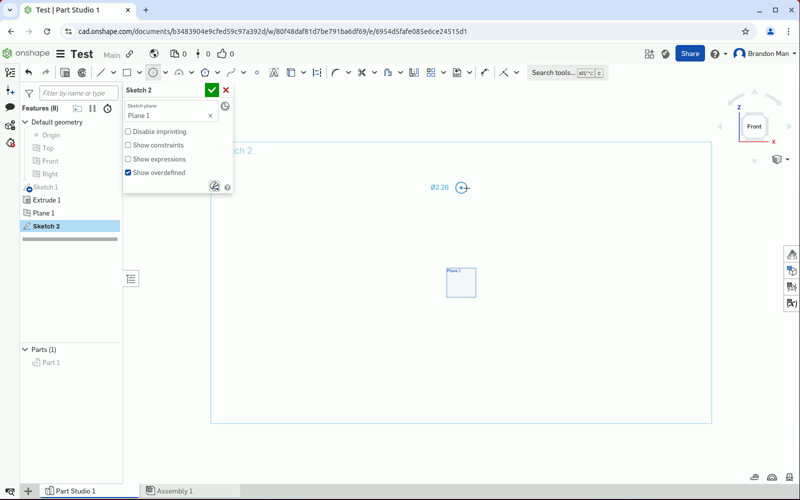
mouse_move(459, 184)
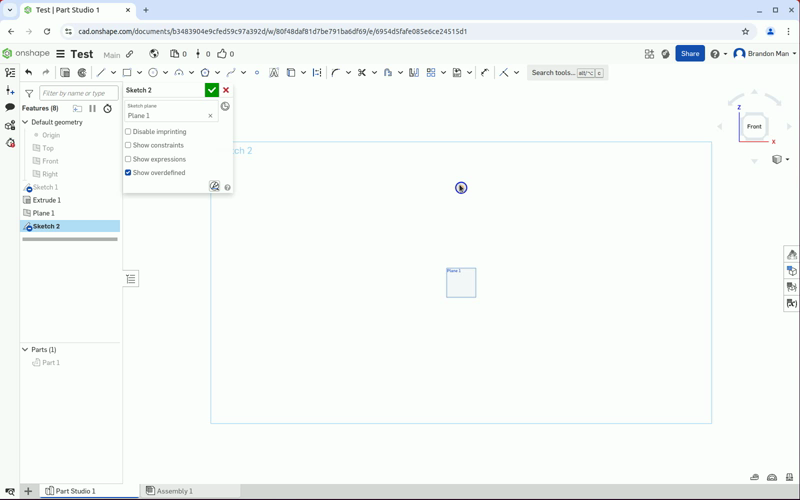
scroll(6)
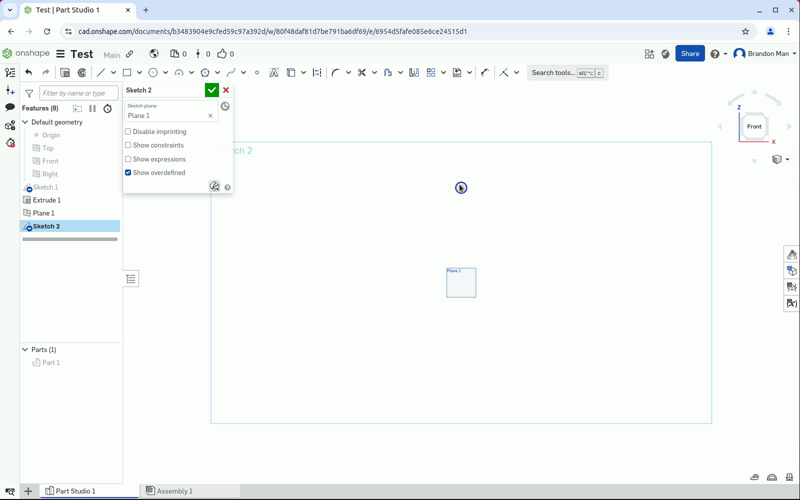
scroll(6)
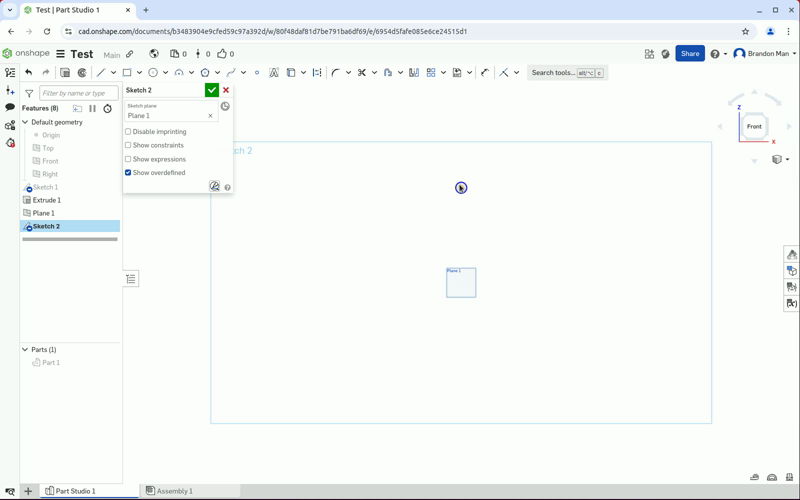
scroll(6)
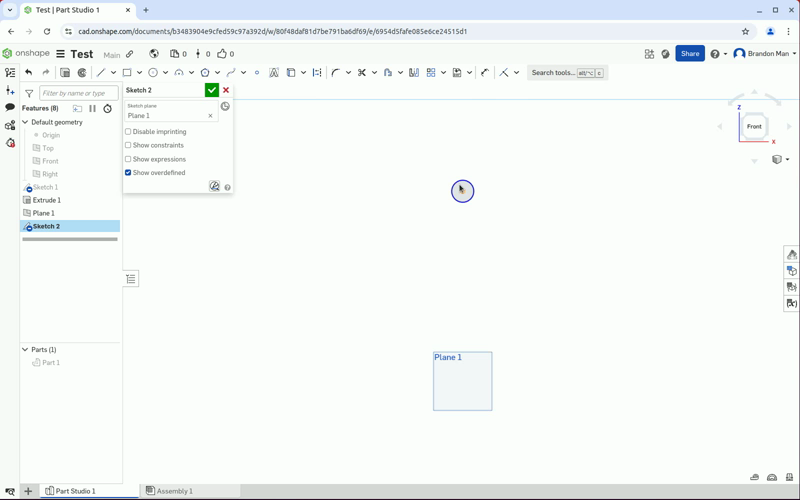
scroll(6)
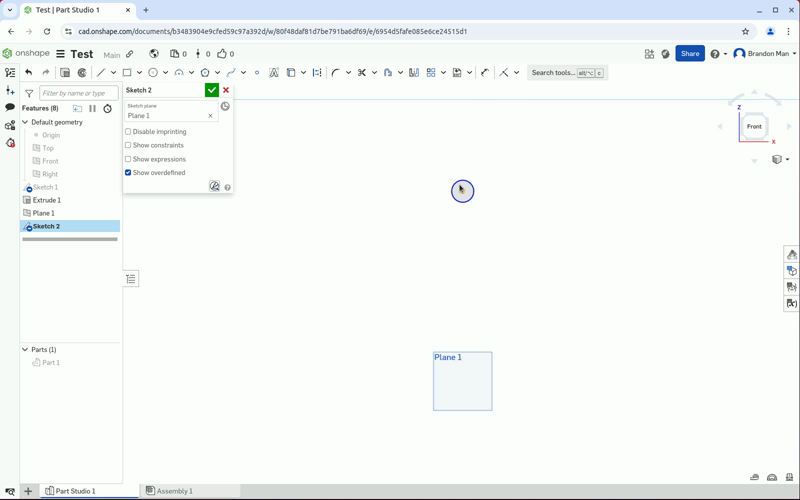
scroll(6)
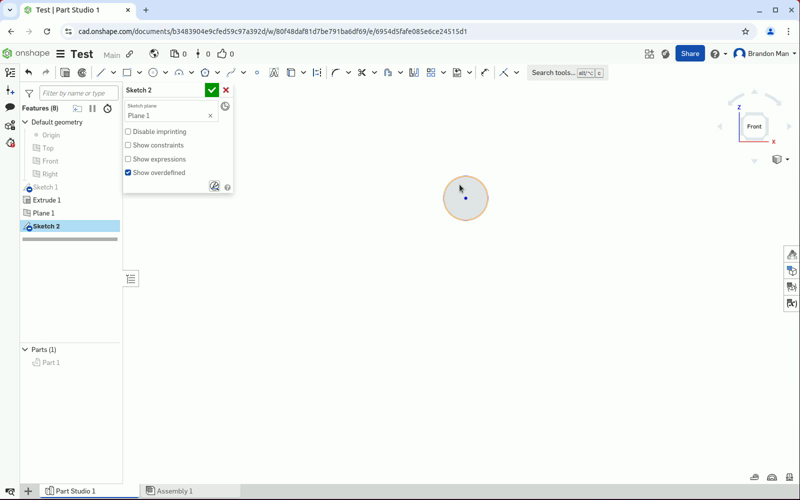
scroll(6)
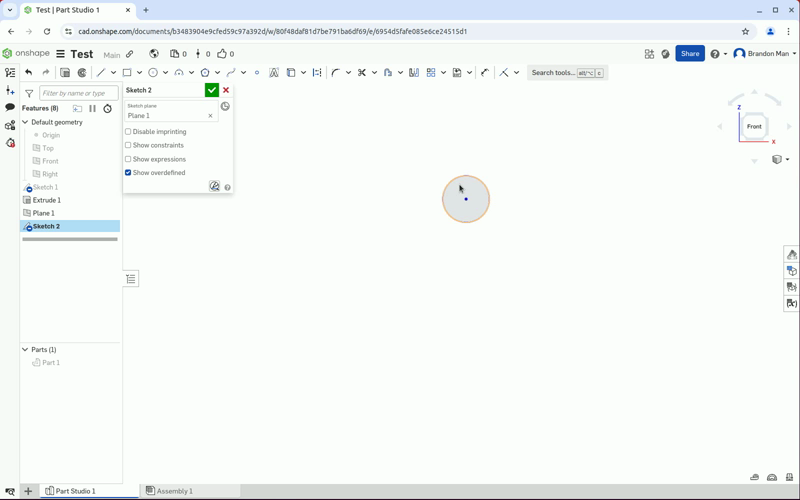
scroll(6)
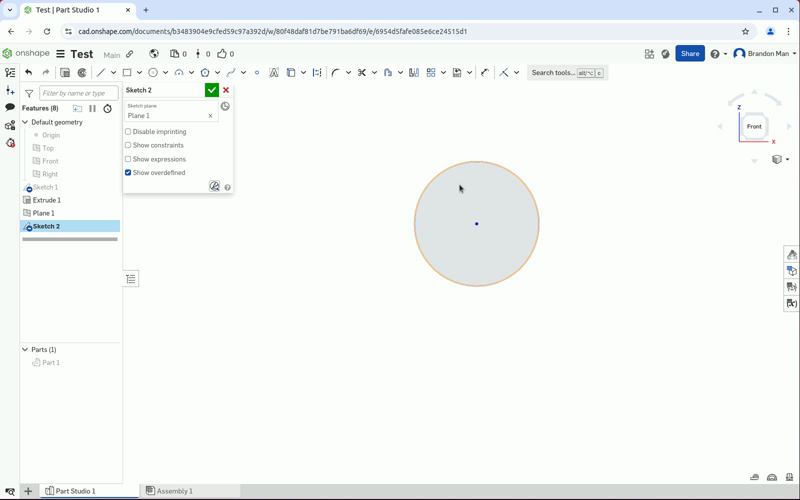
click(459, 184)
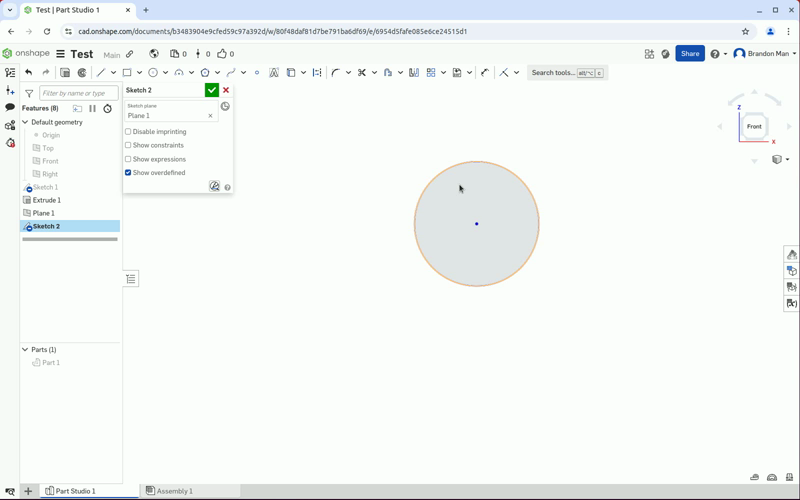
scroll(-6)
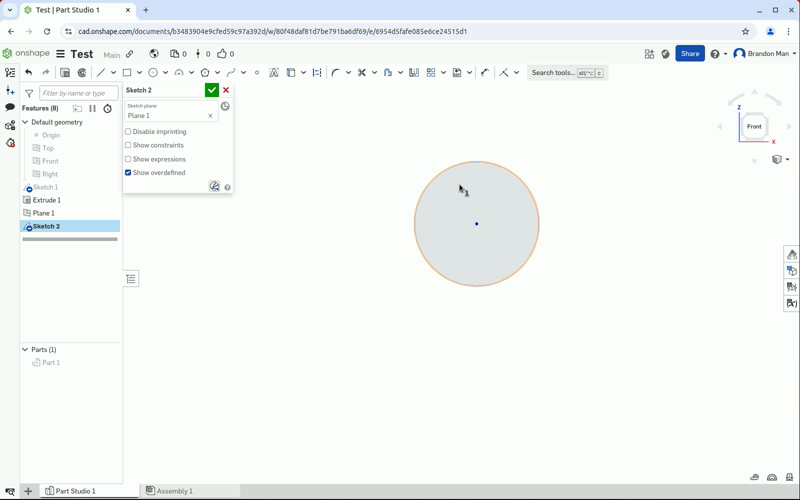
scroll(-6)
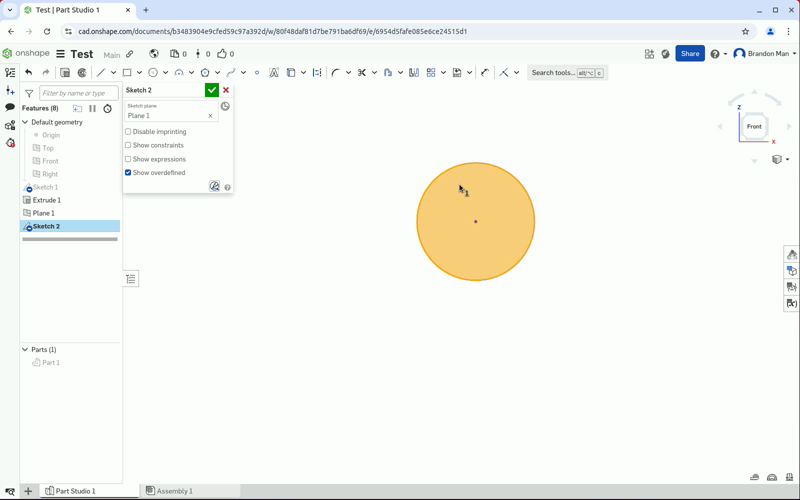
scroll(-6)
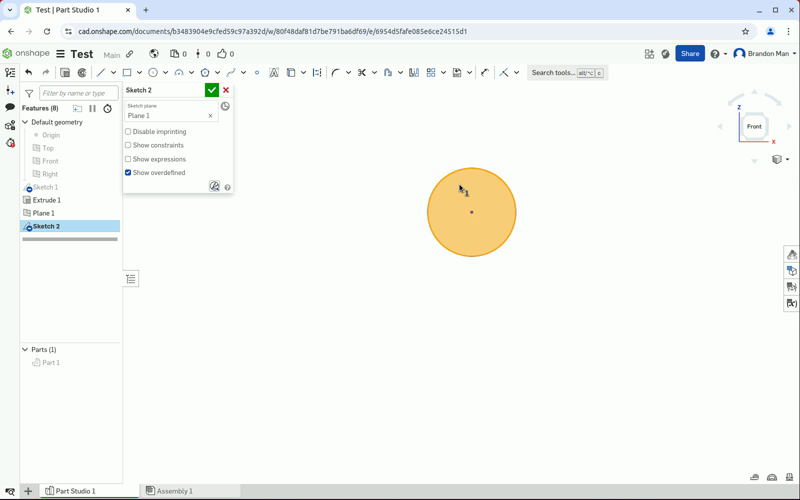
scroll(-6)
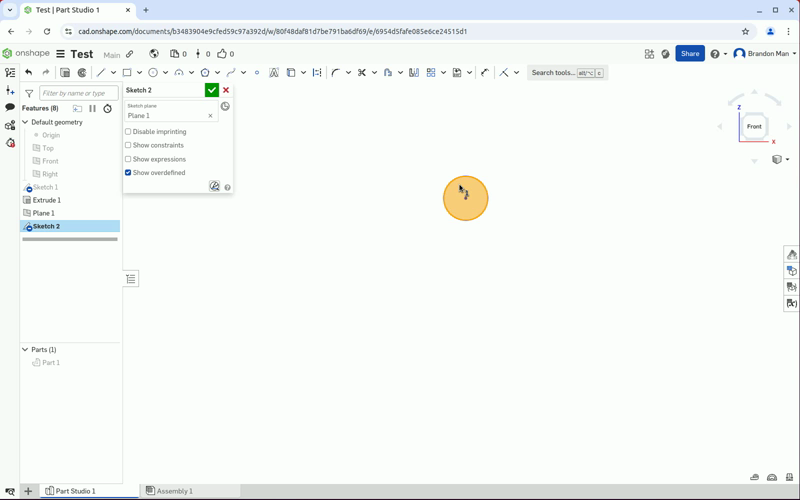
scroll(-6)
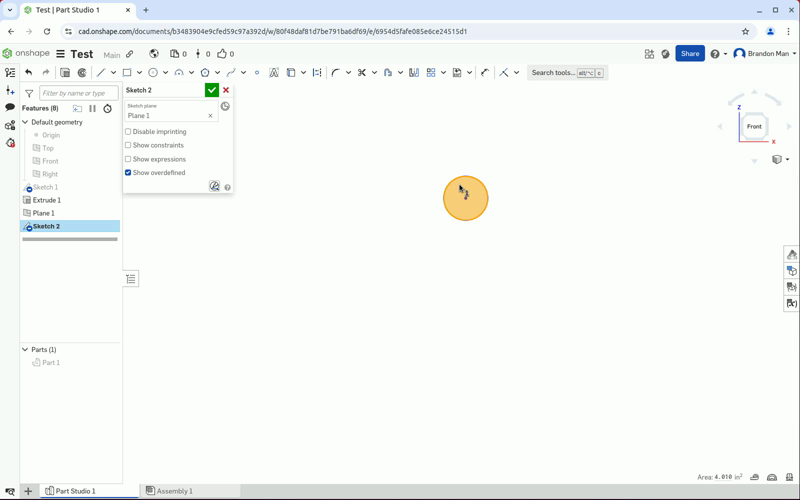
scroll(-6)
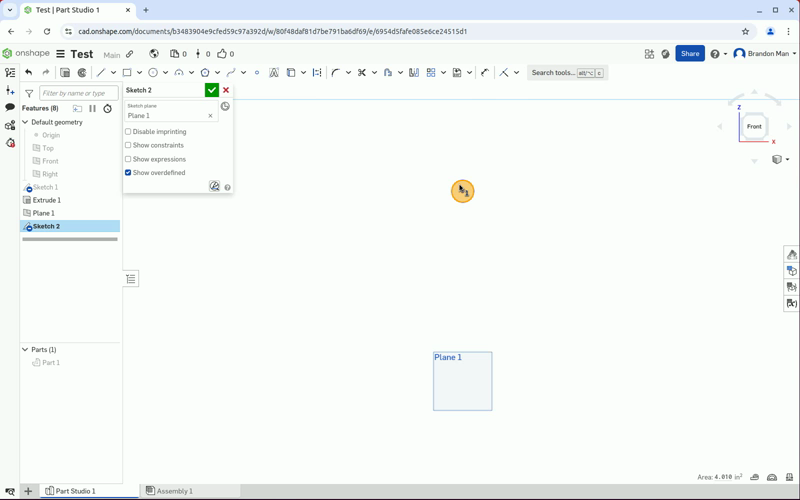
scroll(-6)
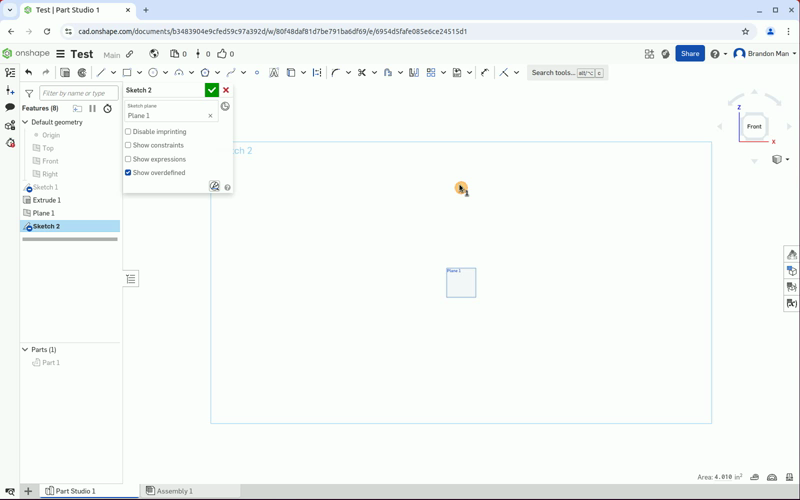
mouse_move(73, 352)
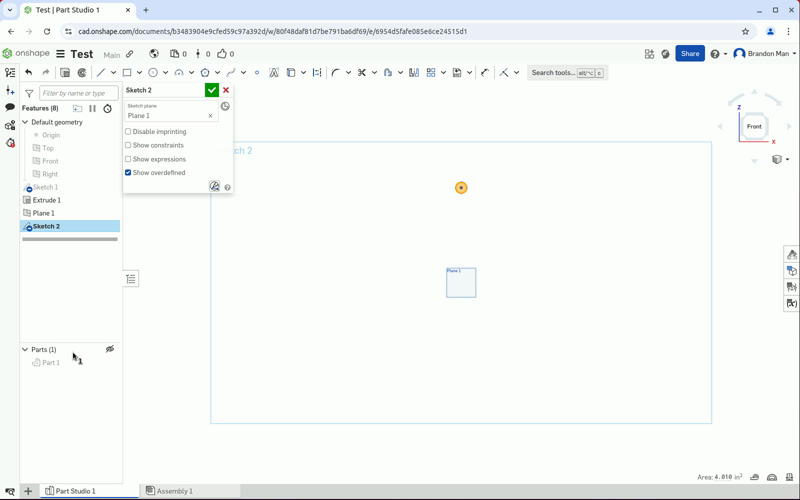
key(shift+y)
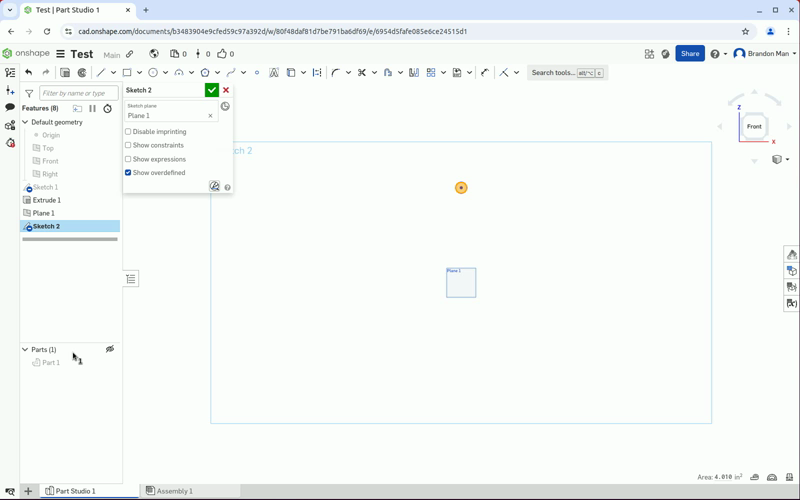
key(shift+e)
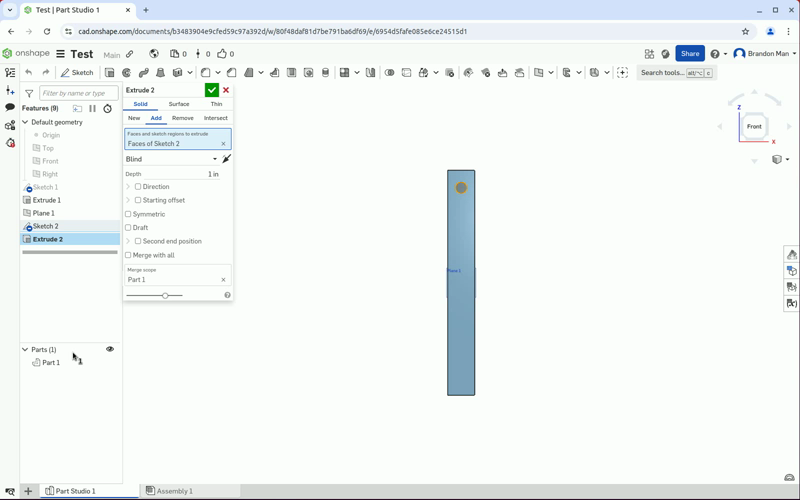
mouse_move(143, 106)
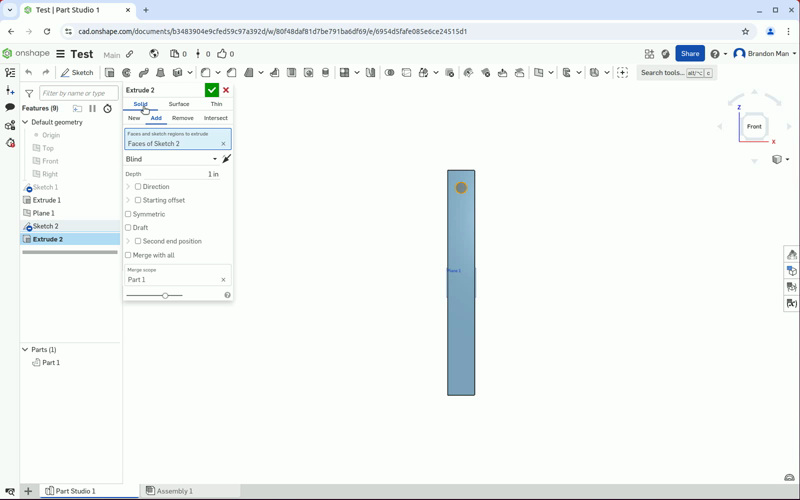
click(143, 106)
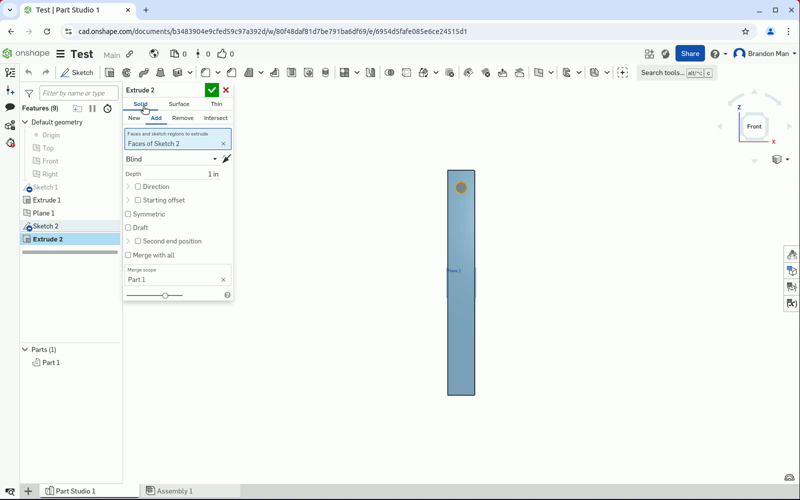
mouse_move(186, 120)
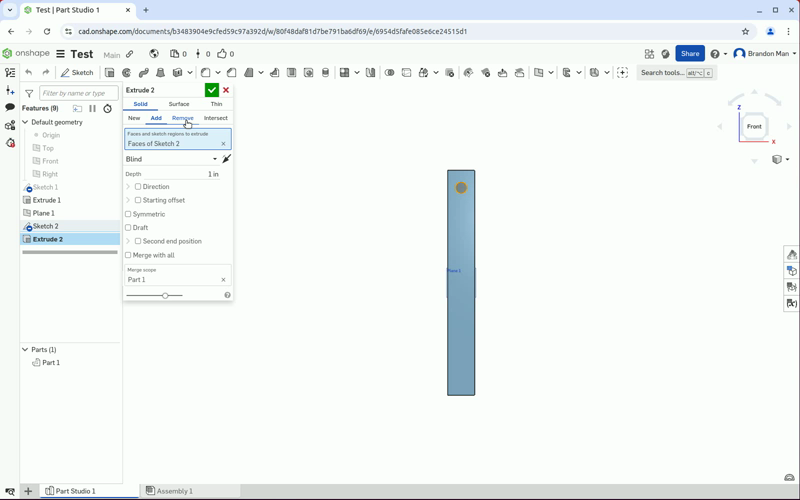
click(186, 120)
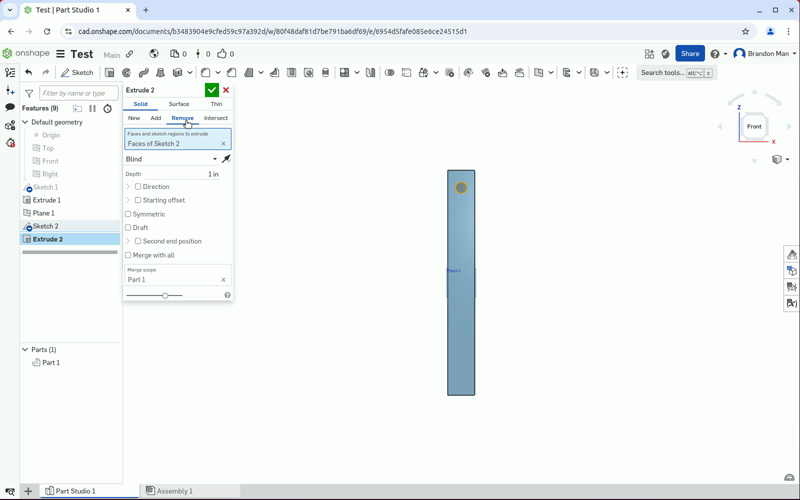
key(tab, 4)
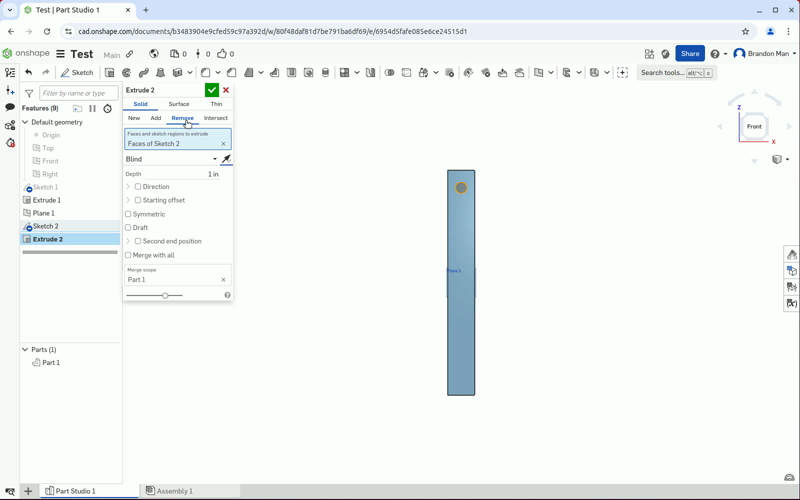
text(5.296)
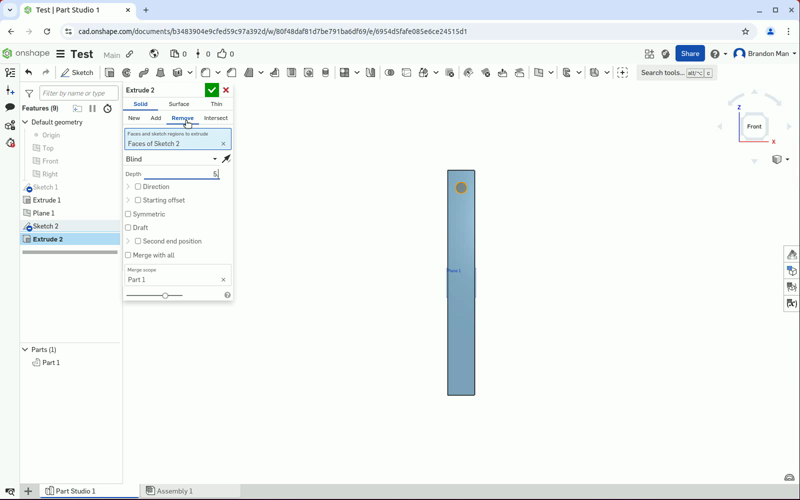
key(tab, 6)
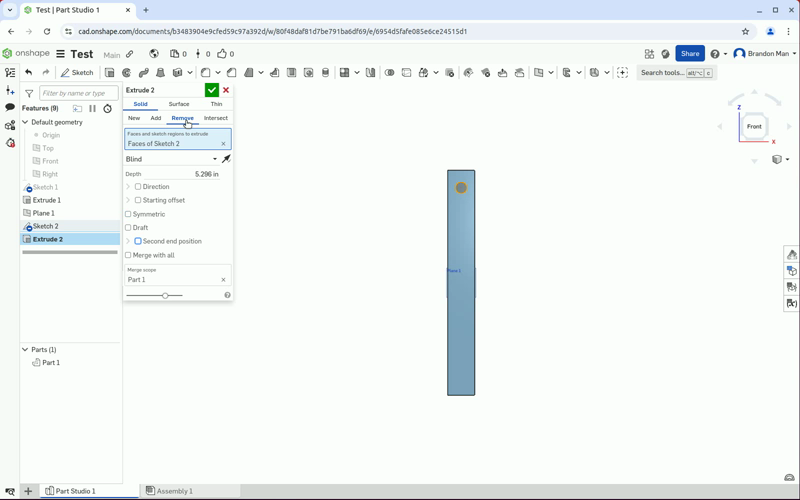
key(space)
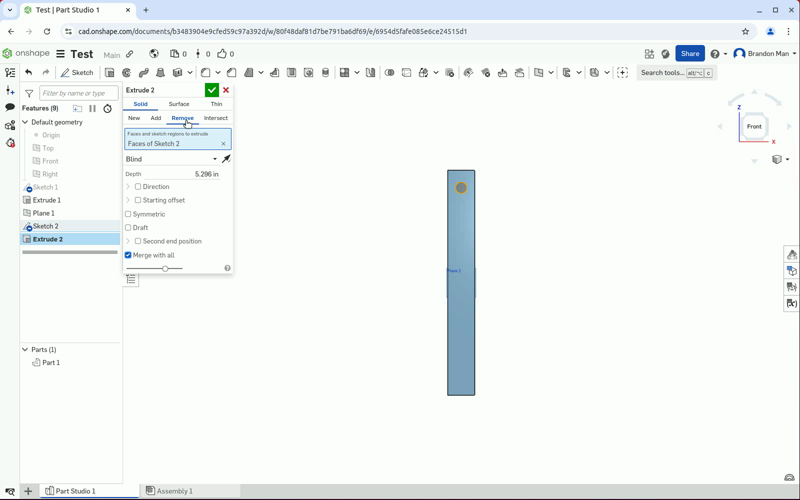
key(enter)
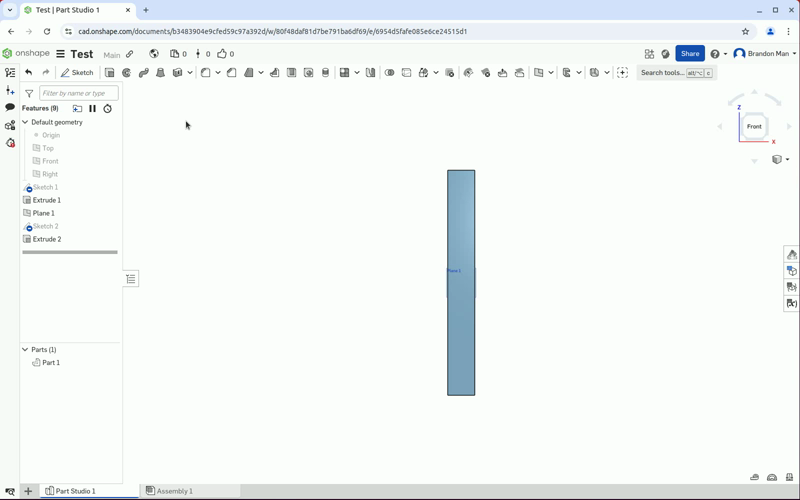
key(shift+h)
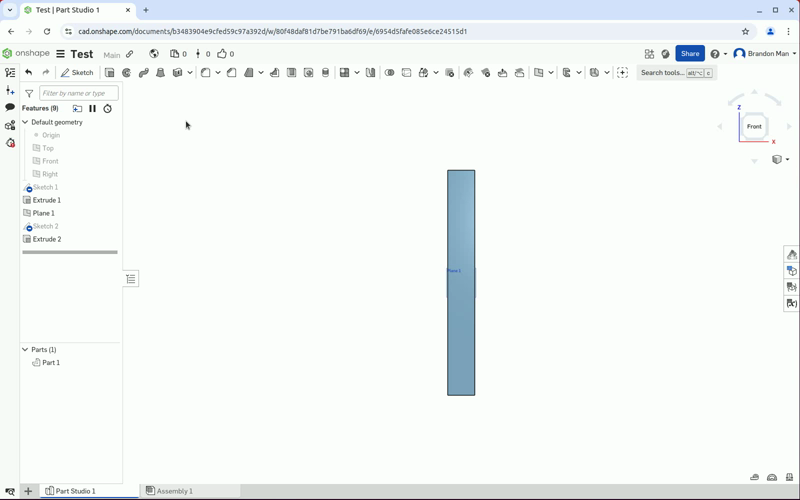
key(shift+h)
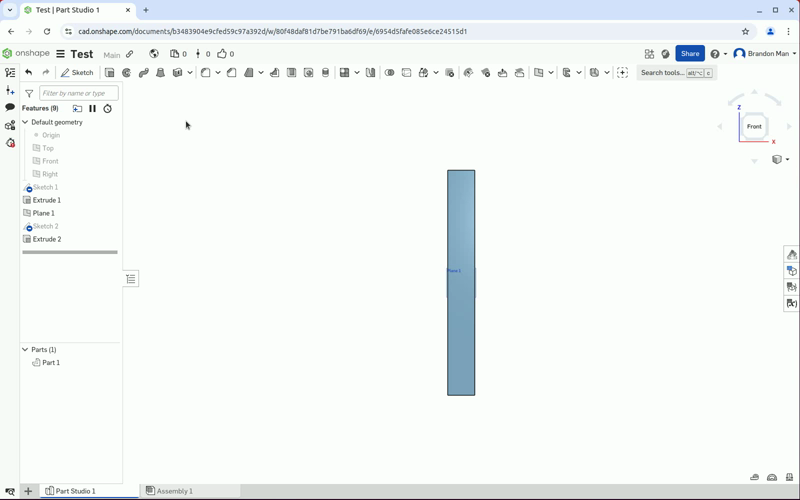
mouse_move(73, 189)
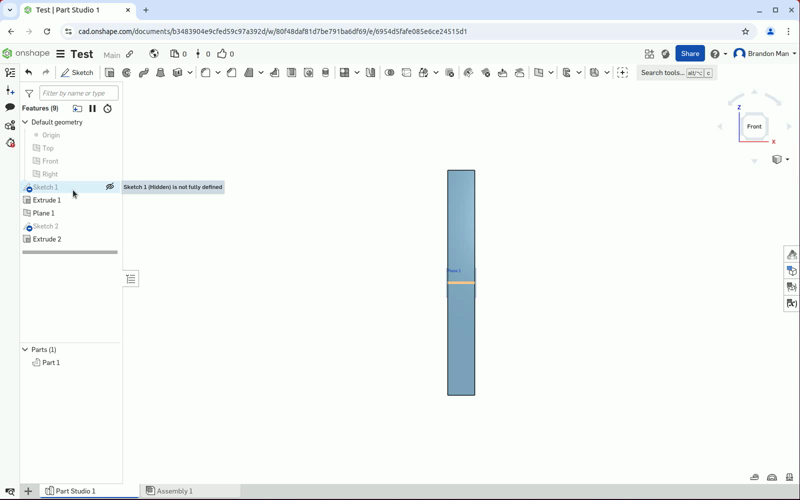
click(73, 189)
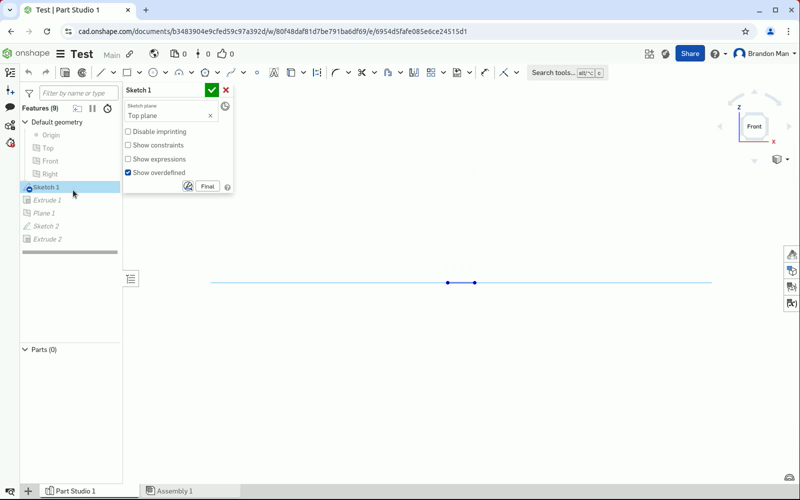
mouse_move(229, 92)
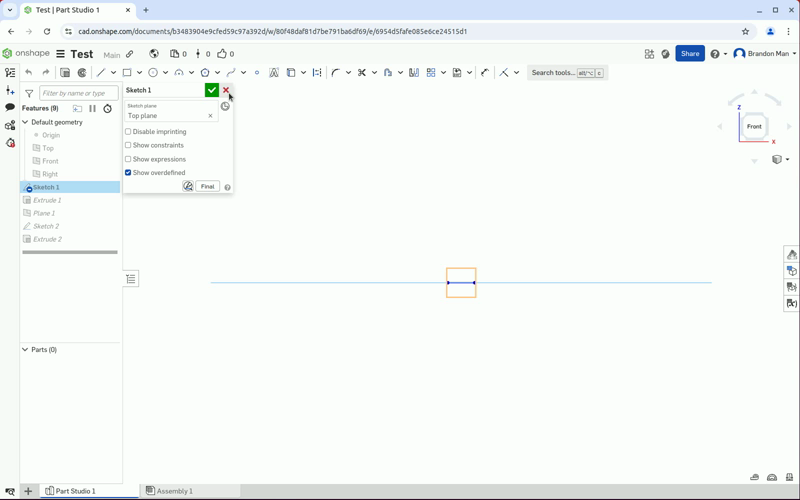
click(229, 92)
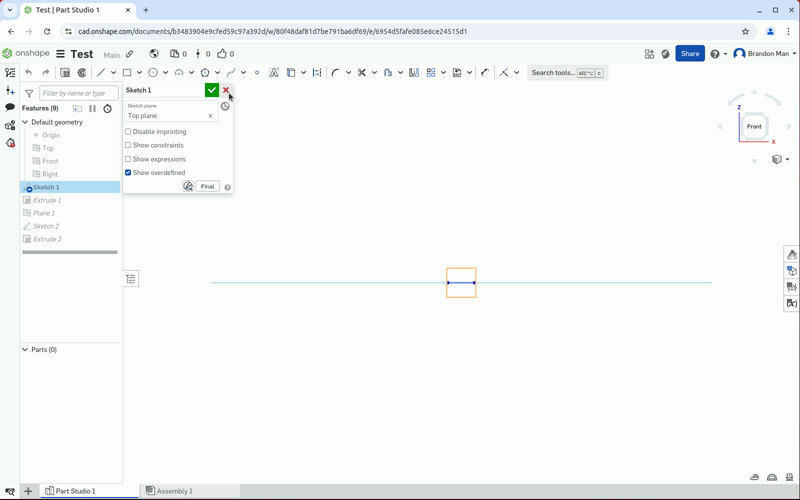
key(shift+s)
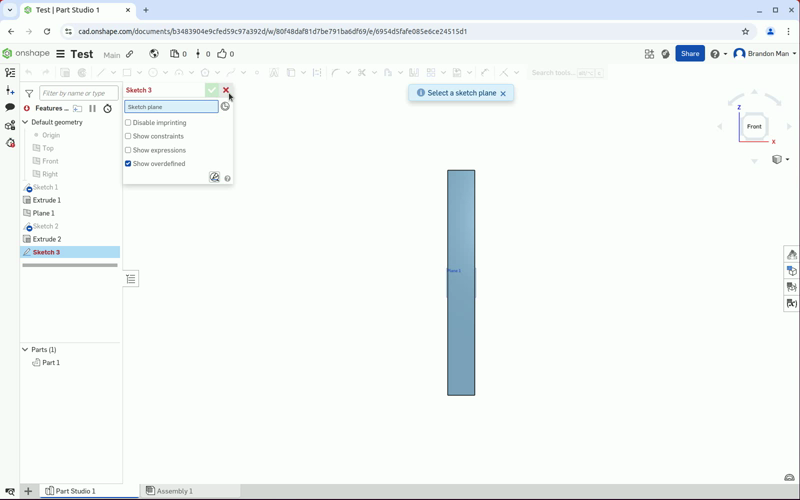
mouse_move(73, 215)
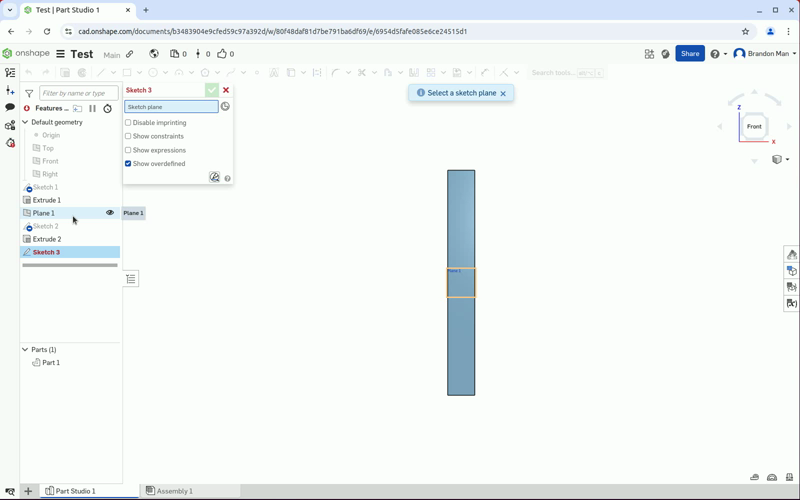
click(73, 215)
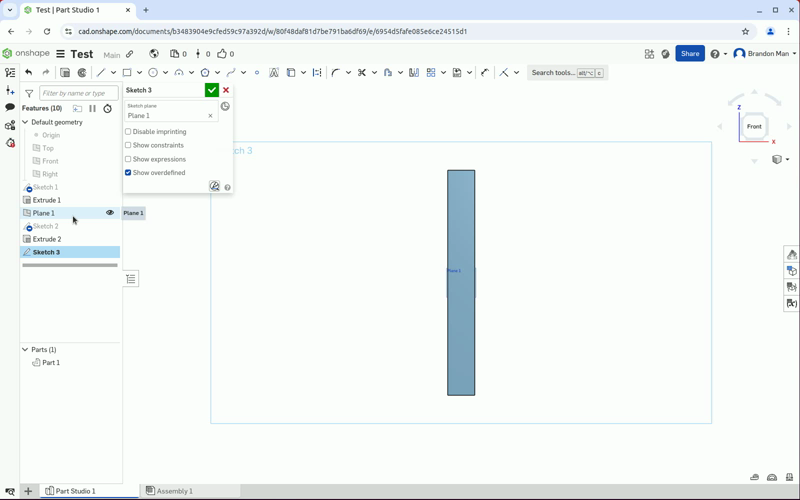
mouse_move(73, 352)
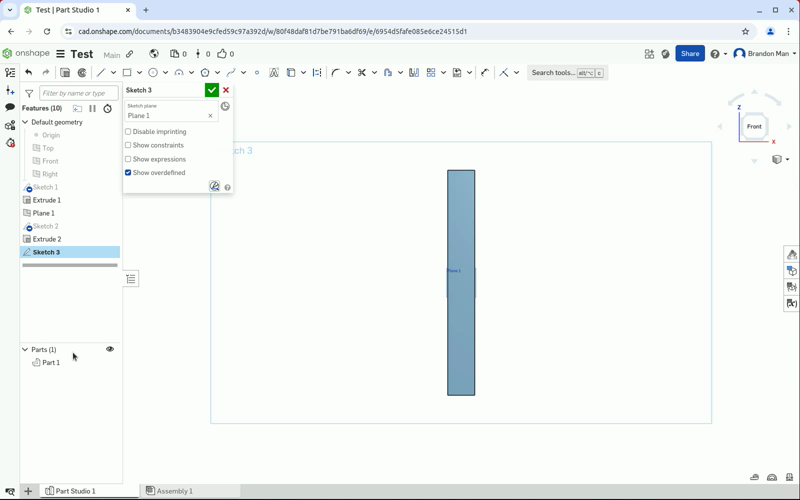
key(y)
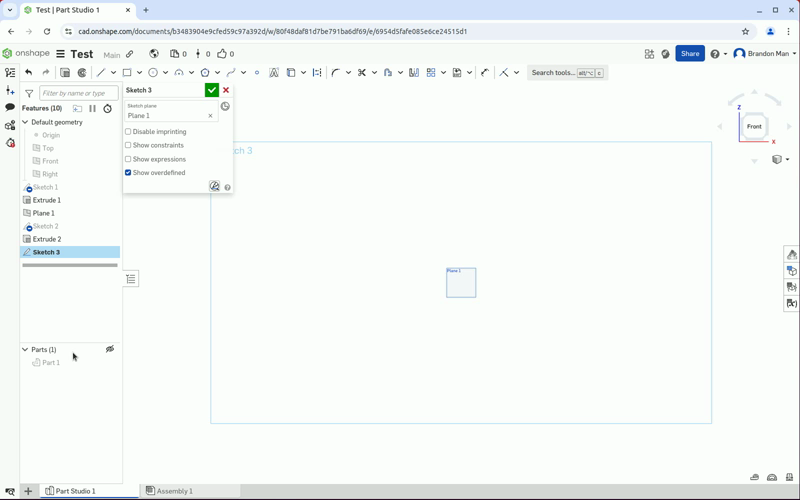
key(c)
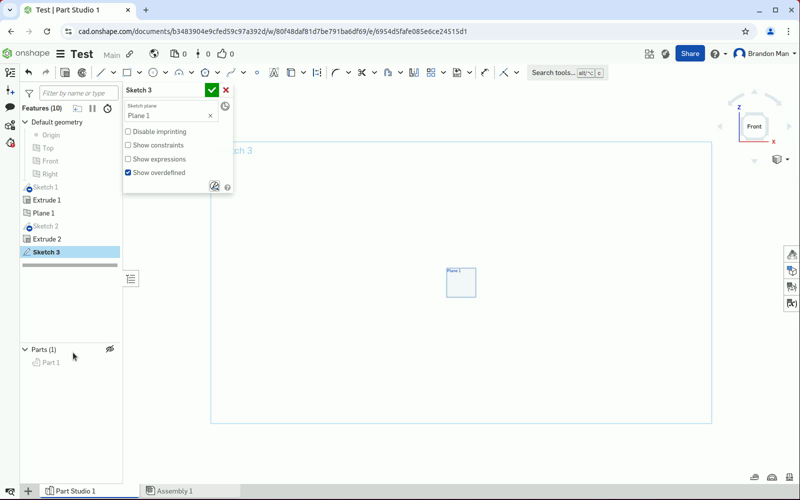
key_down(shift)
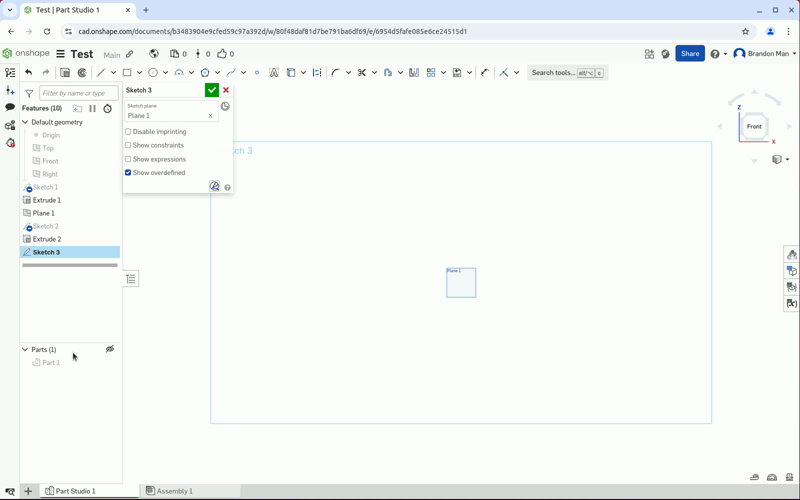
mouse_move(461, 378)
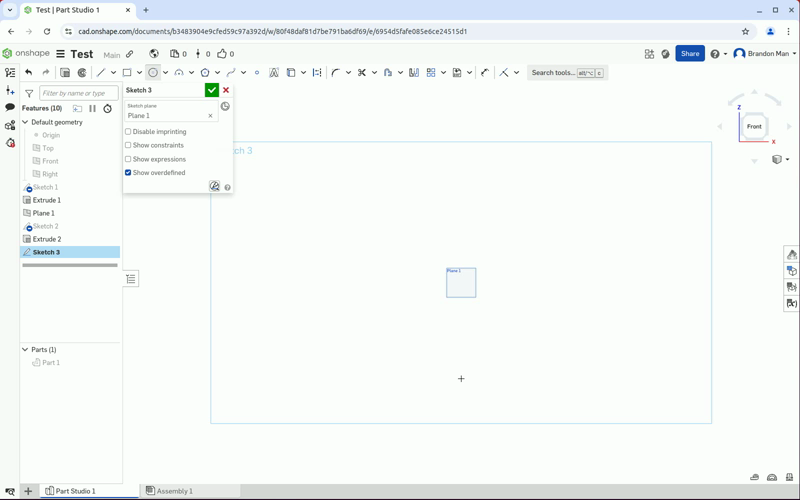
click(461, 378)
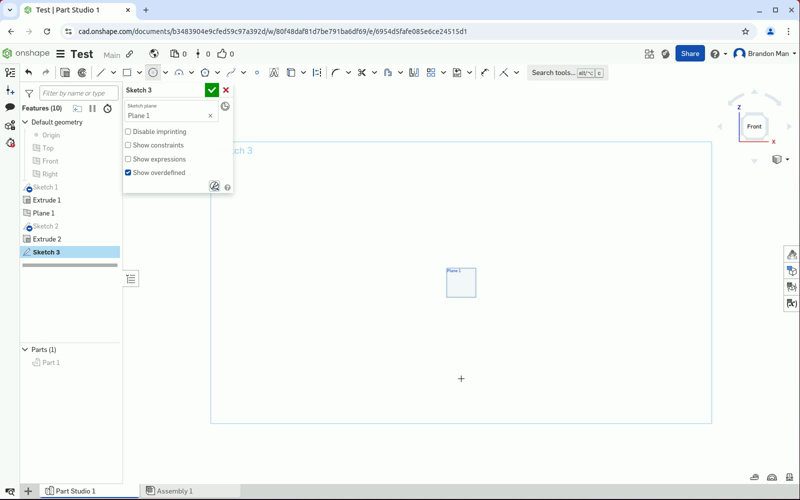
key_up(shift)
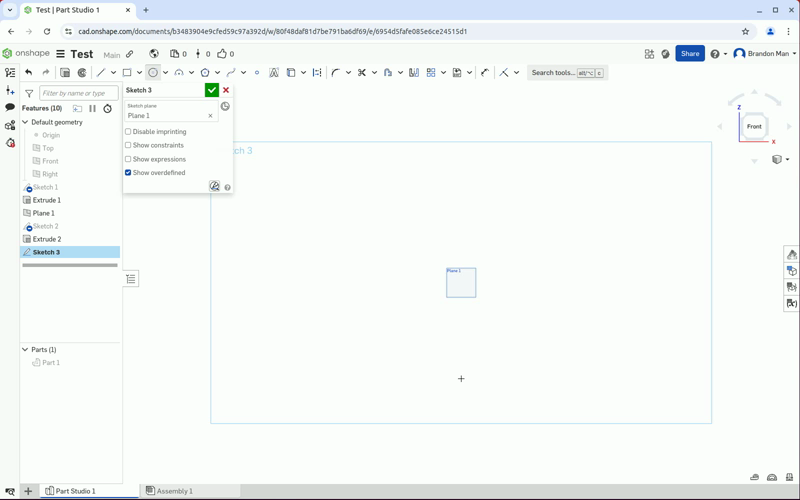
mouse_move(466, 378)
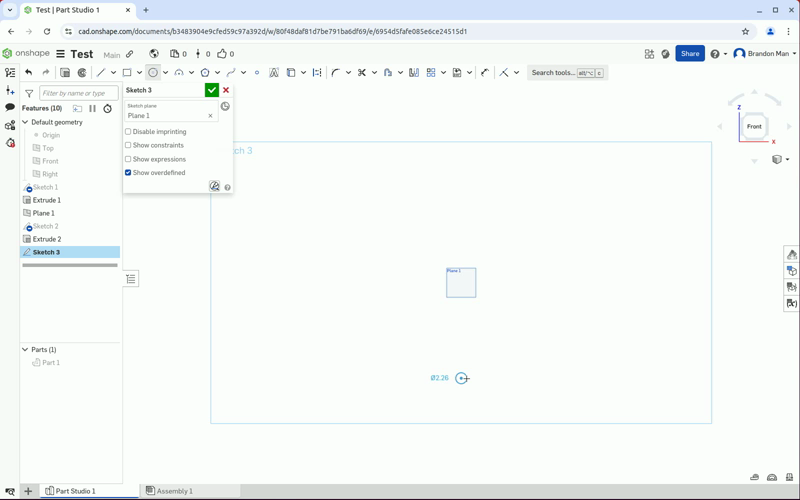
click(466, 378)
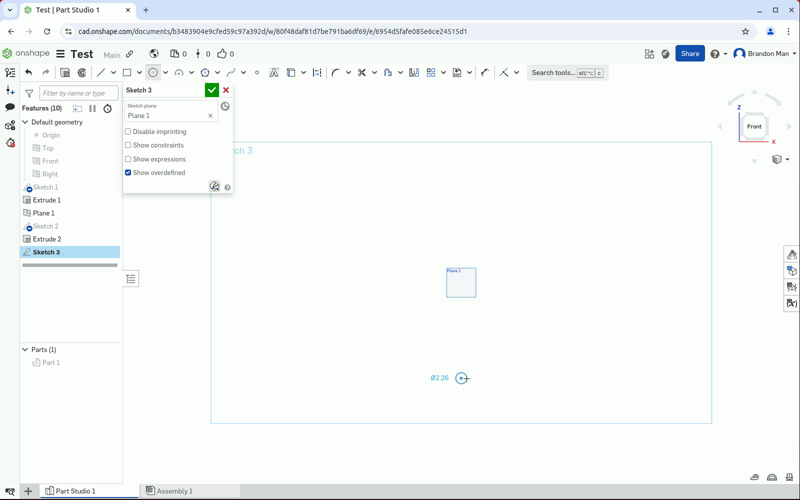
key(esc)
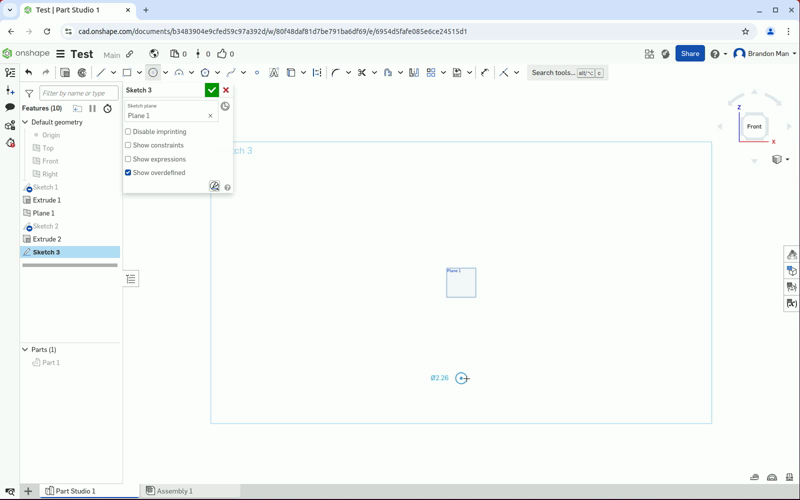
mouse_move(462, 374)
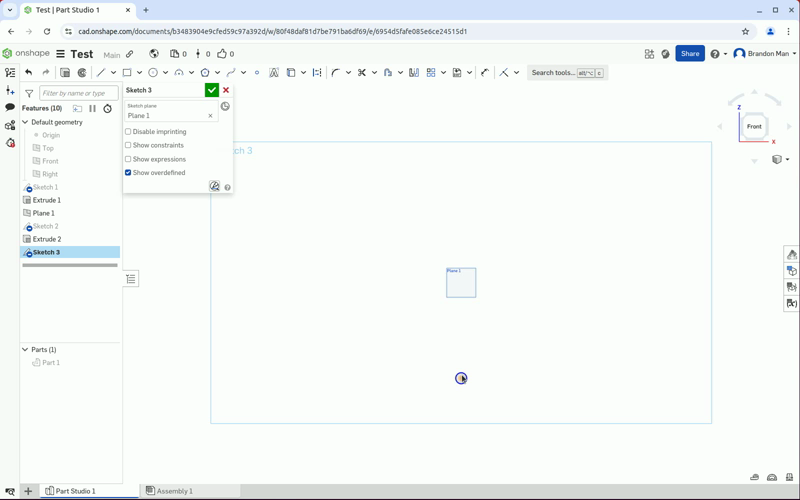
scroll(6)
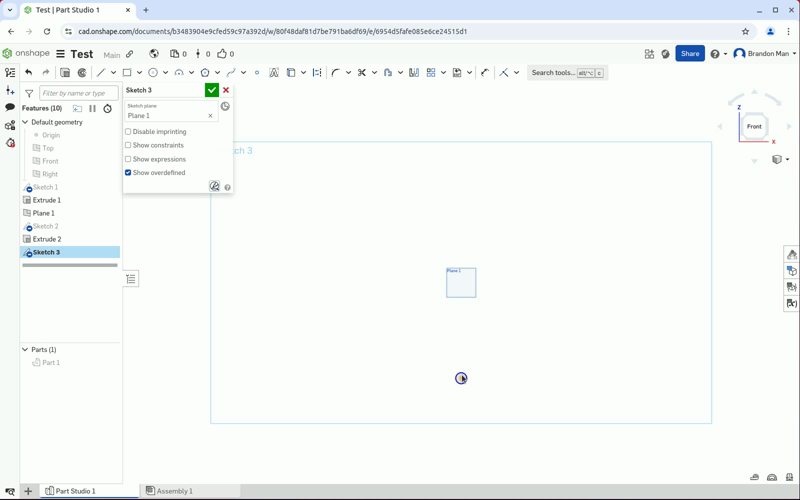
scroll(6)
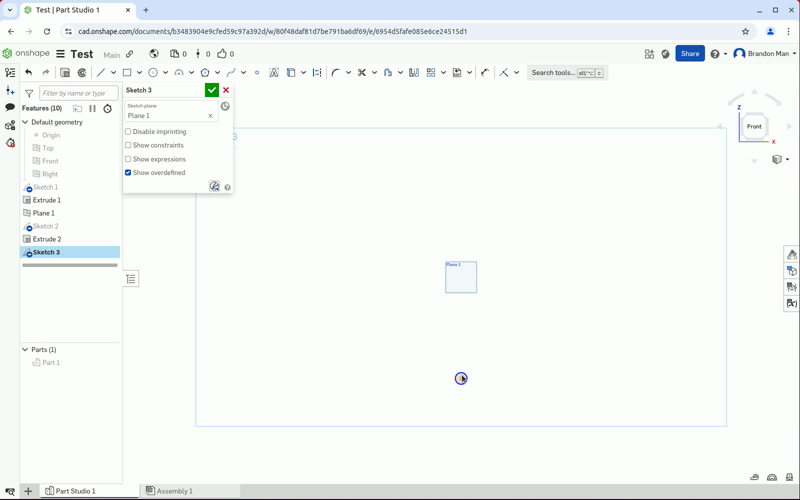
scroll(6)
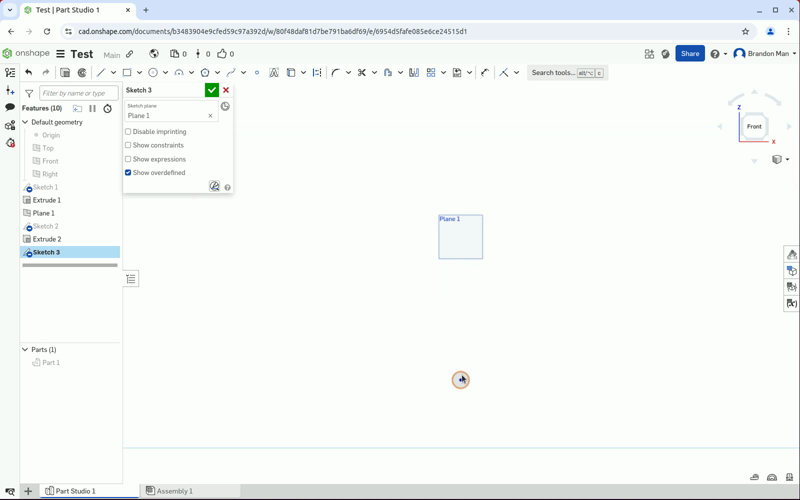
scroll(6)
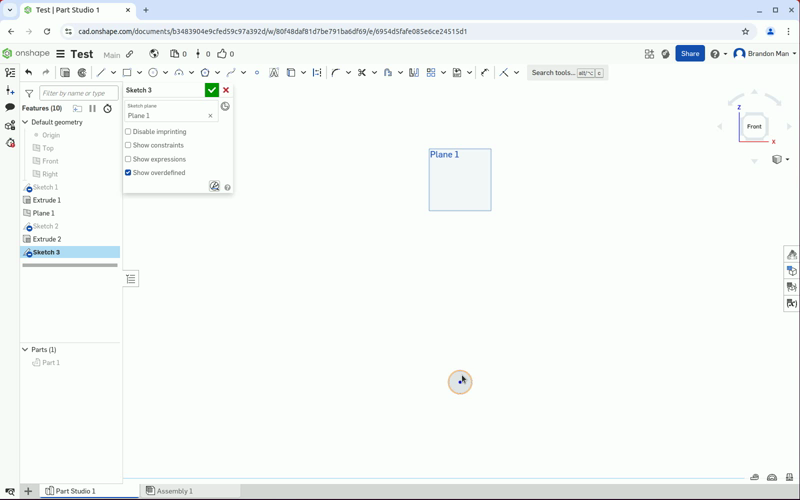
scroll(6)
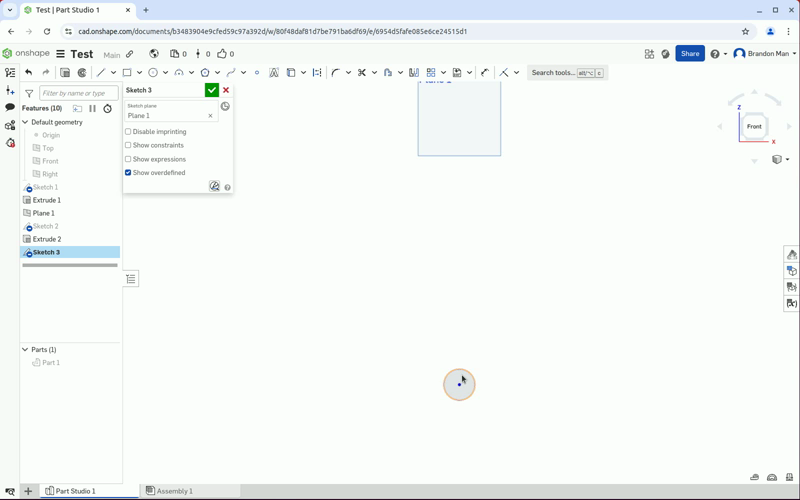
scroll(6)
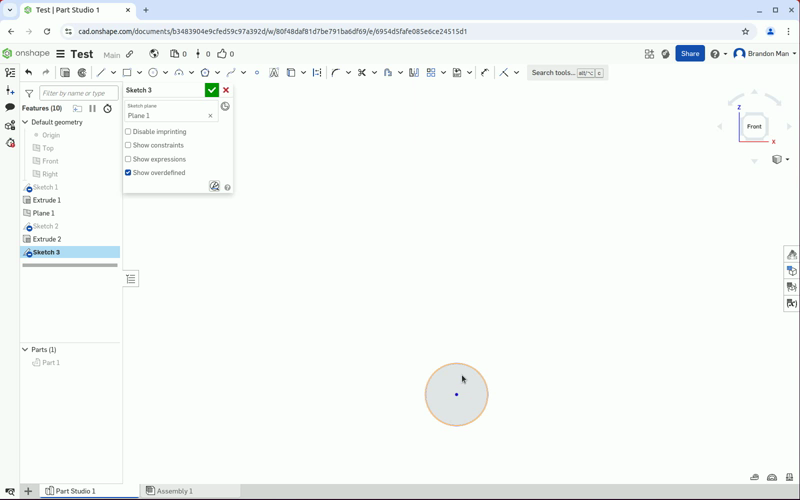
scroll(6)
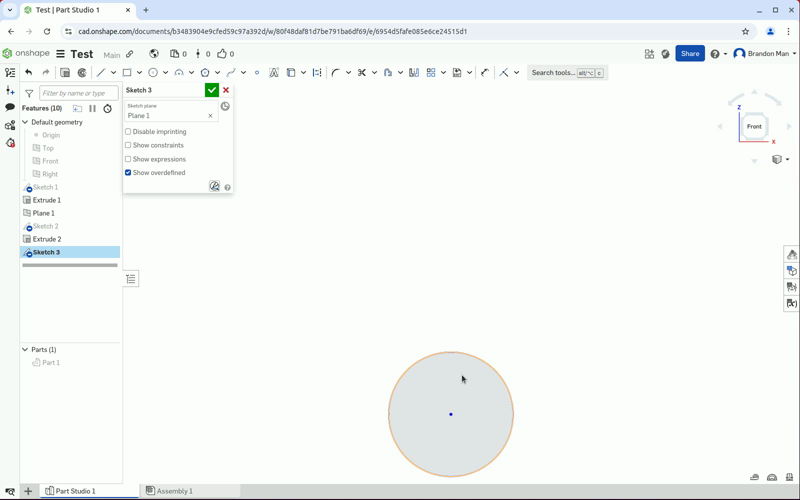
click(462, 374)
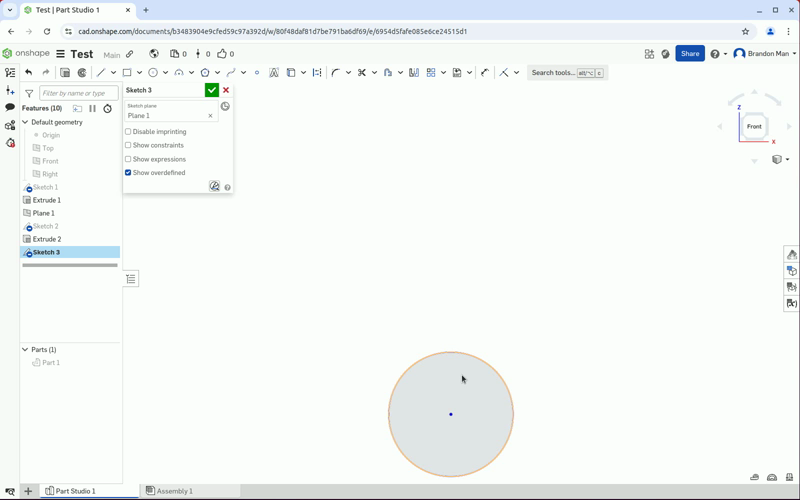
scroll(-6)
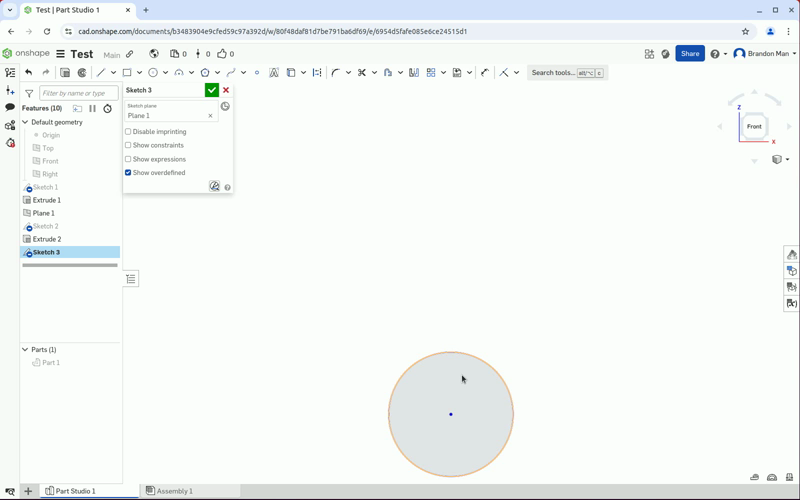
scroll(-6)
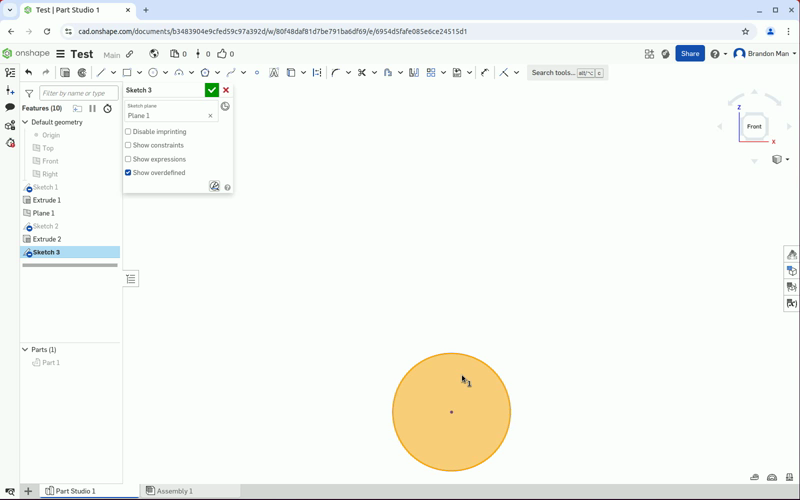
scroll(-6)
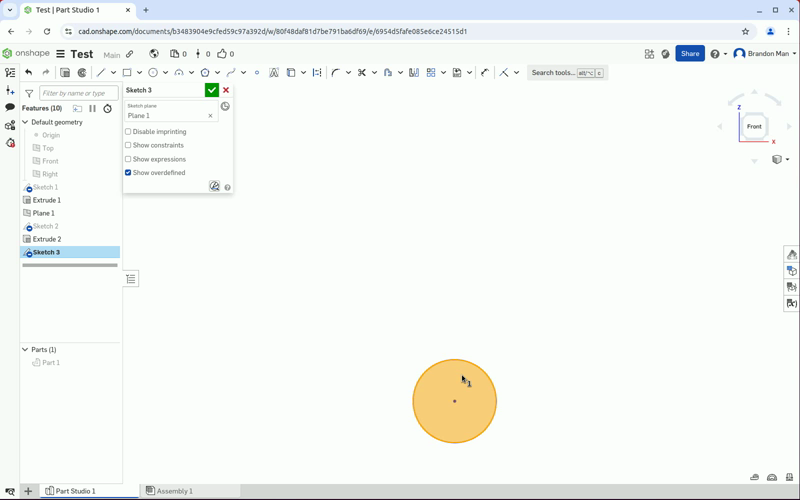
scroll(-6)
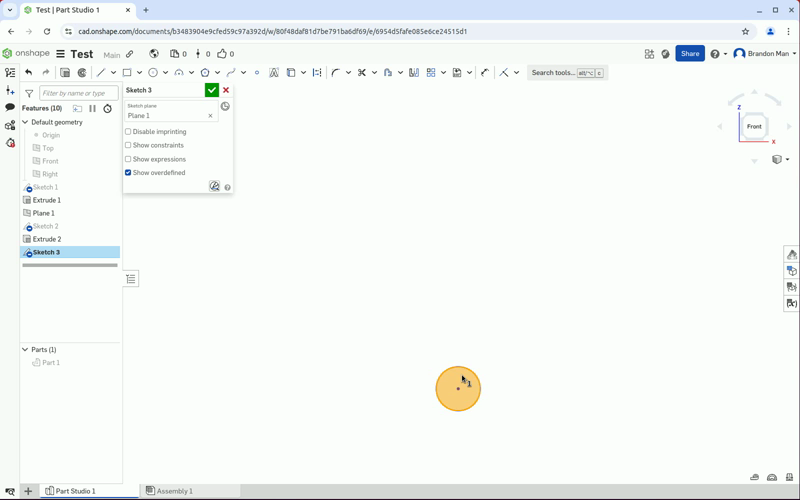
scroll(-6)
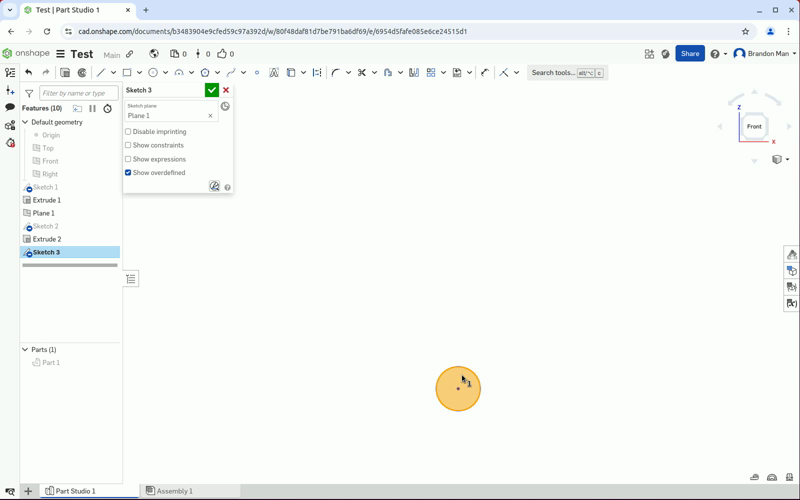
scroll(-6)
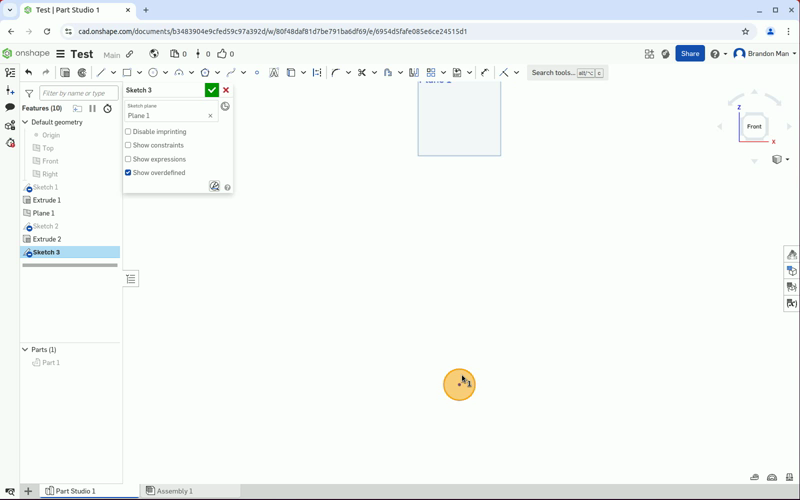
scroll(-6)
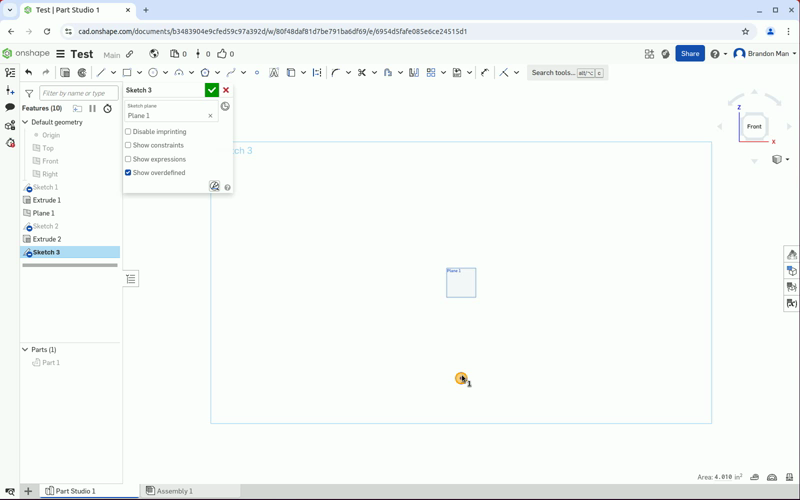
mouse_move(73, 352)
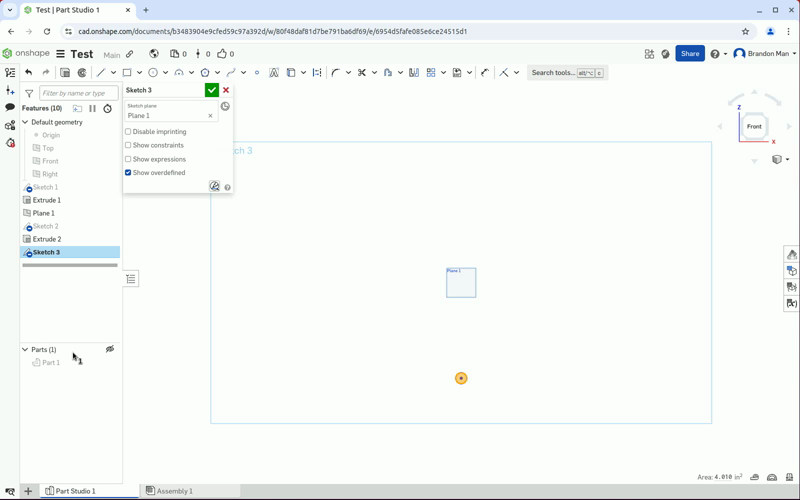
key(shift+y)
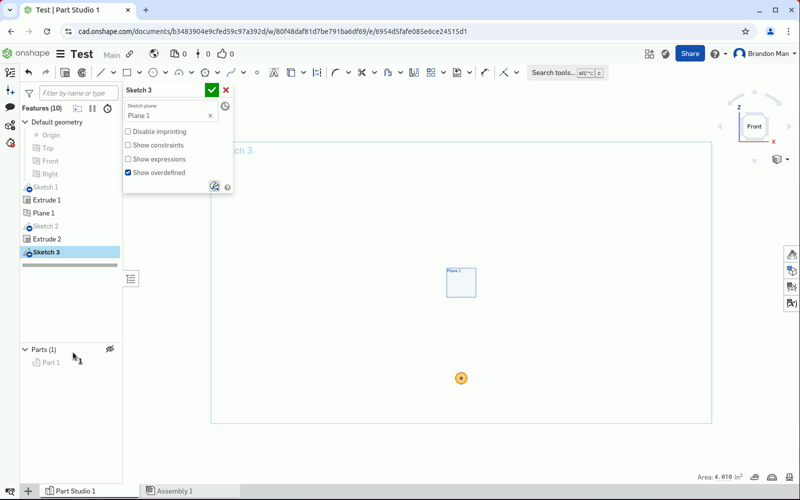
key(shift+e)
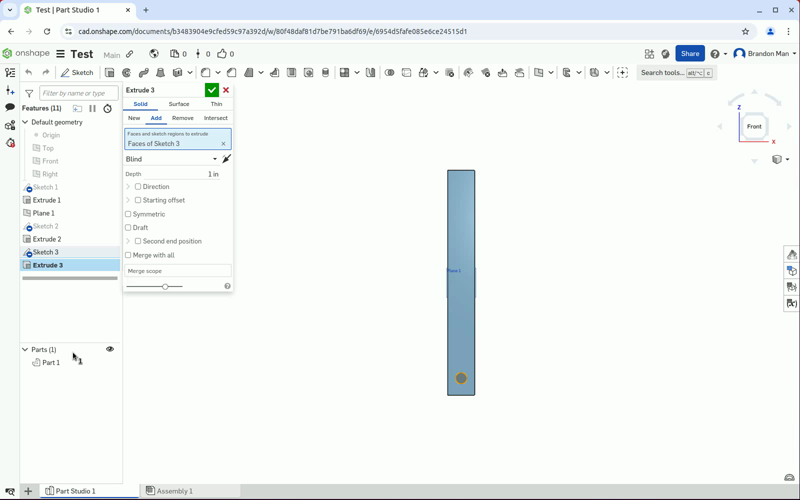
mouse_move(143, 106)
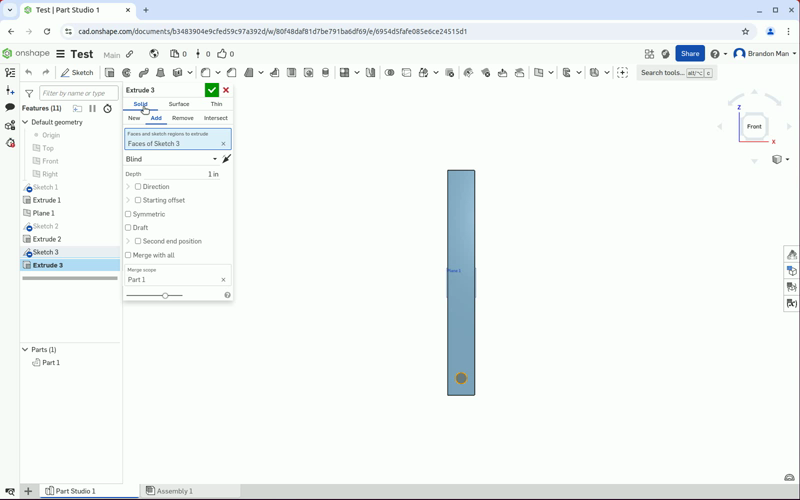
click(143, 106)
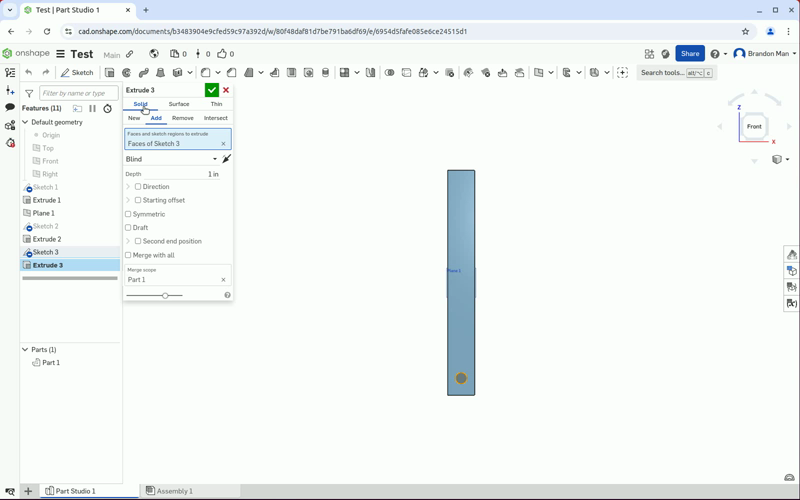
mouse_move(186, 120)
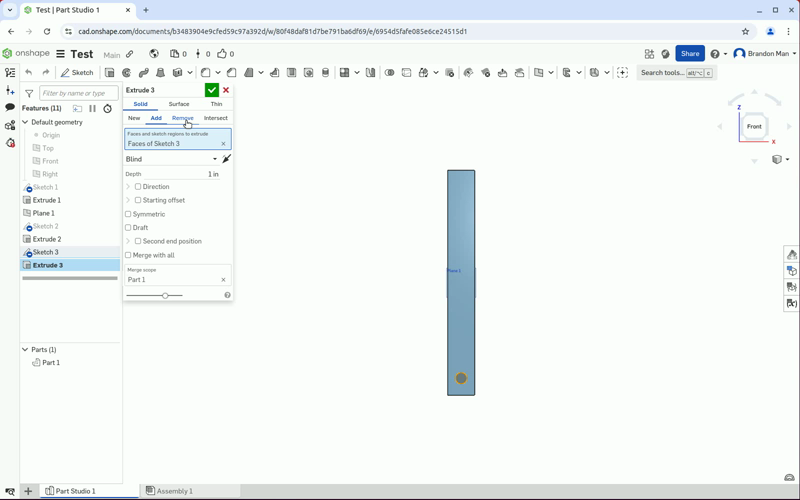
click(186, 120)
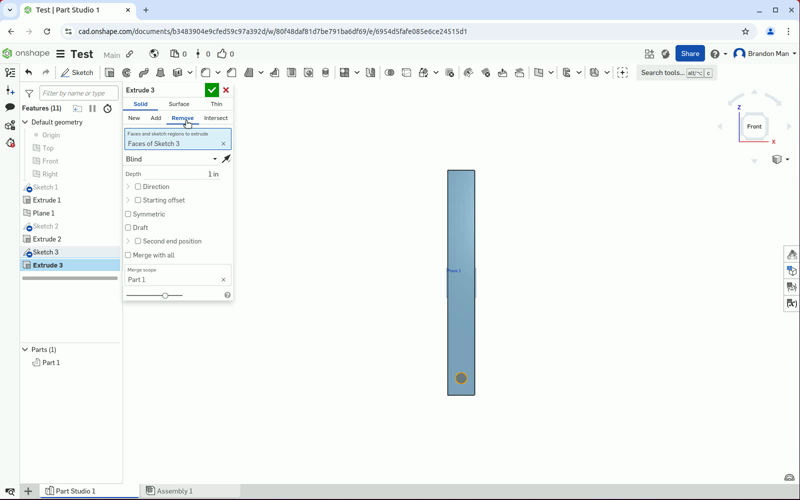
key(tab, 4)
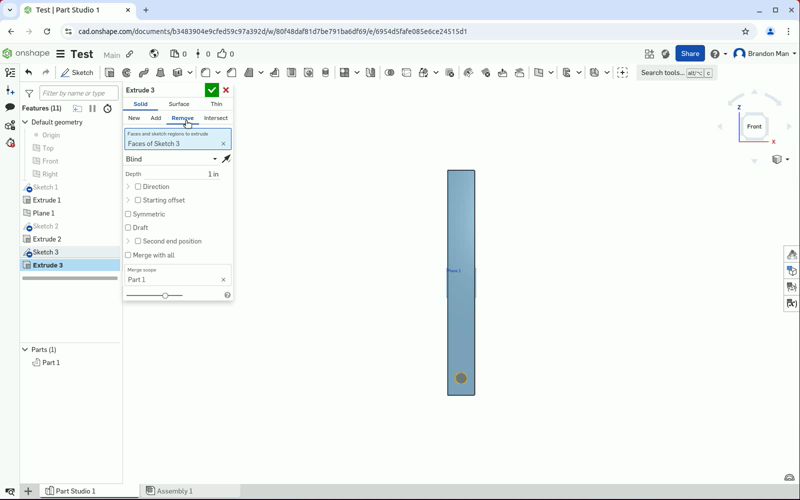
text(5.296)
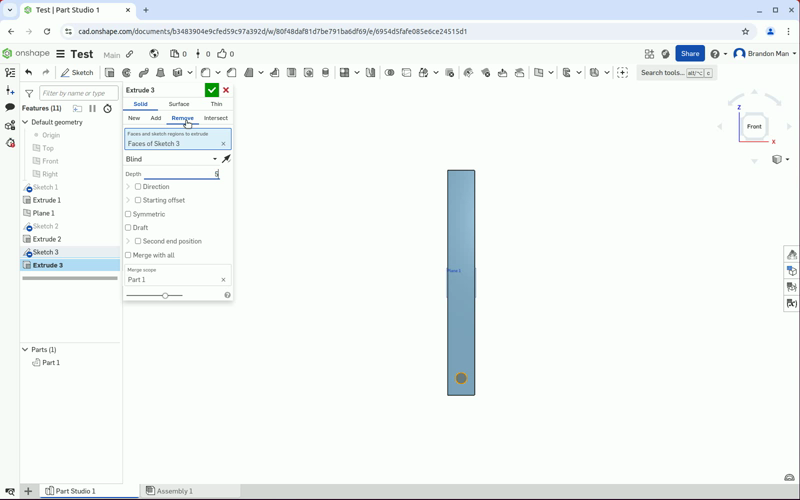
key(tab, 6)
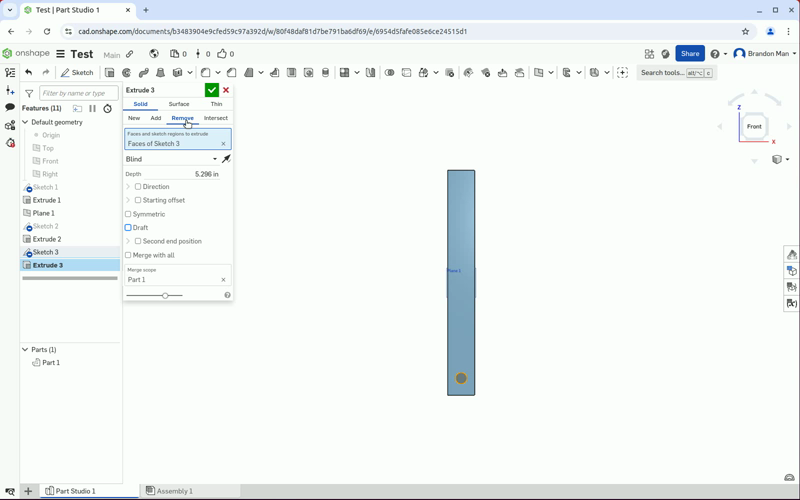
key(space)
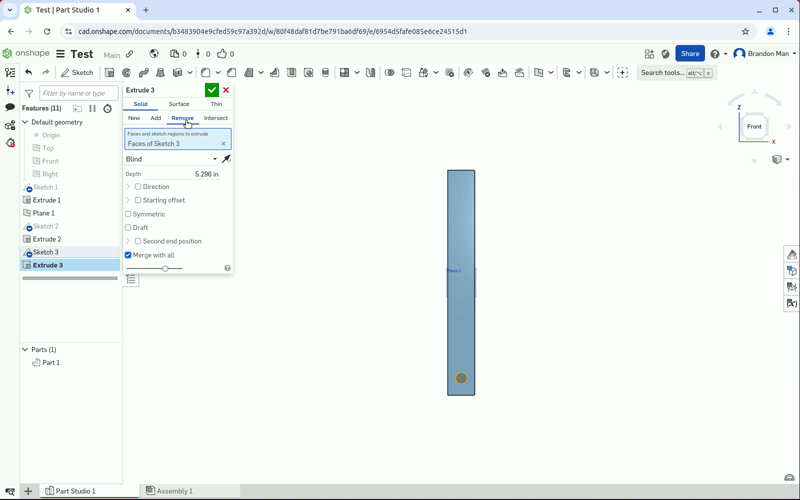
key(enter)
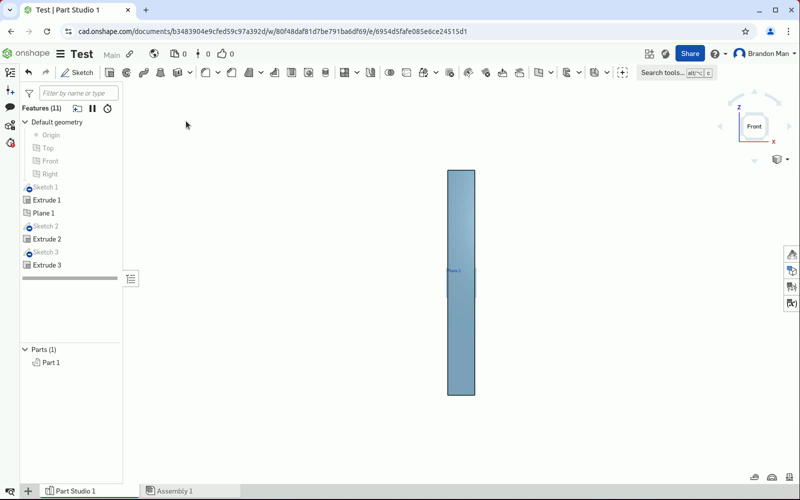
key(shift+h)
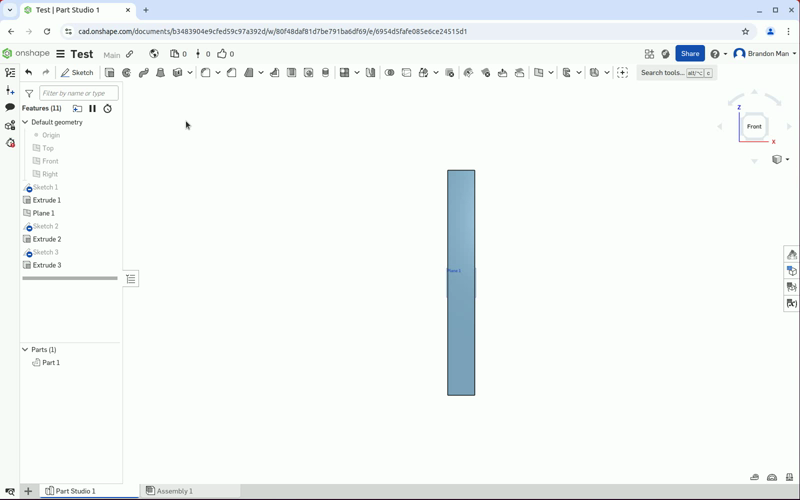
key(shift+h)
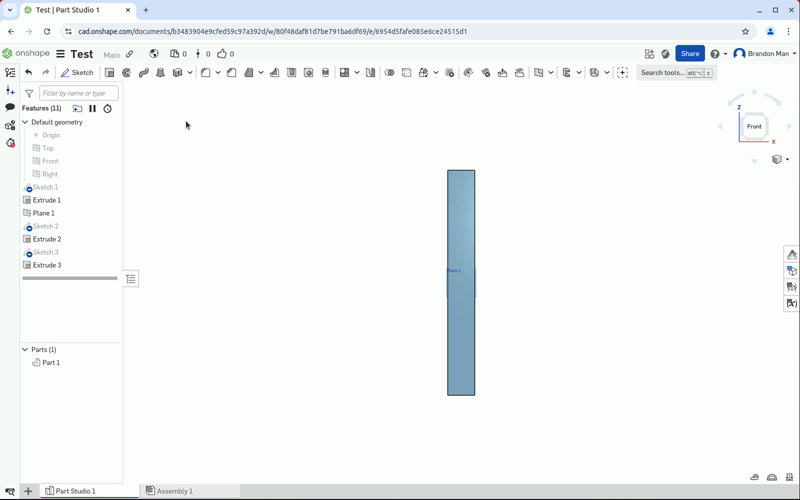
mouse_move(73, 189)
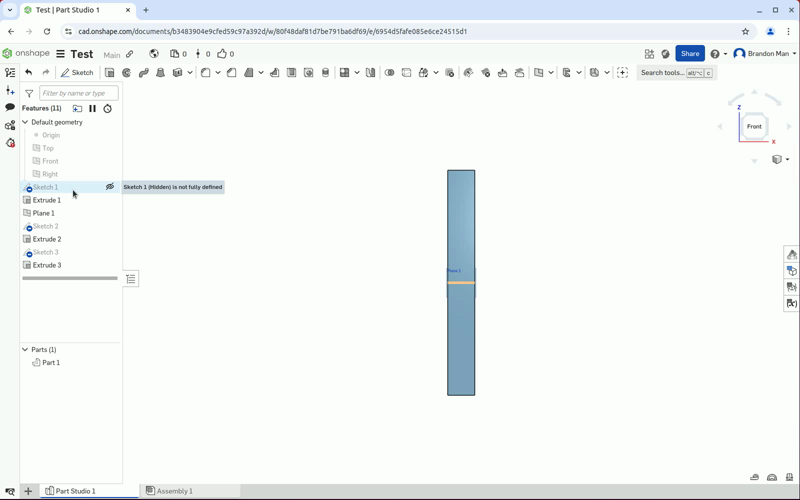
click(73, 189)
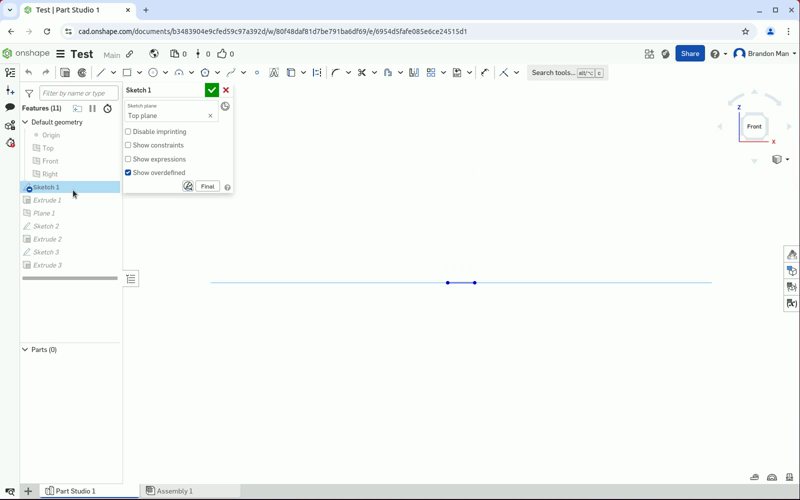
mouse_move(229, 92)
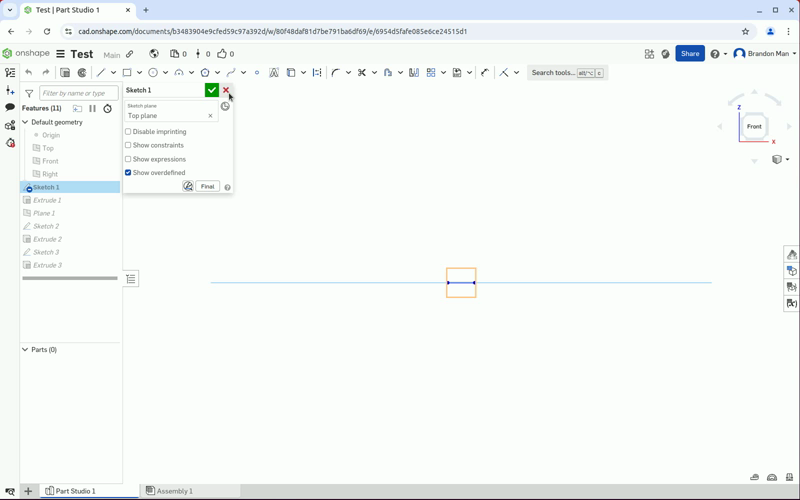
click(229, 92)
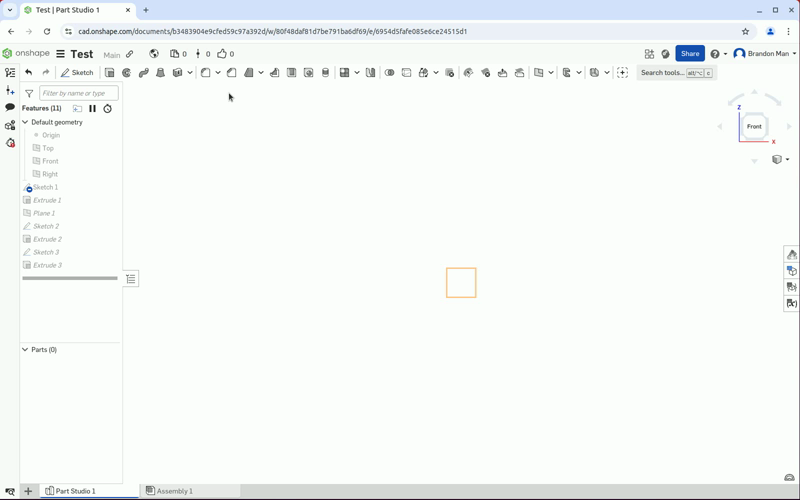
mouse_move(73, 352)
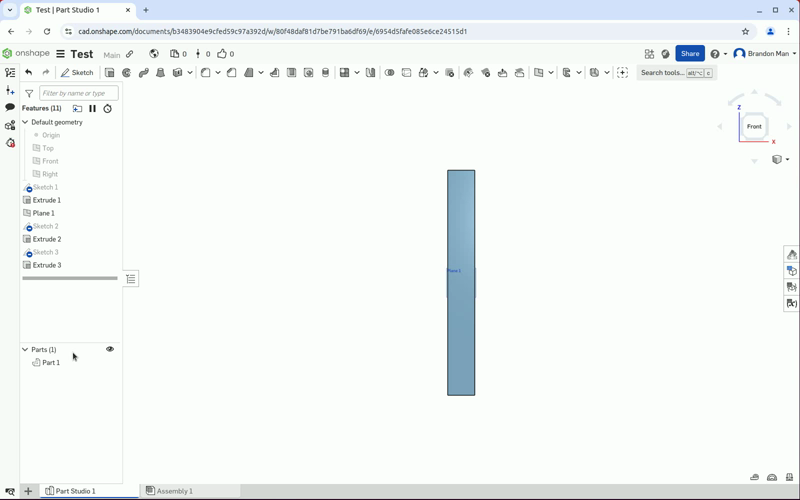
key(y)
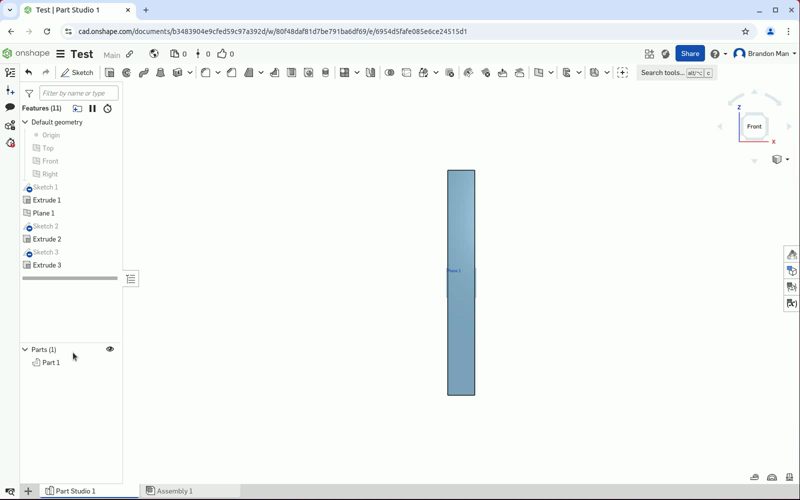
key(shift+p)
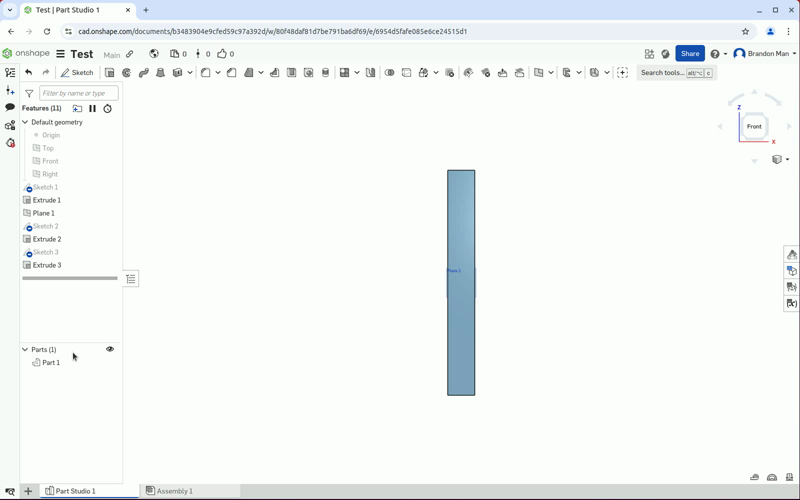
key(space)
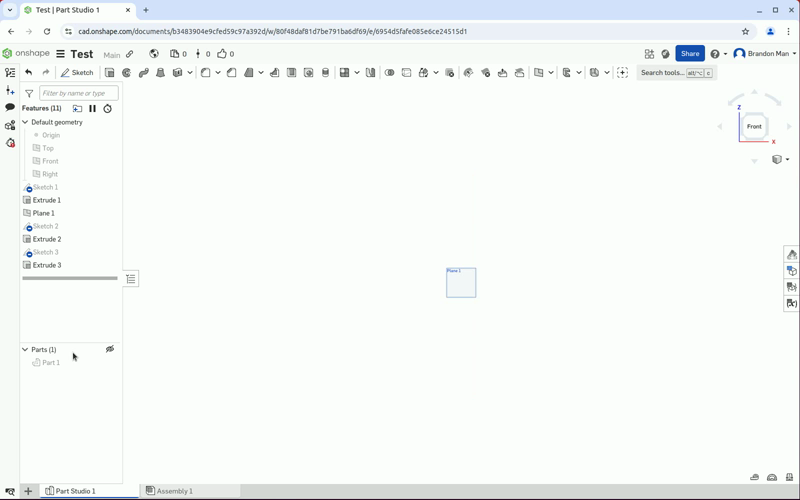
key_down(shift)
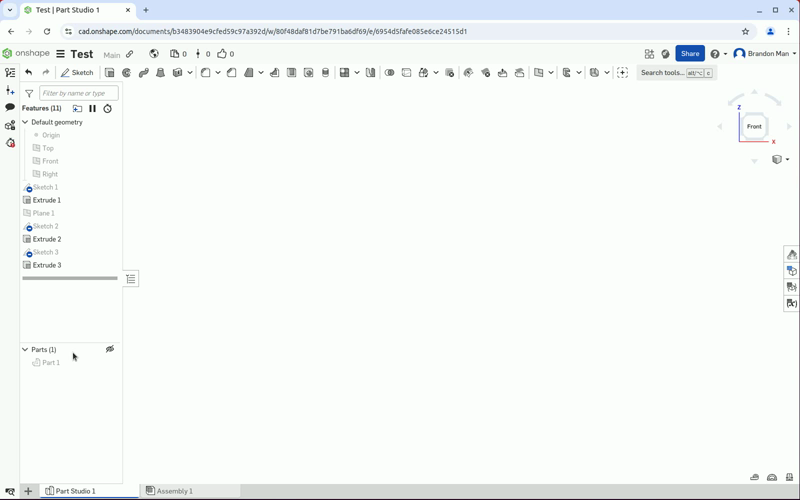
key(left)
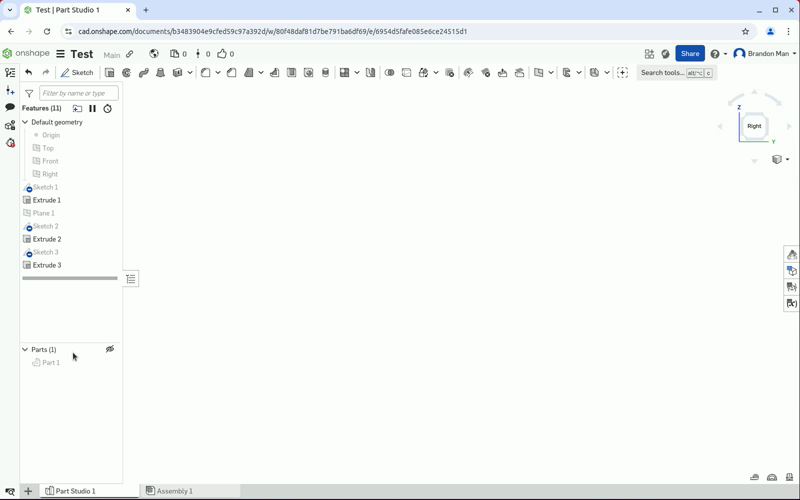
key_up(shift)
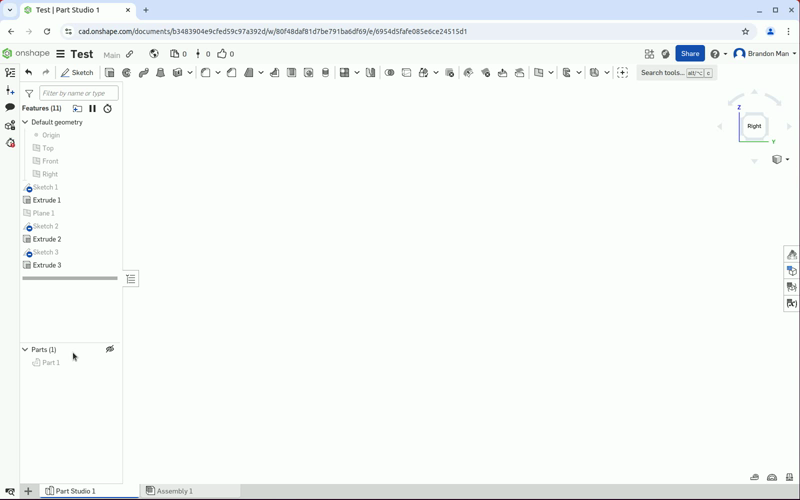
mouse_move(73, 352)
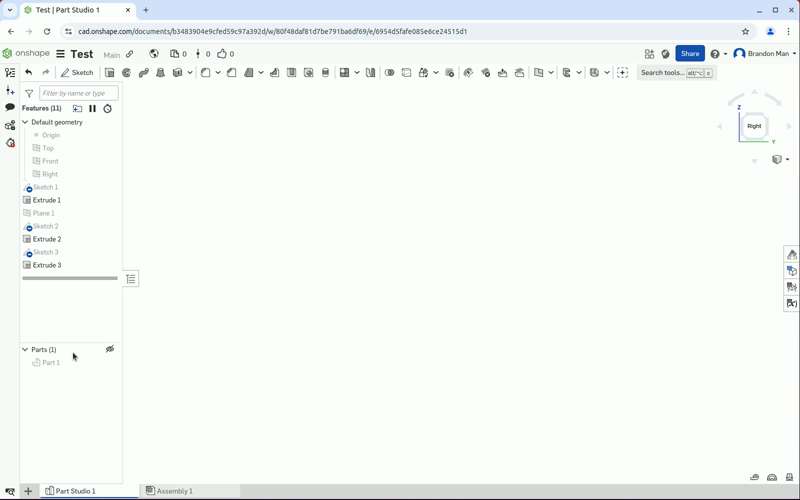
key(shift+y)
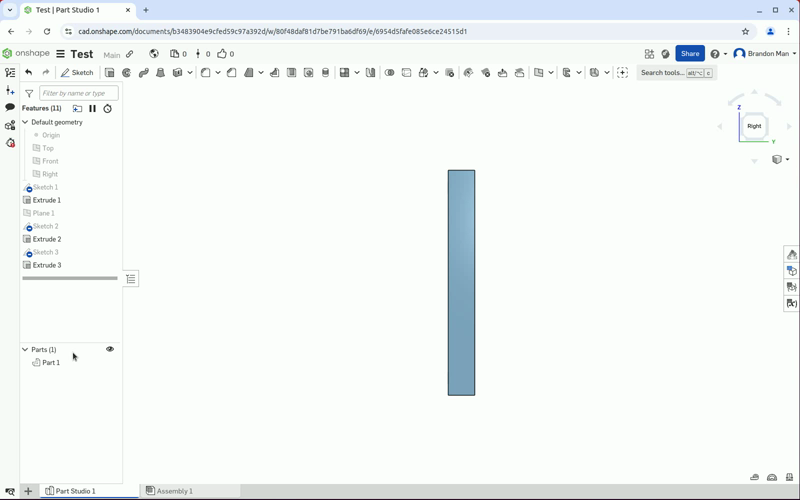
mouse_move(541, 75)
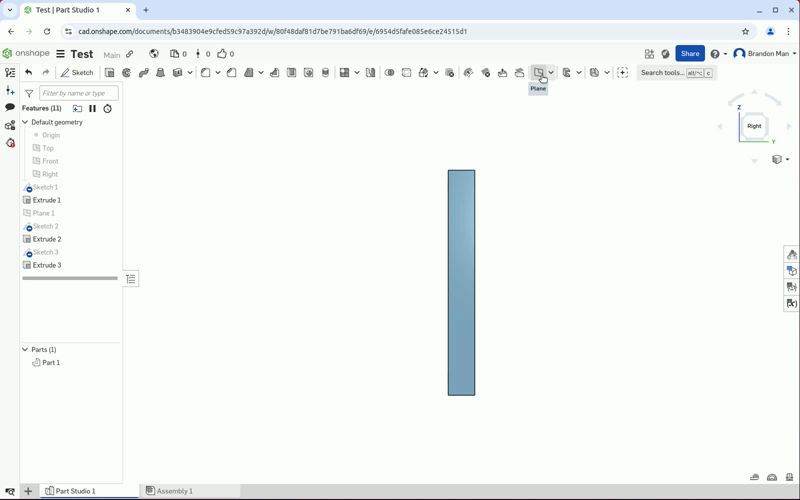
click(541, 75)
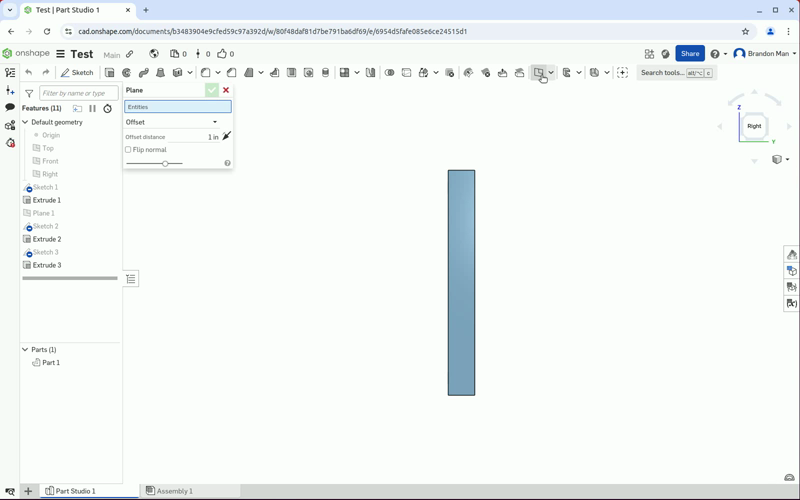
mouse_move(73, 176)
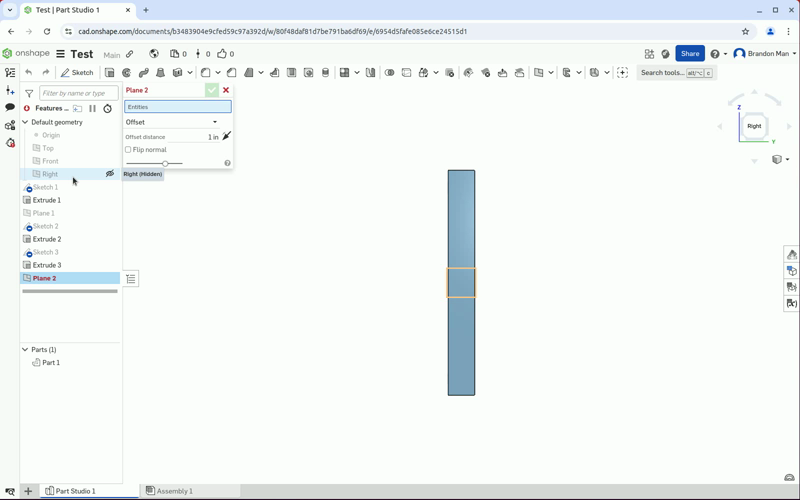
click(73, 176)
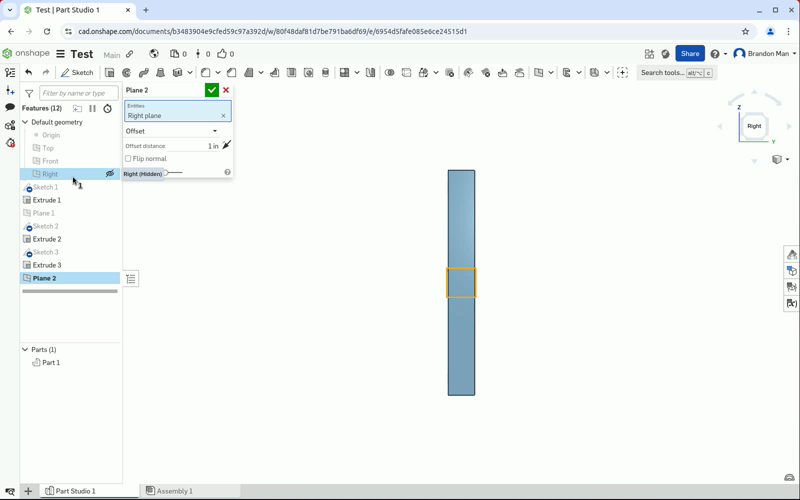
key(tab, 2)
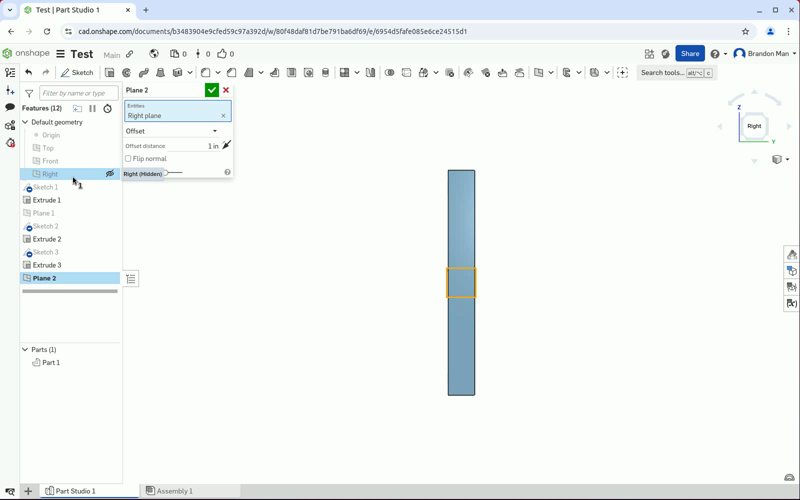
text(2.65)
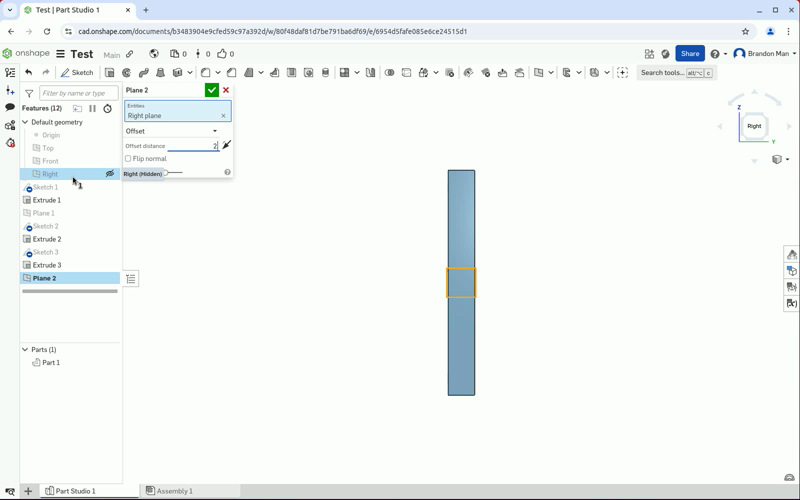
key(enter, 2)
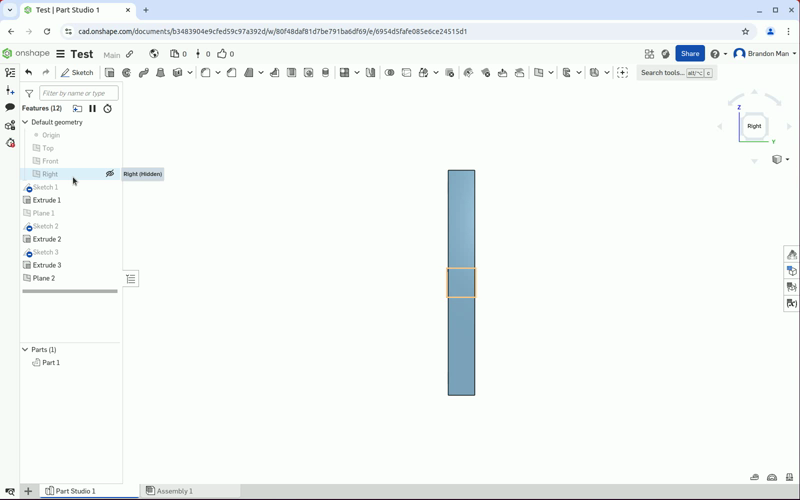
key(shift+s)
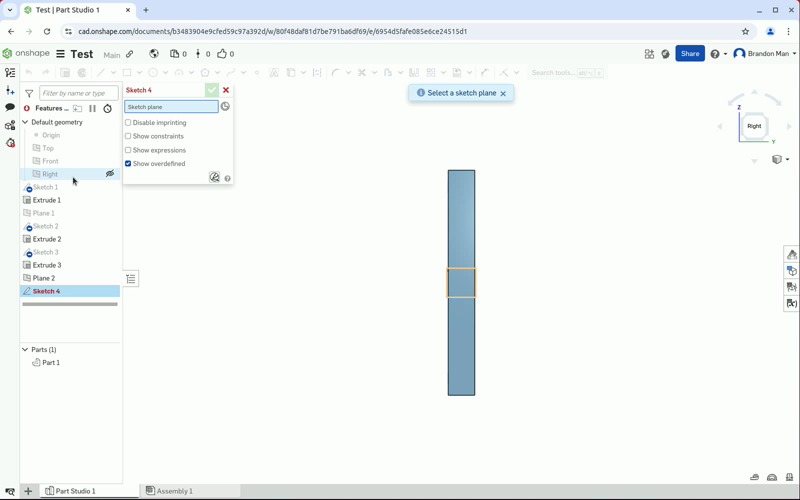
mouse_move(73, 280)
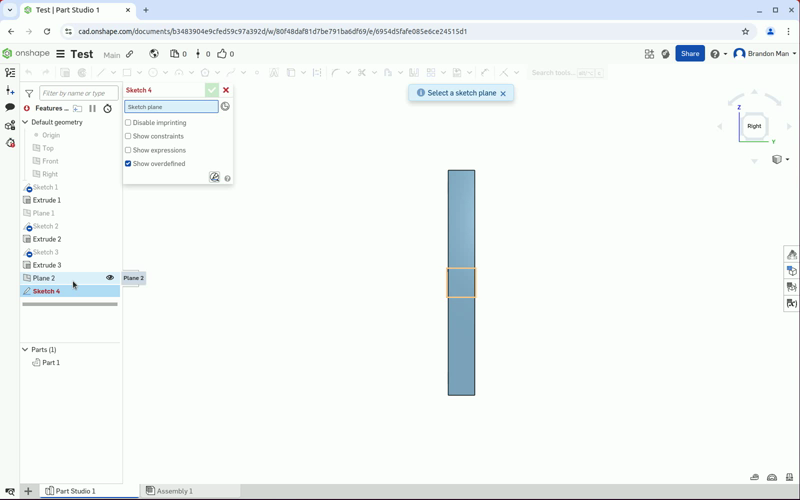
click(73, 280)
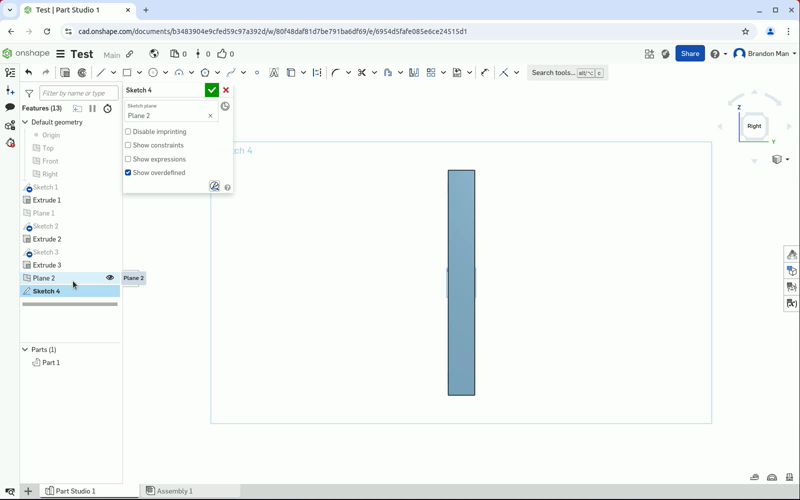
mouse_move(73, 352)
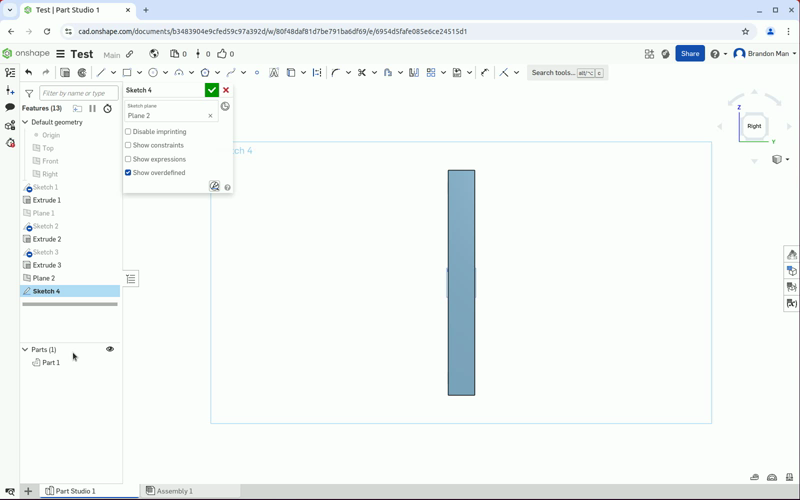
key(y)
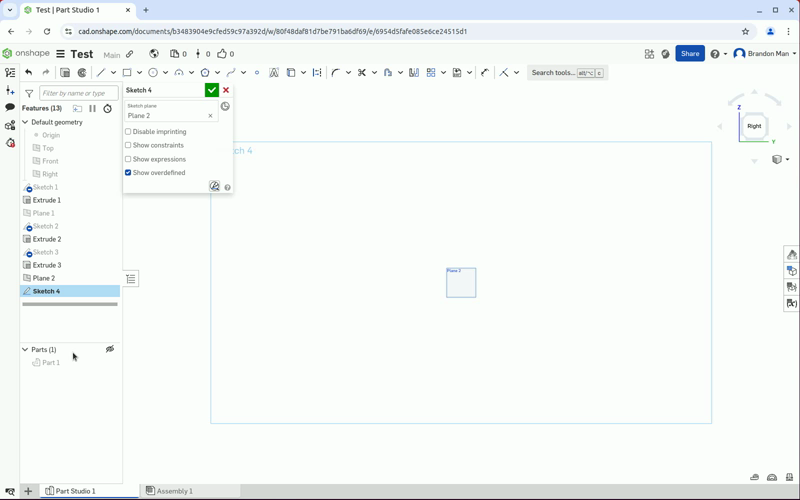
key(c)
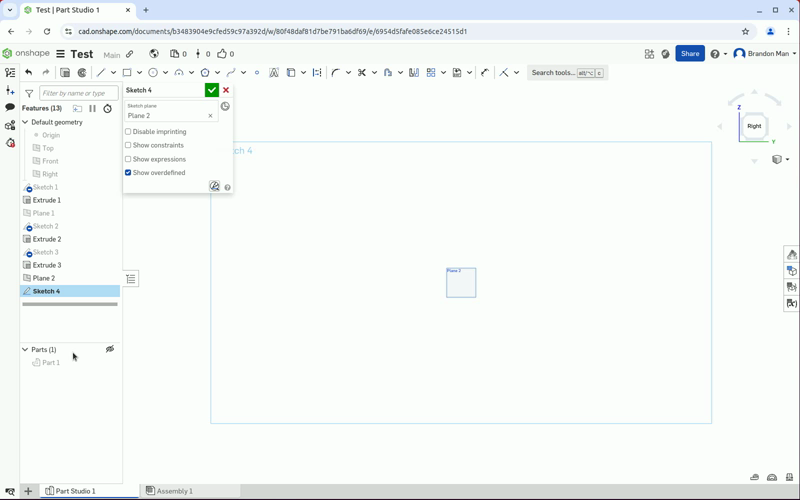
key_down(shift)
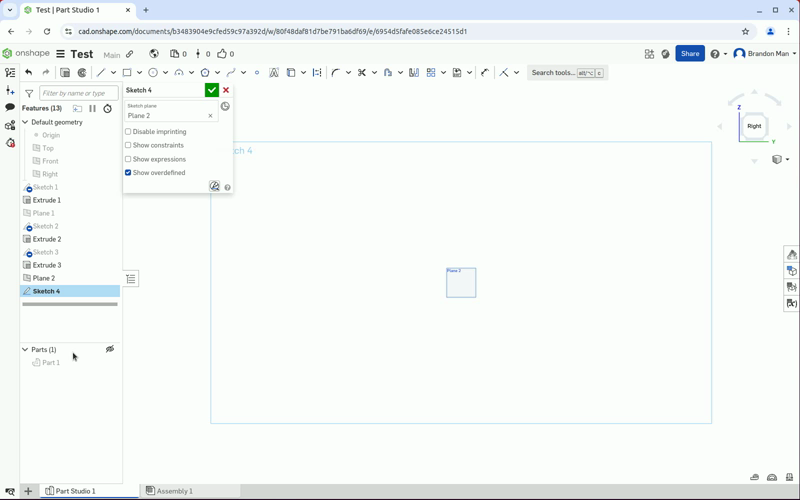
mouse_move(460, 222)
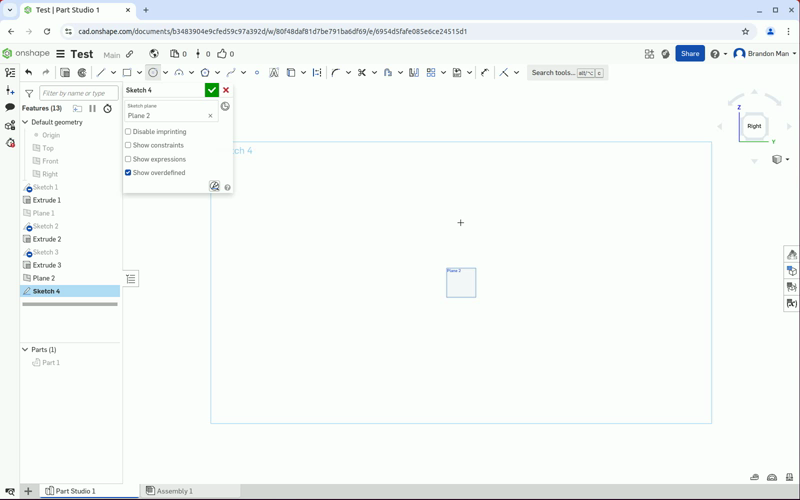
click(460, 222)
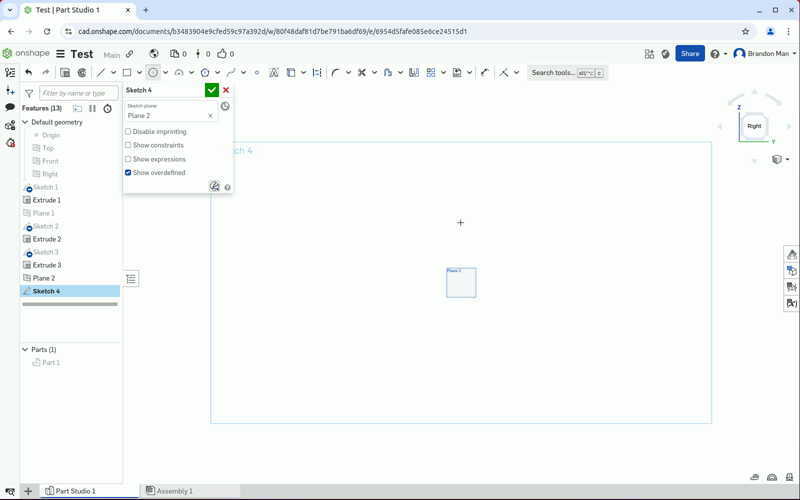
key_up(shift)
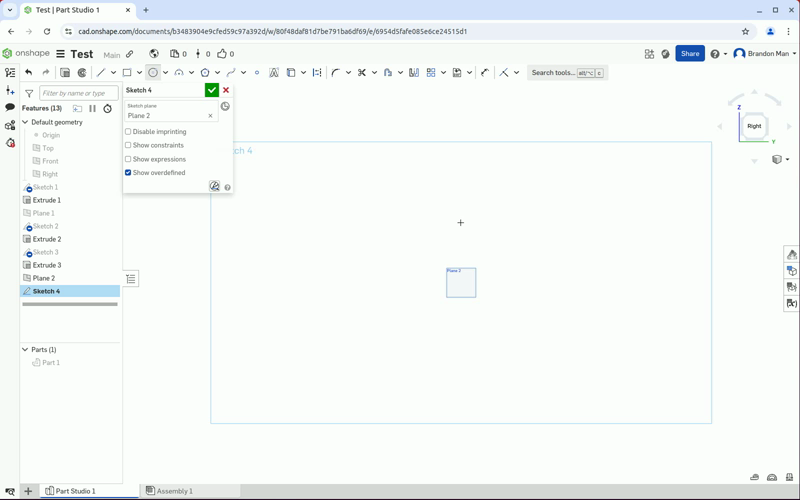
mouse_move(467, 222)
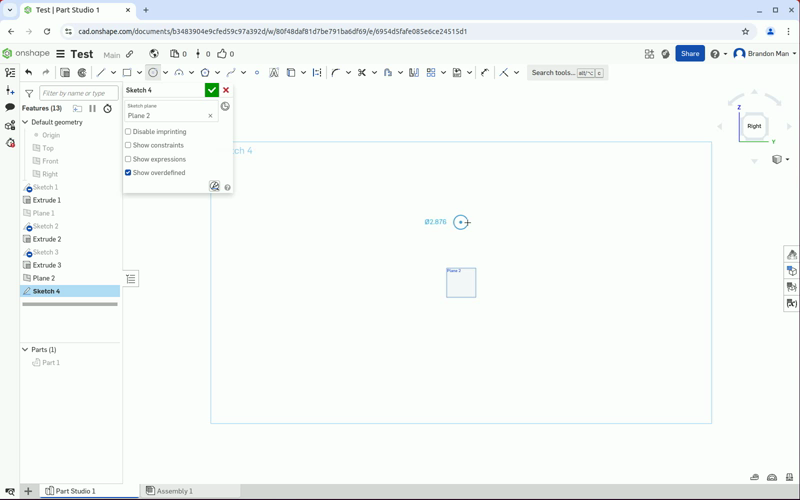
click(467, 222)
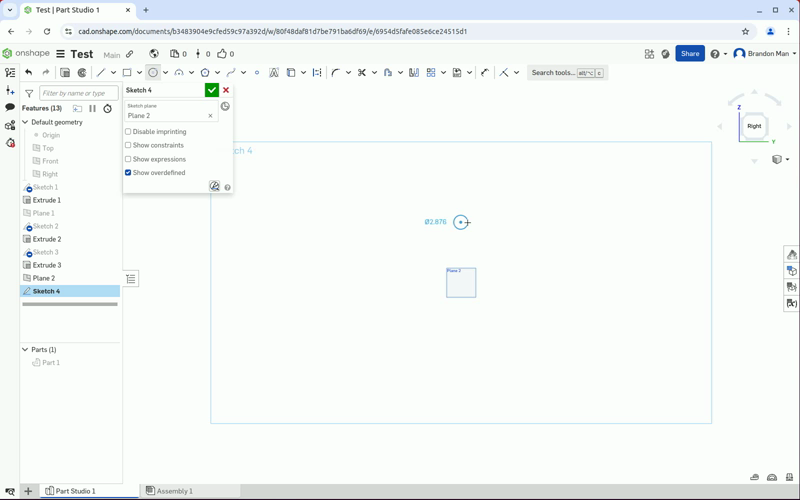
key(esc)
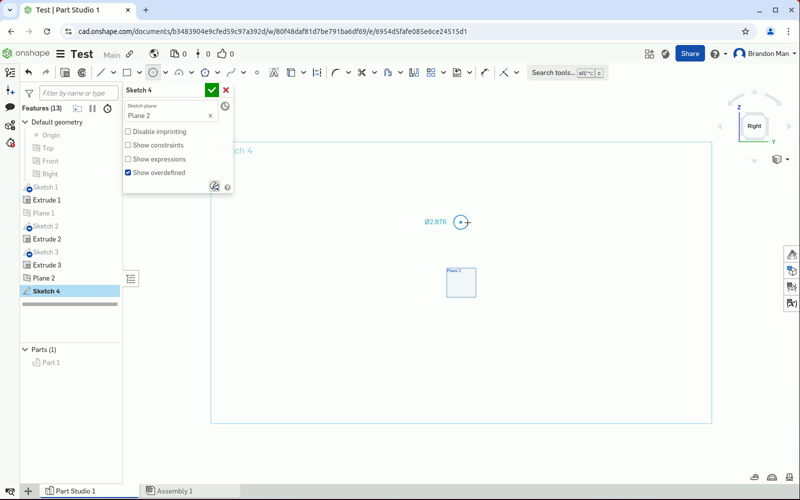
mouse_move(462, 218)
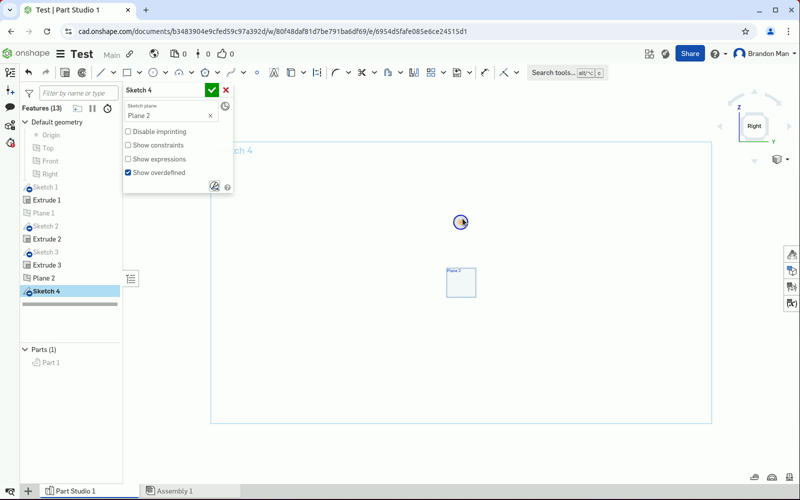
scroll(6)
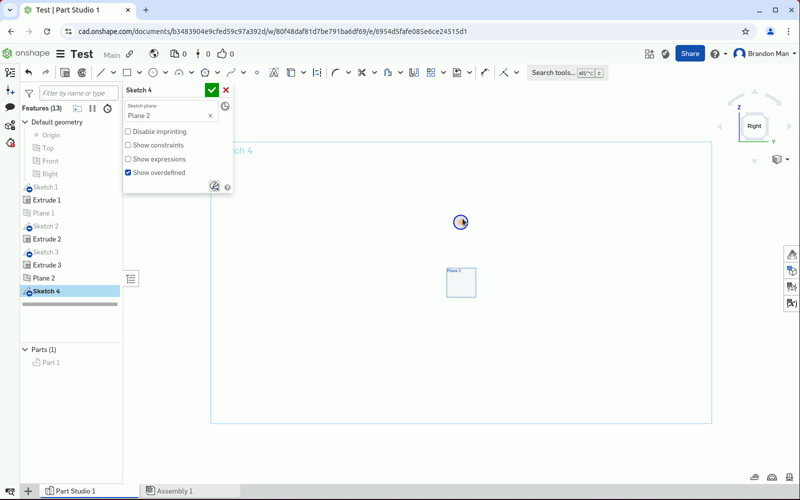
scroll(6)
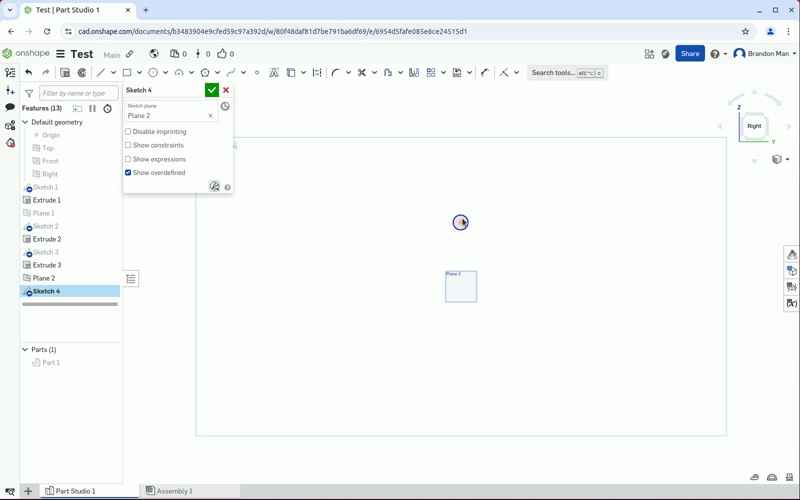
scroll(6)
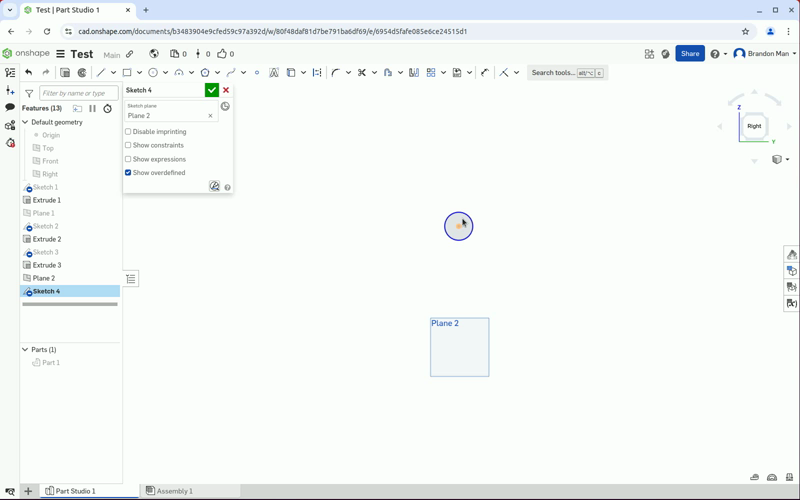
scroll(6)
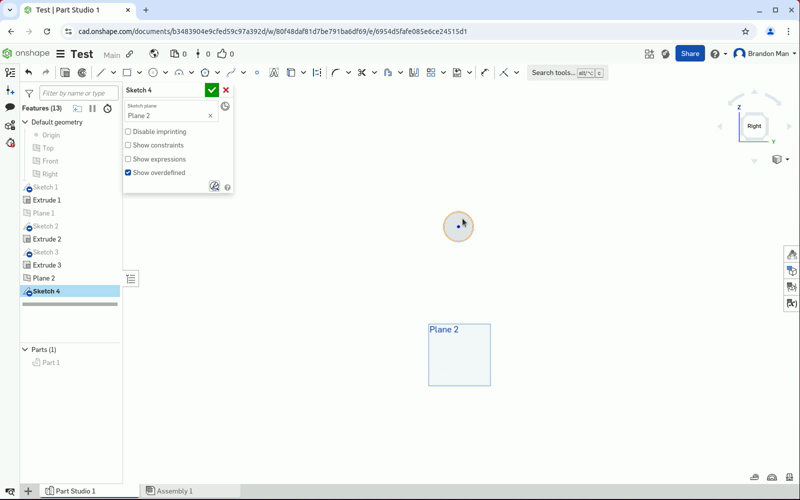
scroll(6)
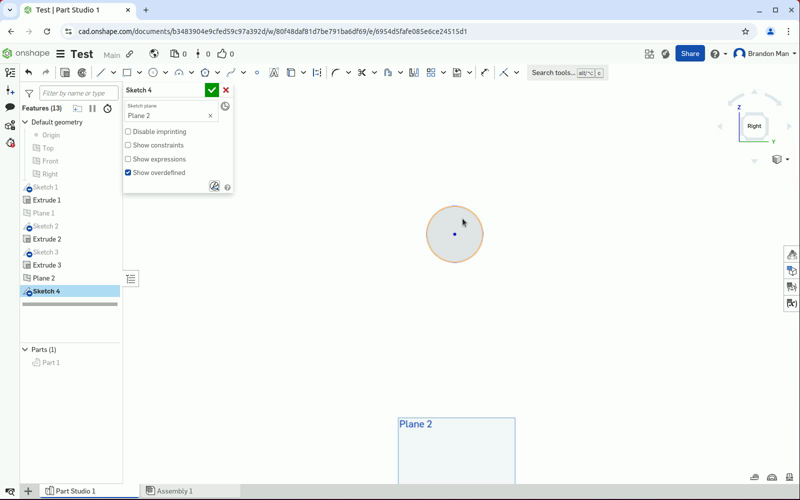
scroll(6)
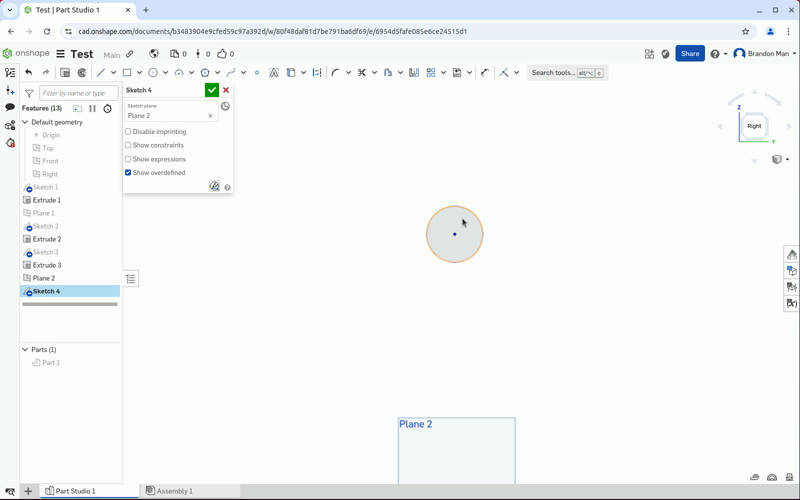
scroll(6)
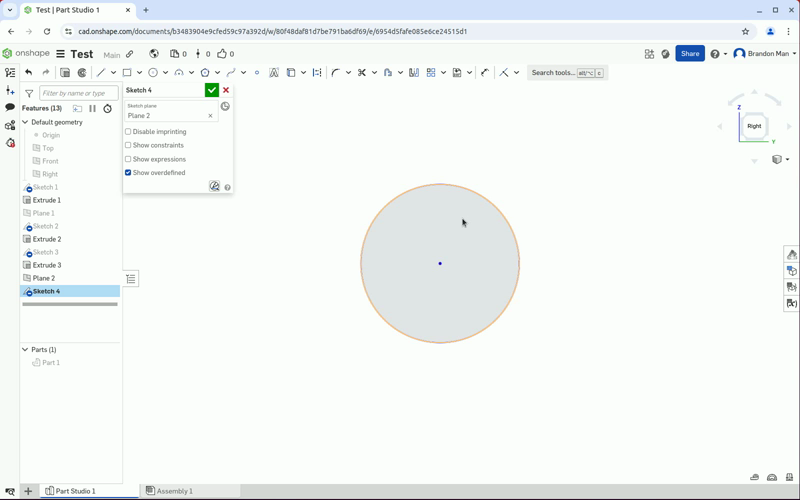
click(462, 218)
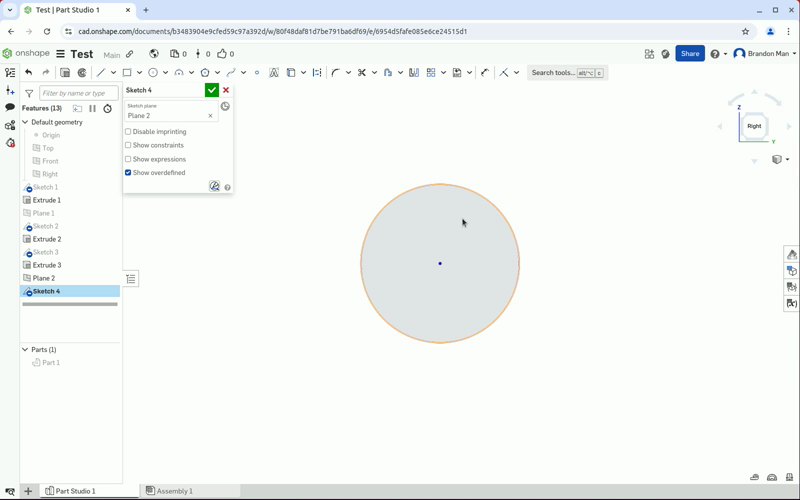
scroll(-6)
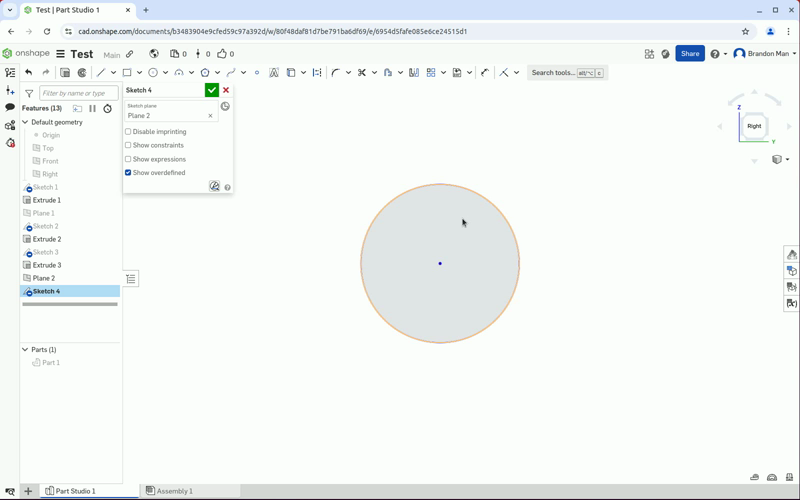
scroll(-6)
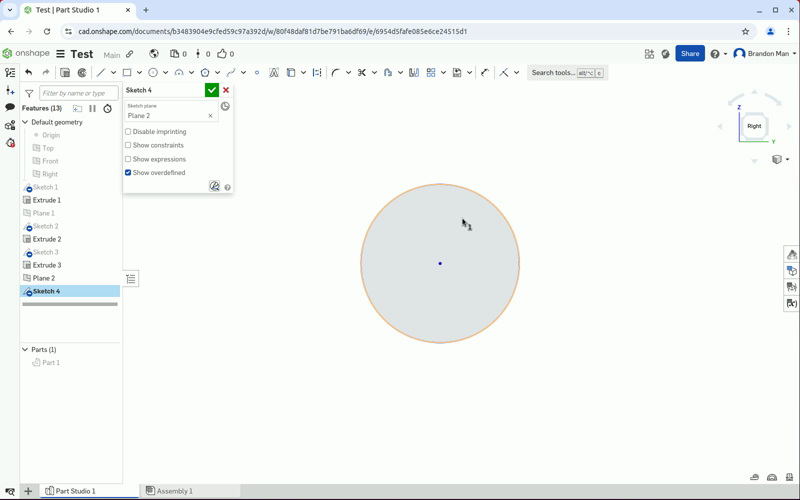
scroll(-6)
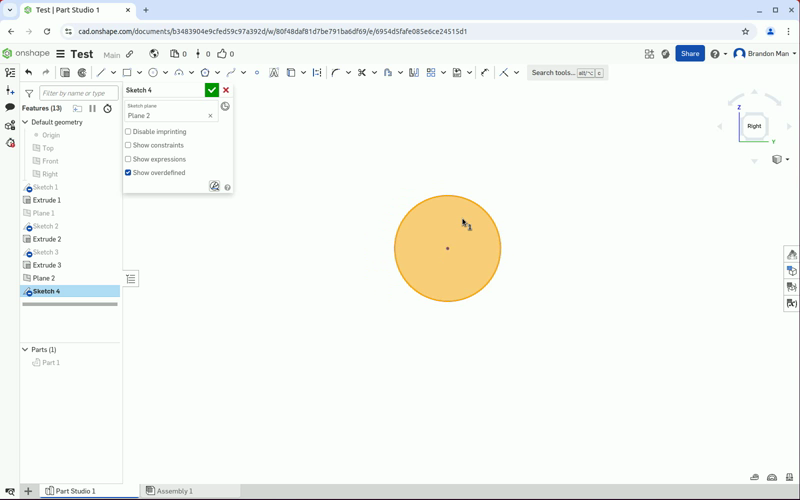
scroll(-6)
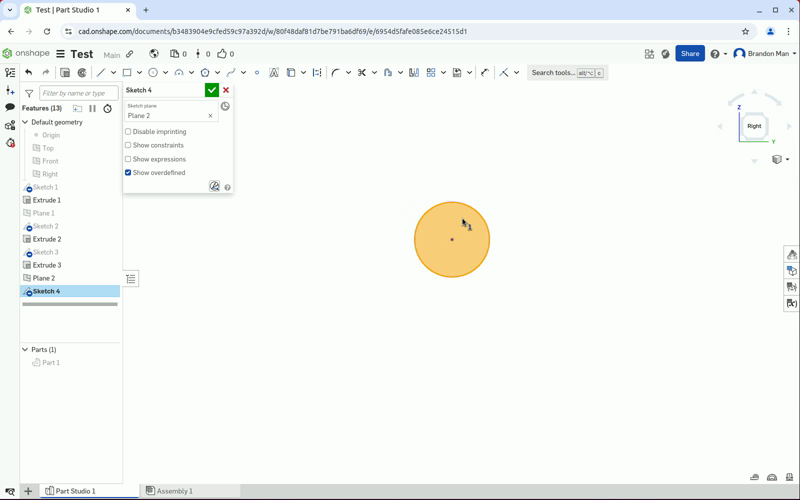
scroll(-6)
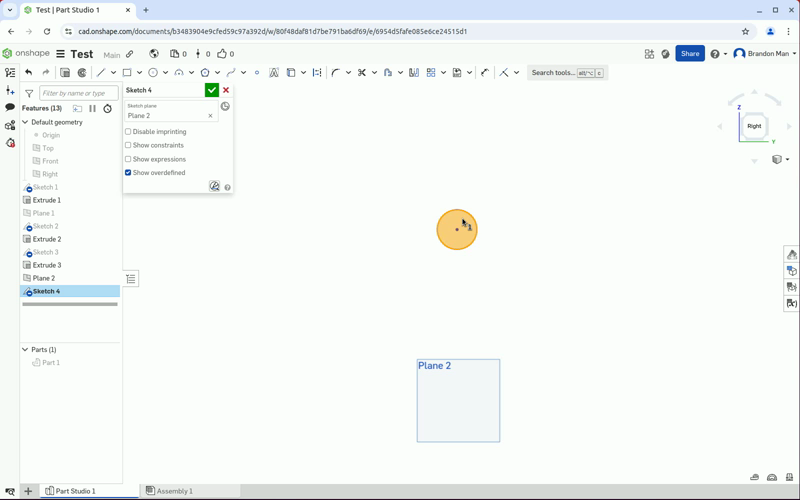
scroll(-6)
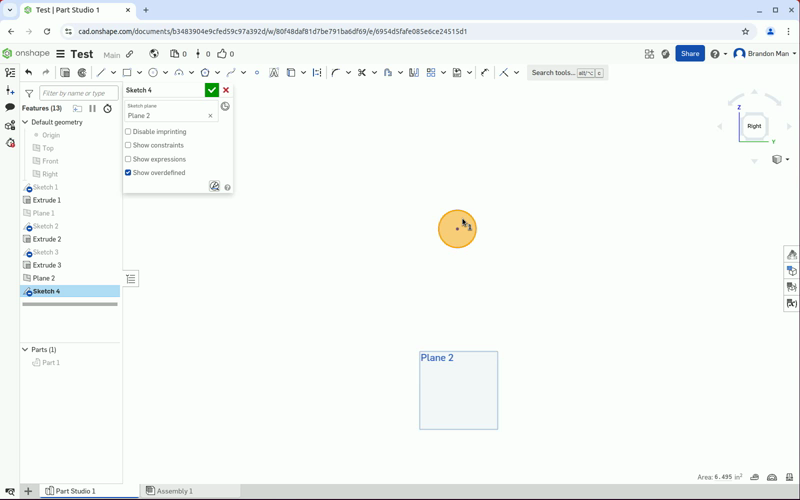
scroll(-6)
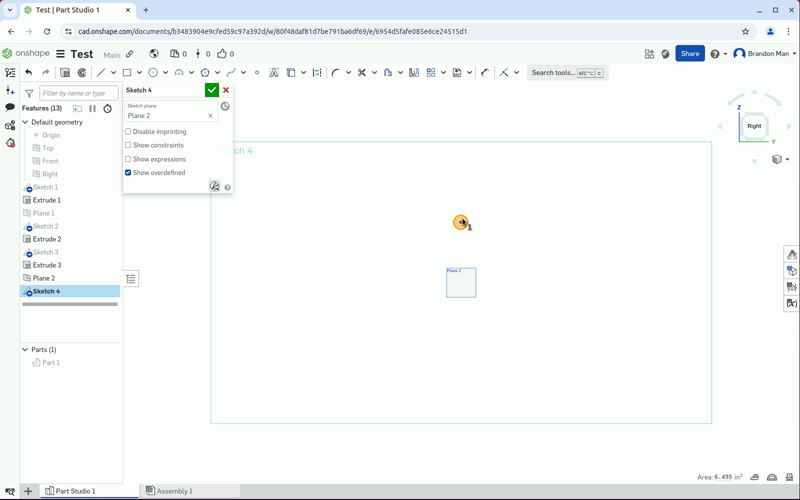
mouse_move(73, 352)
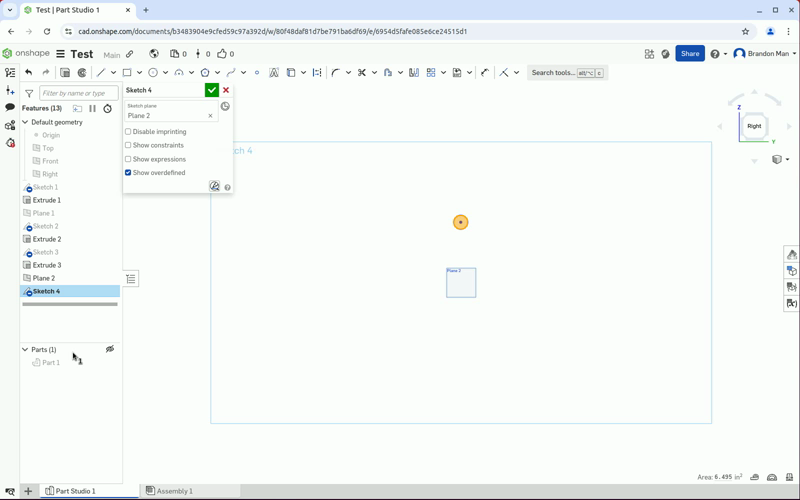
key(shift+y)
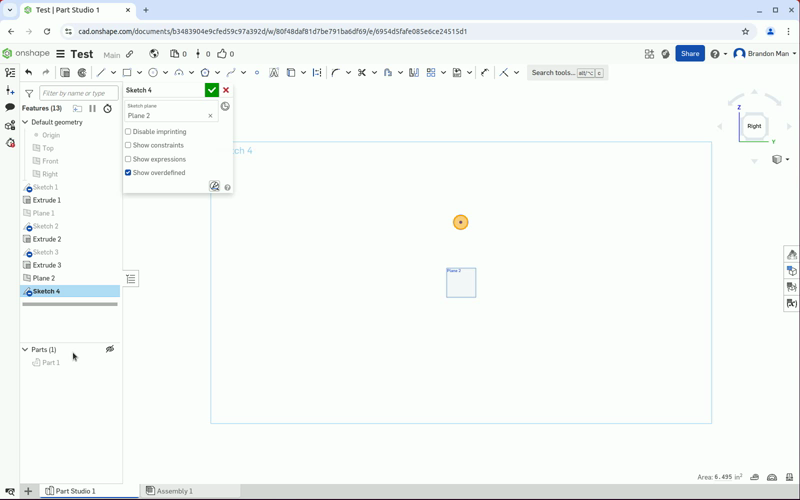
key(shift+e)
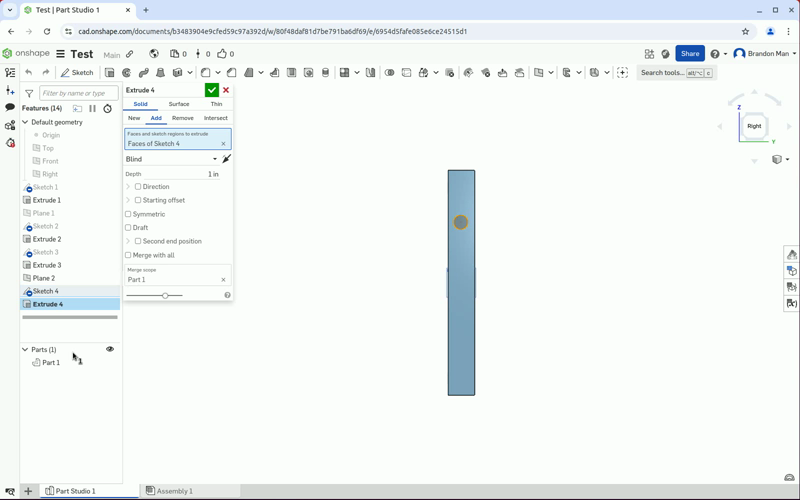
mouse_move(143, 106)
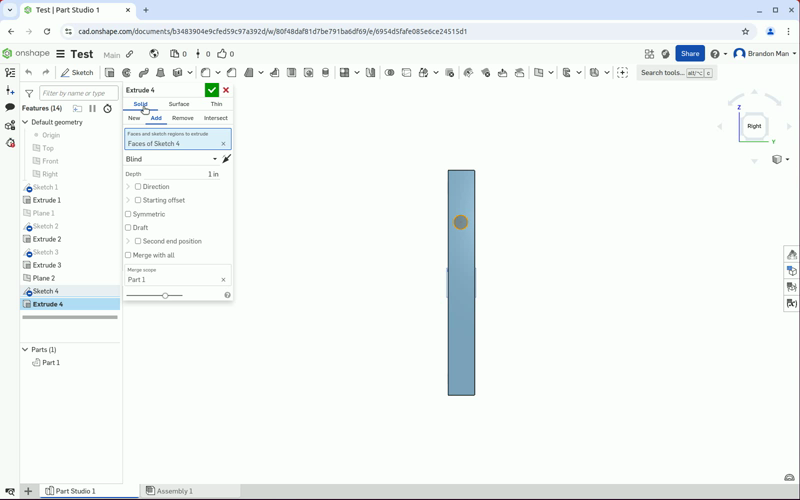
click(143, 106)
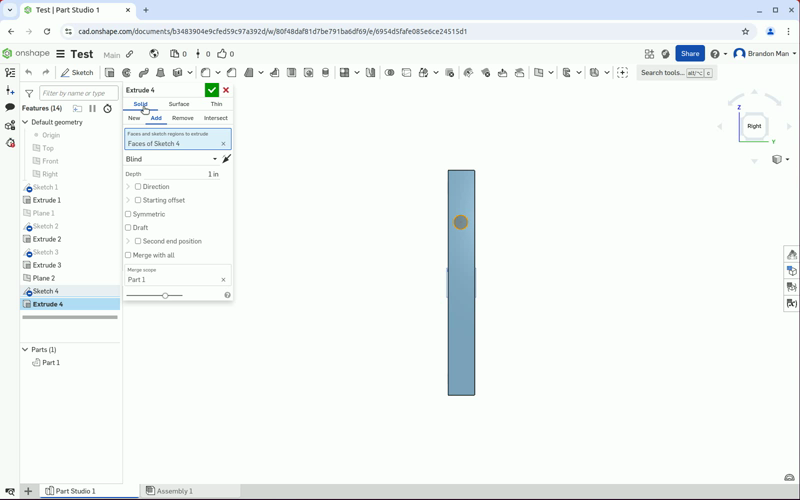
mouse_move(186, 120)
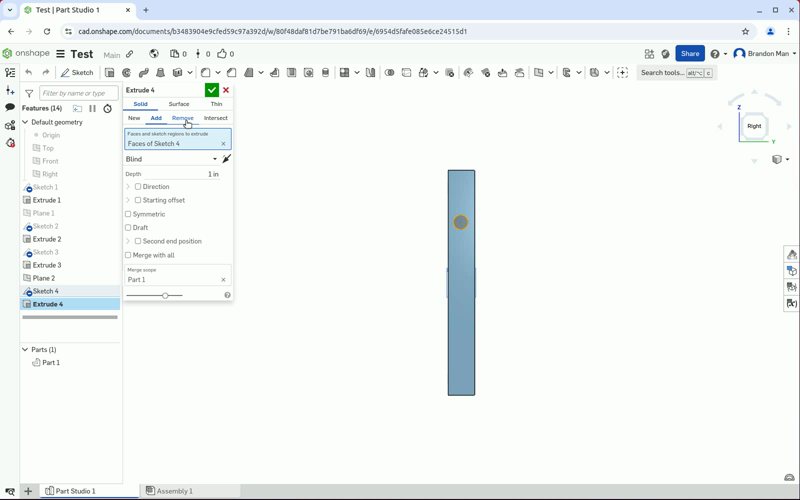
click(186, 120)
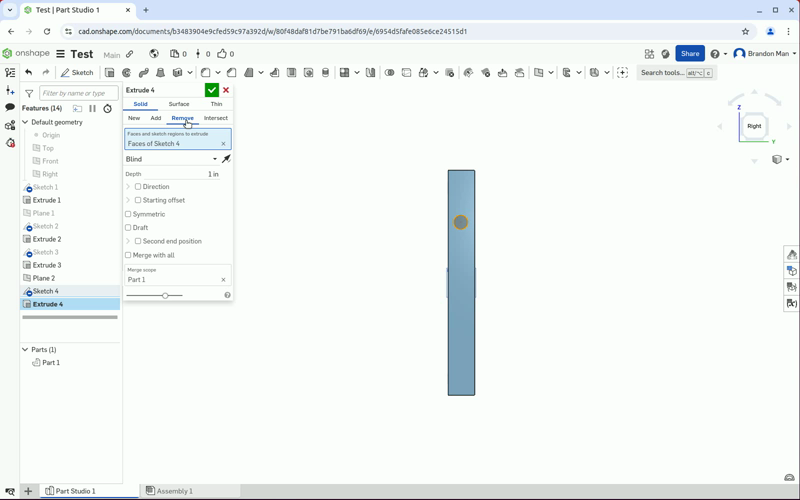
key(tab, 4)
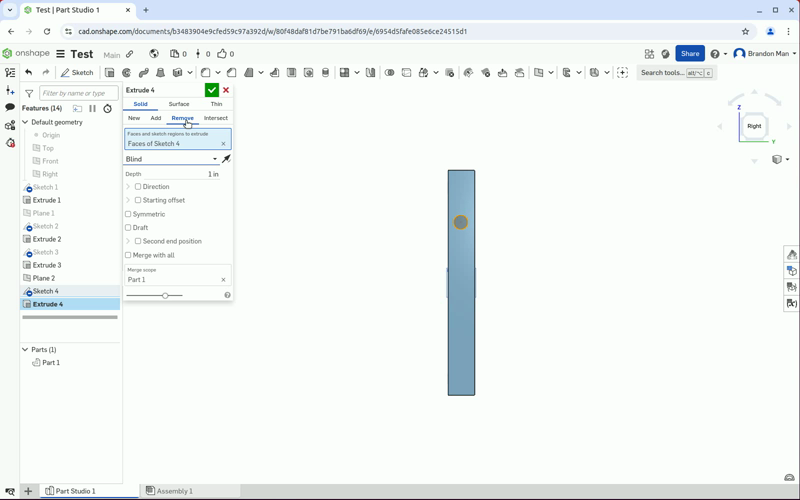
text(5.296)
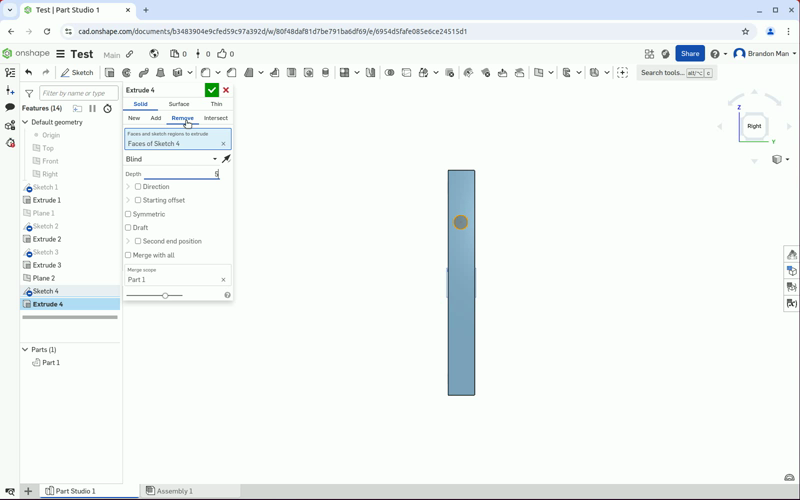
key(tab, 6)
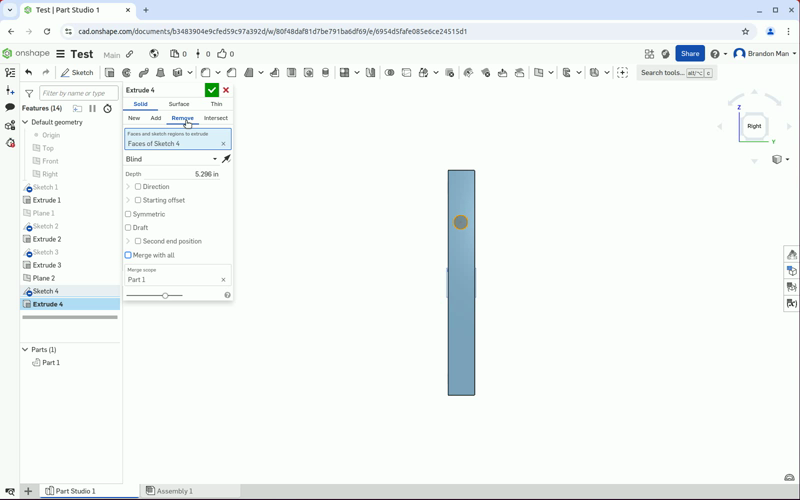
key(space)
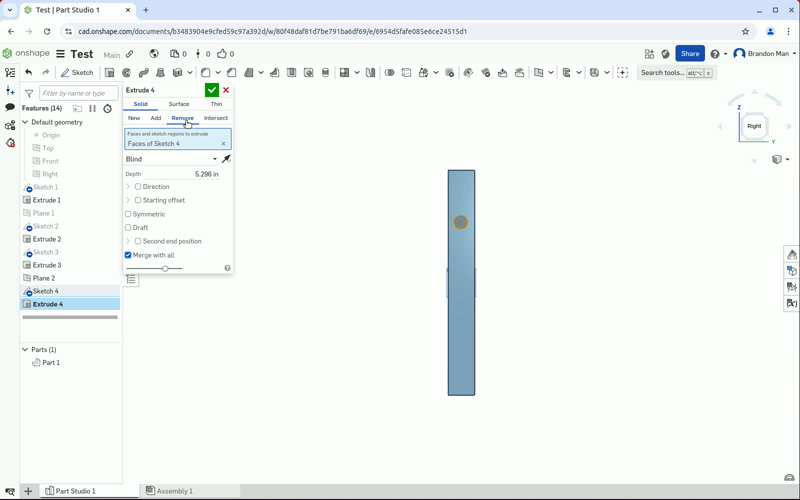
key(enter)
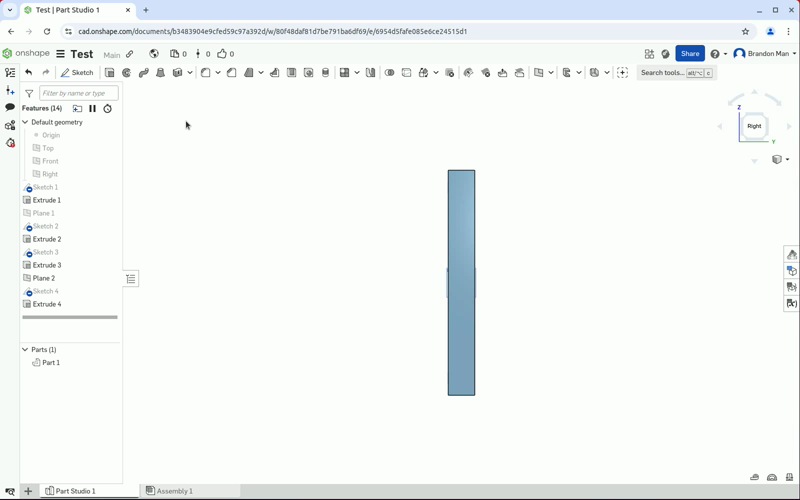
key(shift+h)
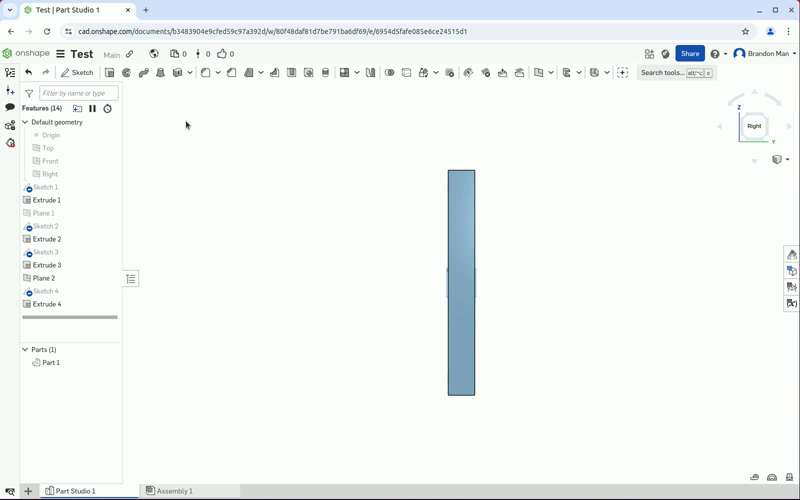
key(shift+h)
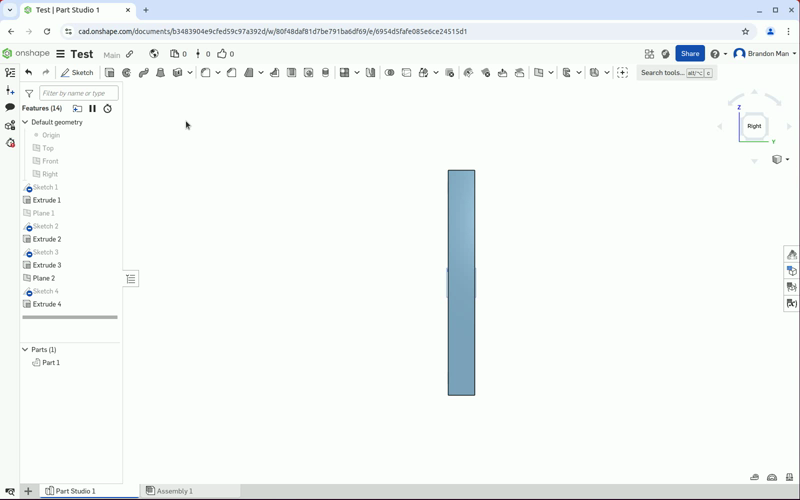
mouse_move(73, 189)
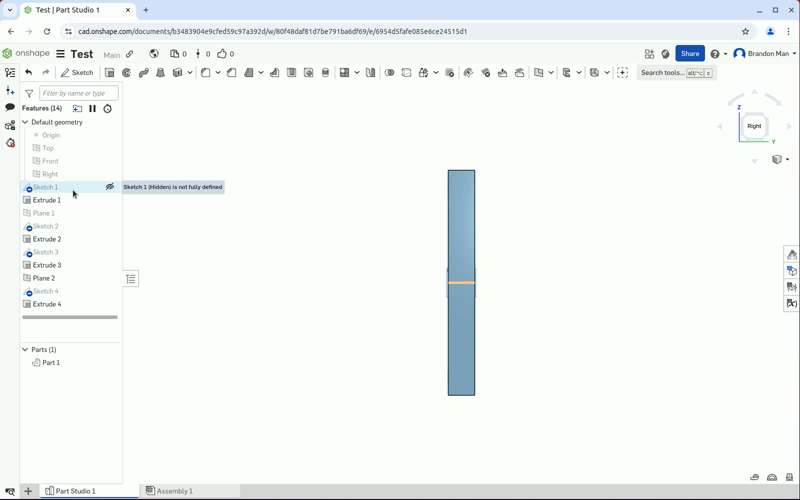
click(73, 189)
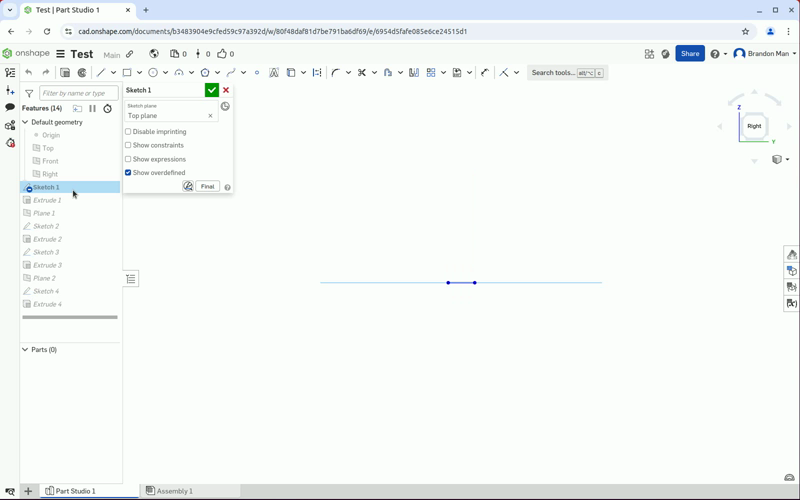
mouse_move(229, 92)
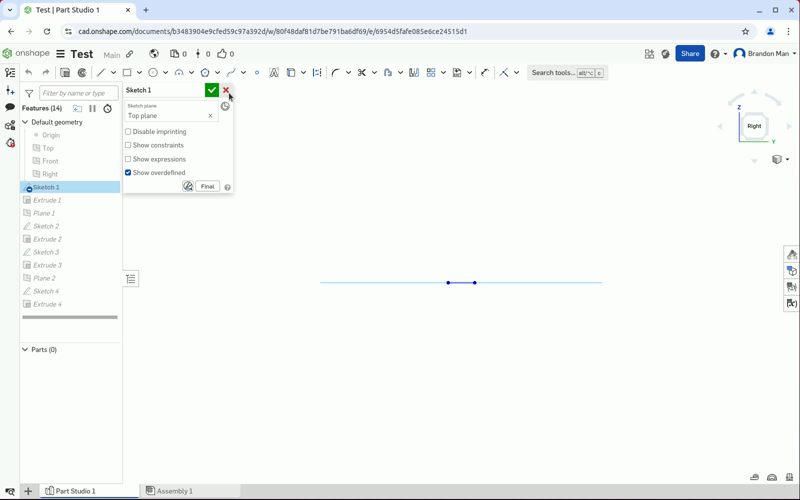
click(229, 92)
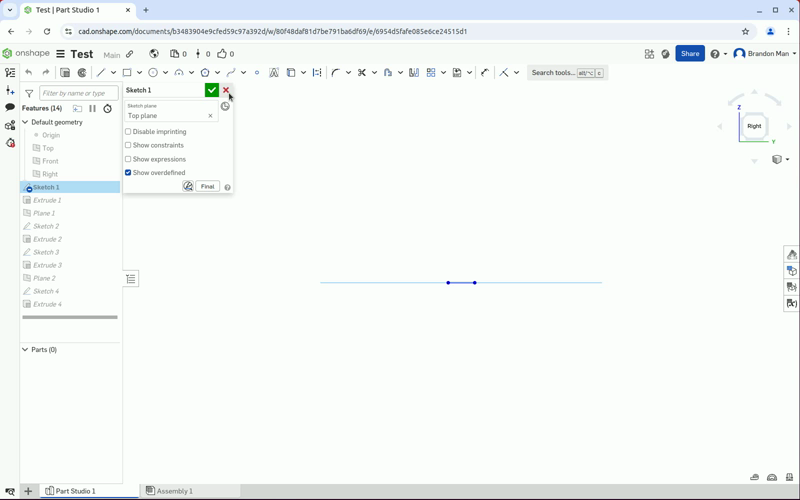
key(shift+s)
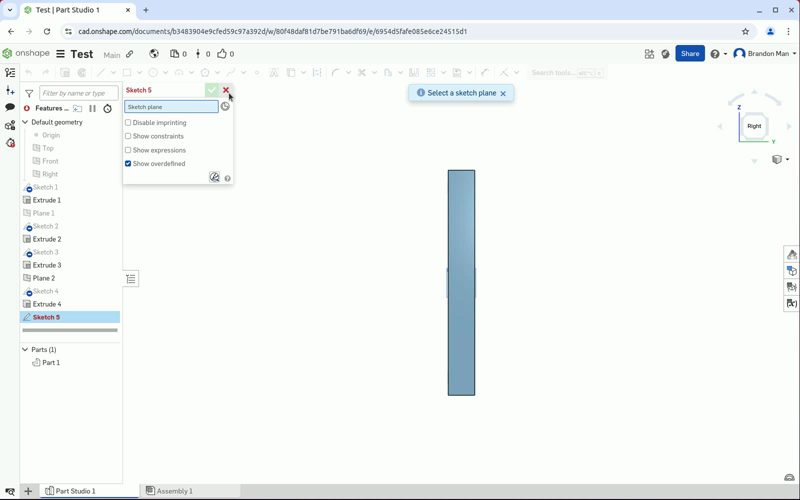
mouse_move(73, 280)
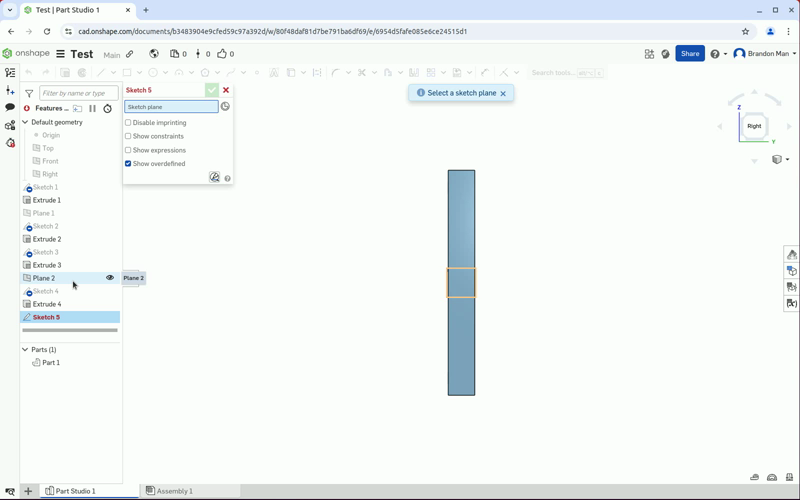
click(73, 280)
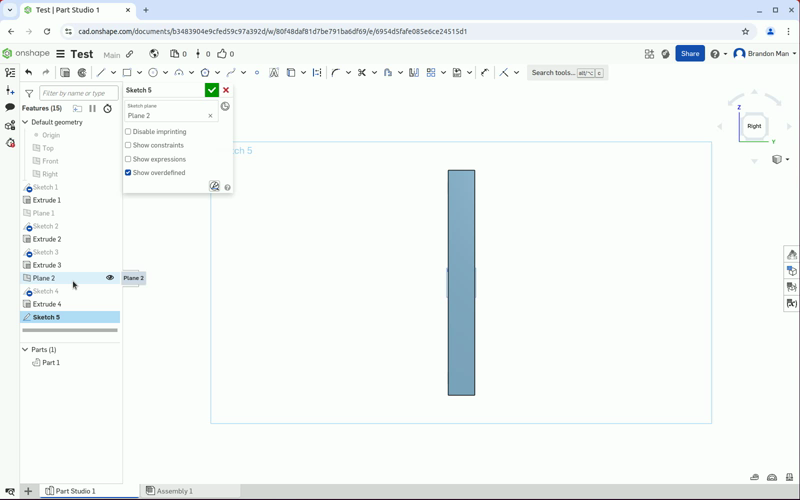
mouse_move(73, 352)
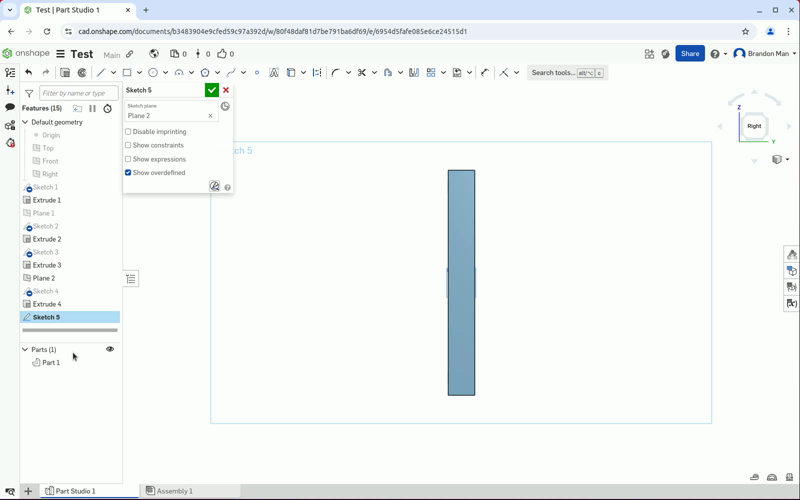
key(y)
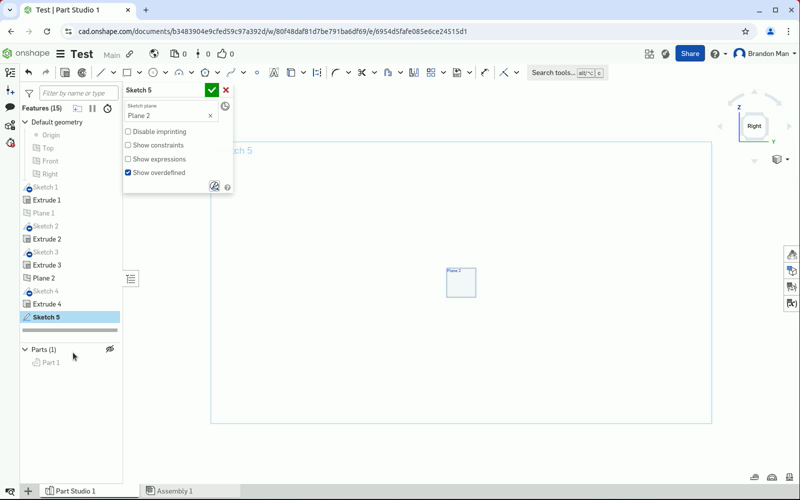
key(c)
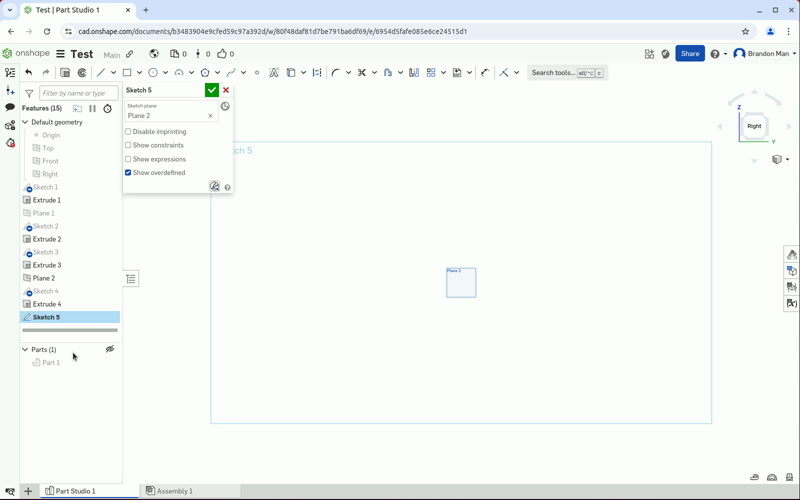
key_down(shift)
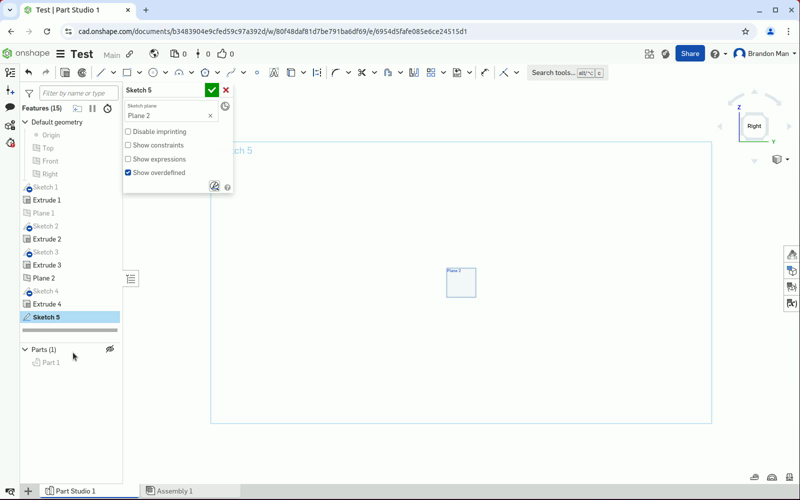
mouse_move(460, 343)
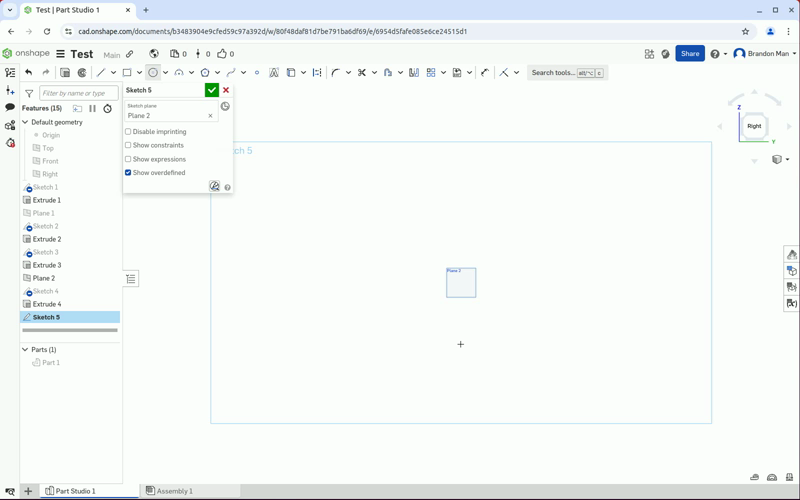
click(460, 343)
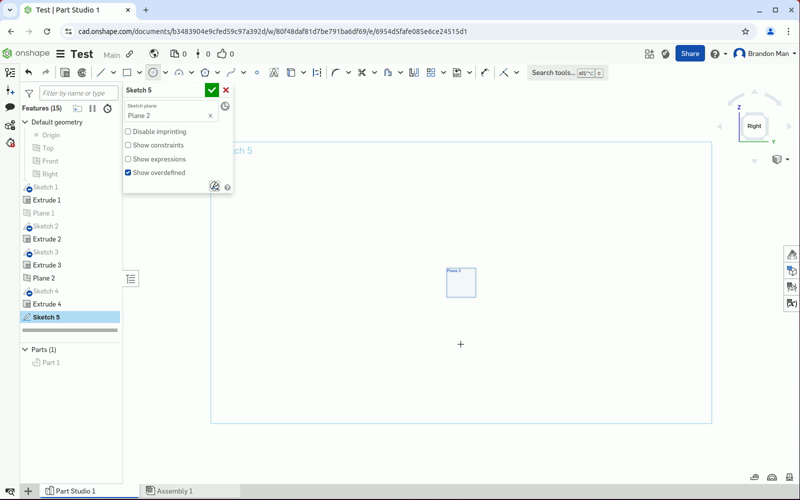
key_up(shift)
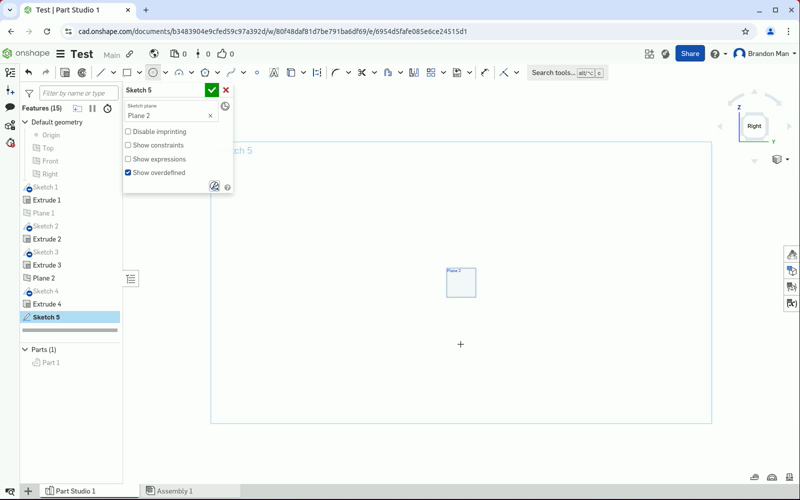
mouse_move(467, 343)
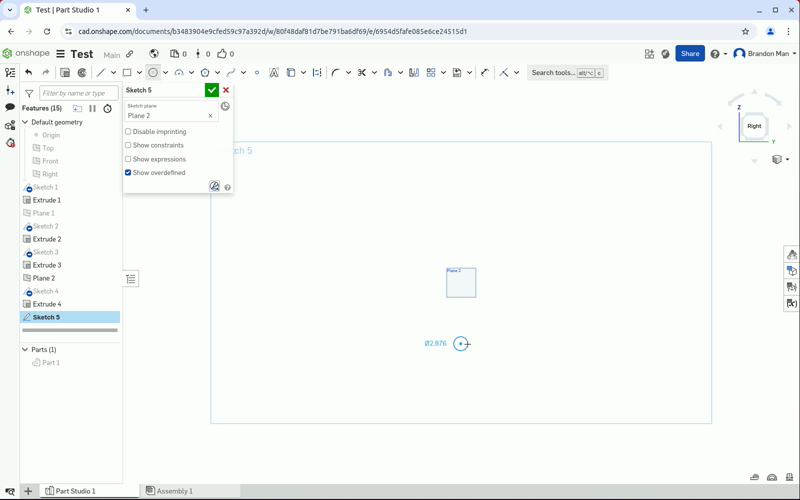
click(467, 343)
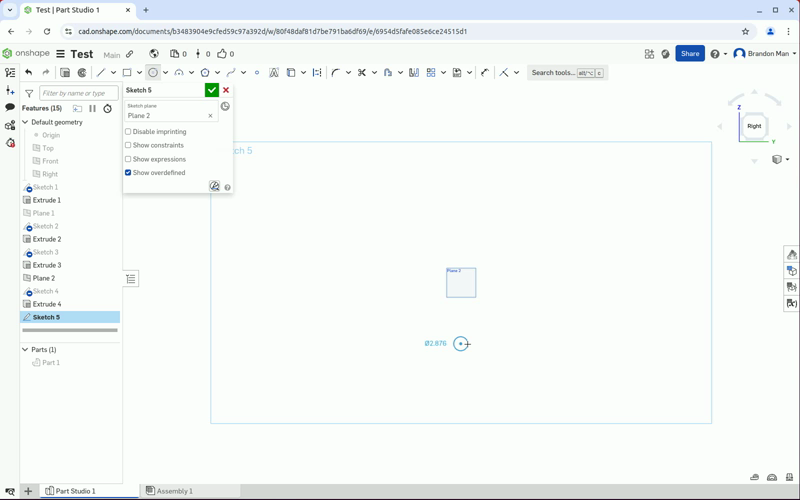
key(esc)
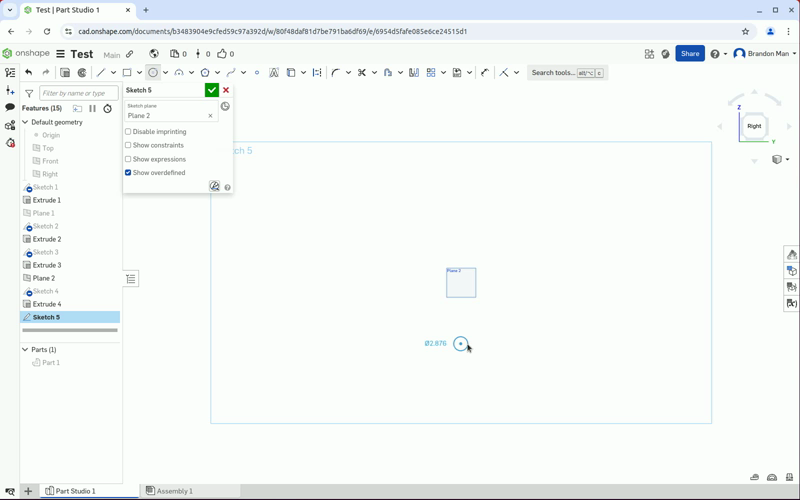
mouse_move(460, 343)
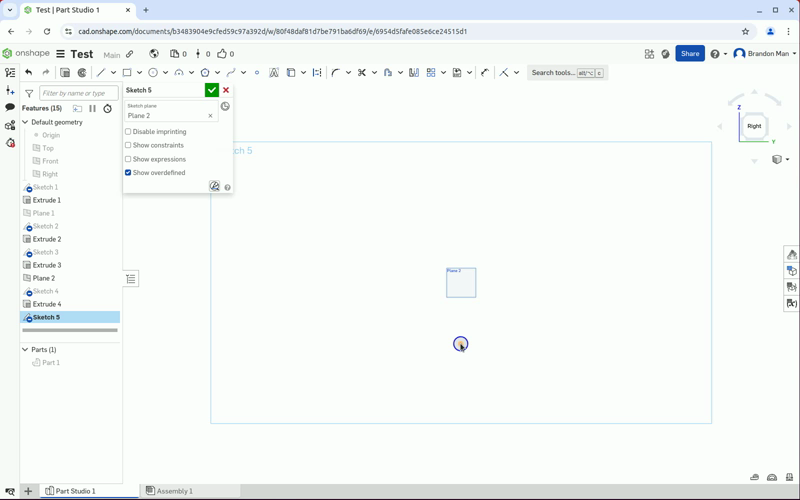
scroll(6)
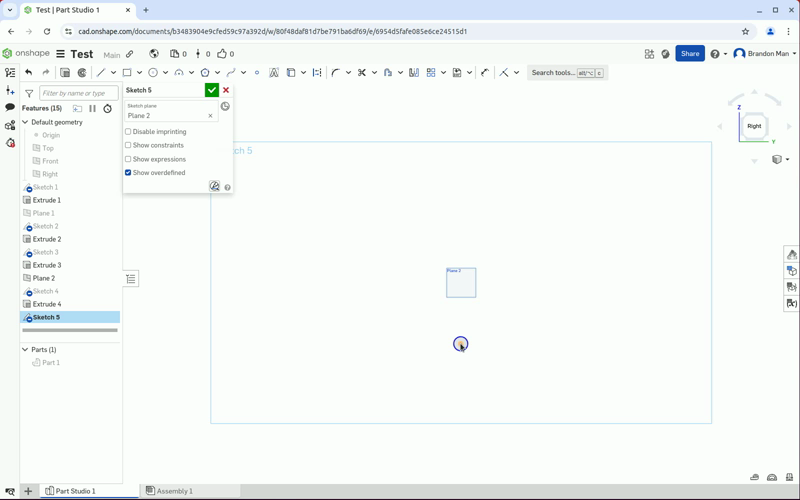
scroll(6)
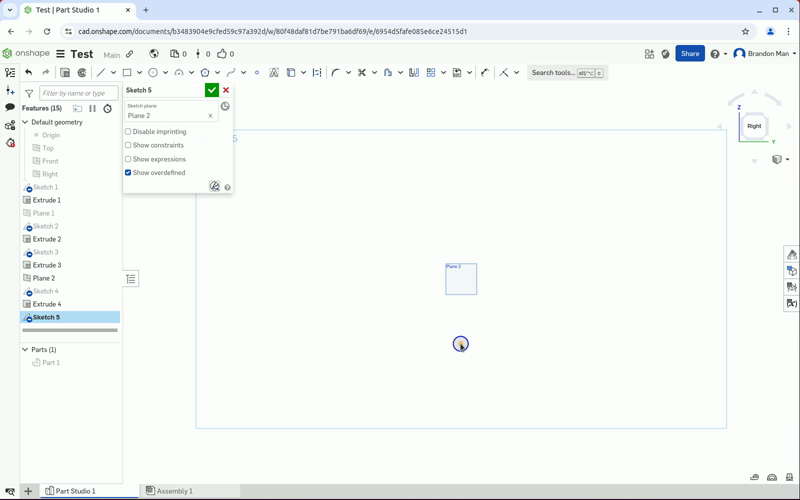
scroll(6)
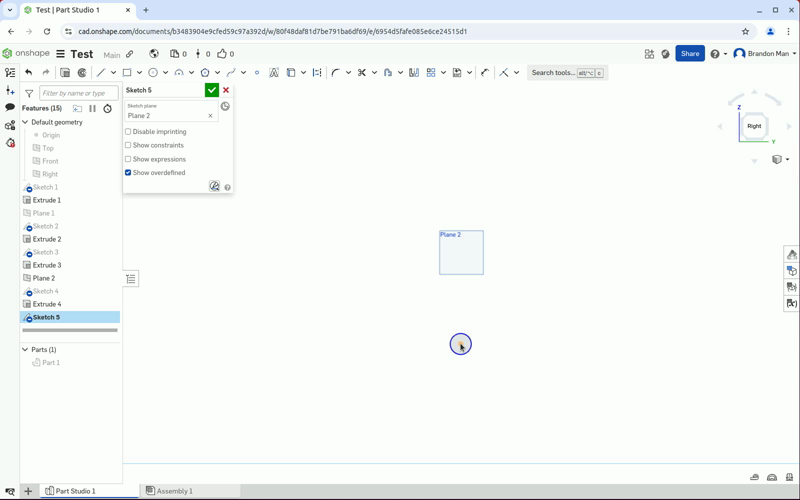
scroll(6)
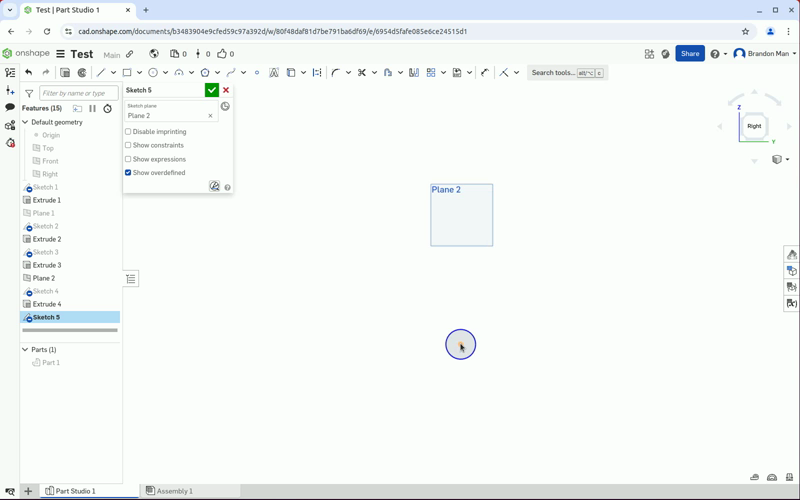
scroll(6)
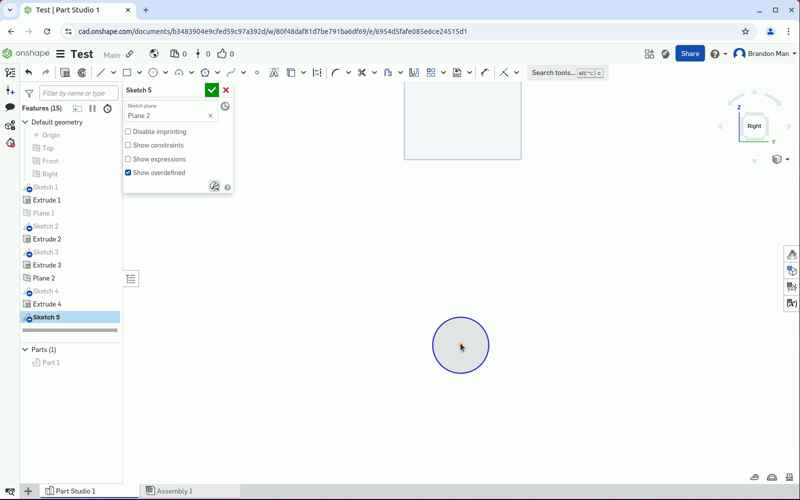
scroll(6)
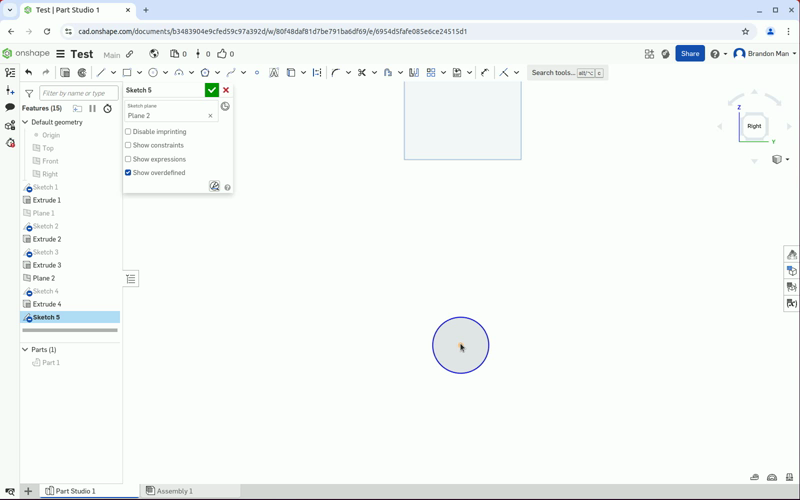
scroll(6)
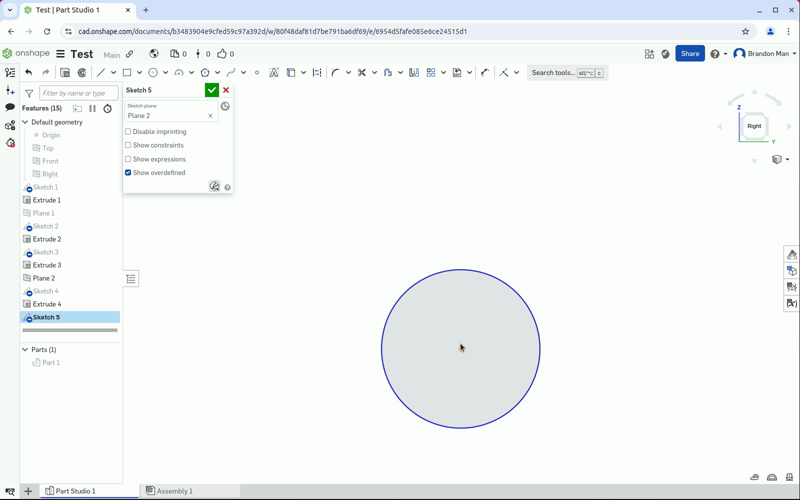
click(460, 343)
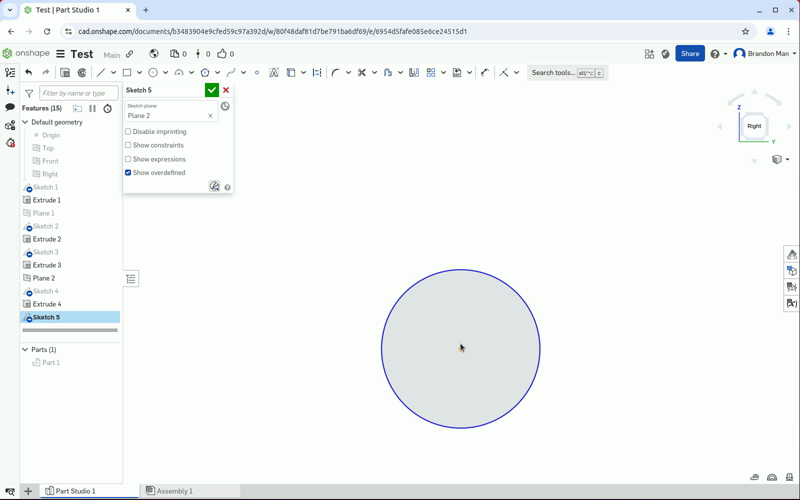
scroll(-6)
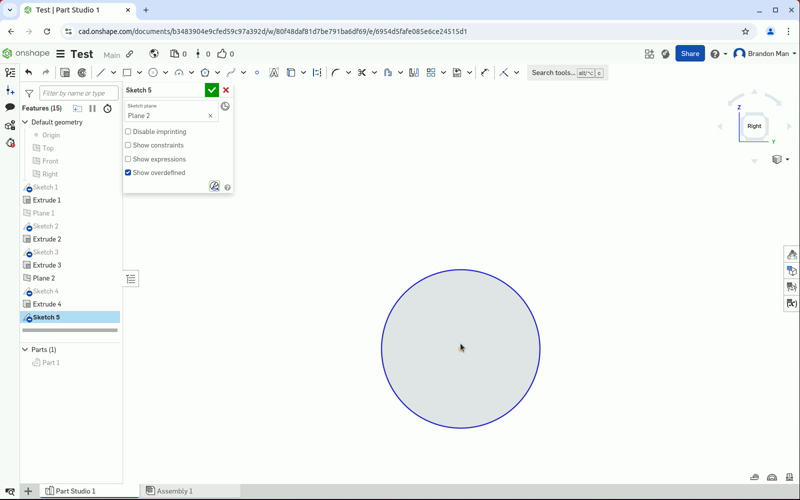
scroll(-6)
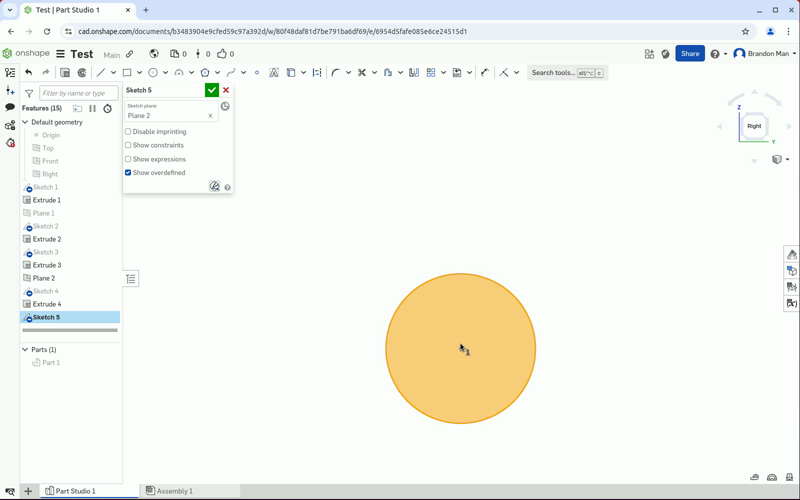
scroll(-6)
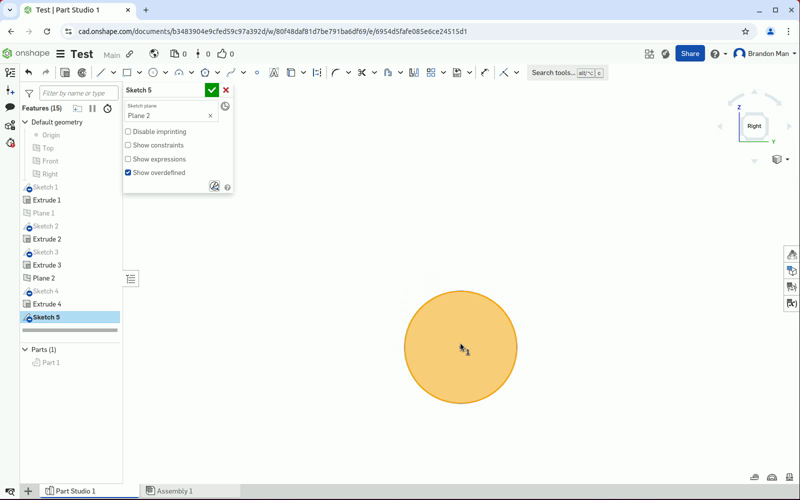
scroll(-6)
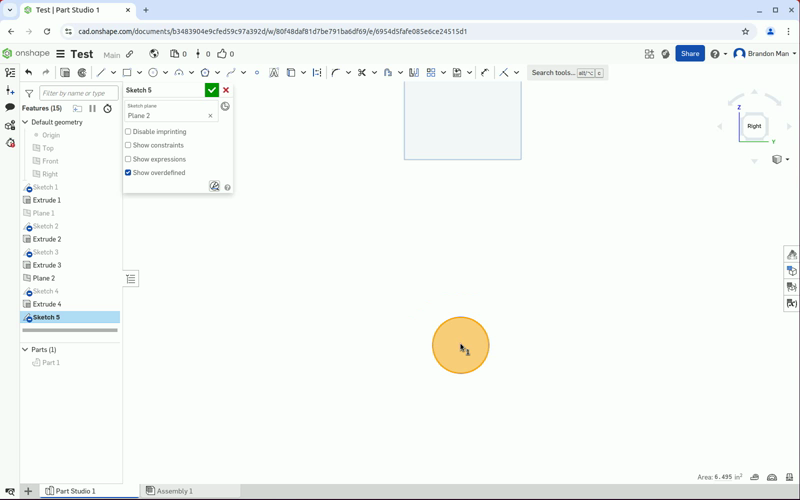
scroll(-6)
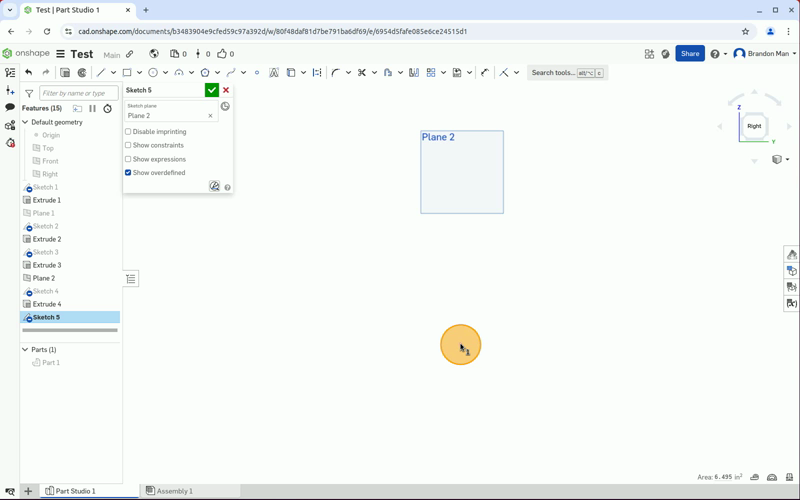
scroll(-6)
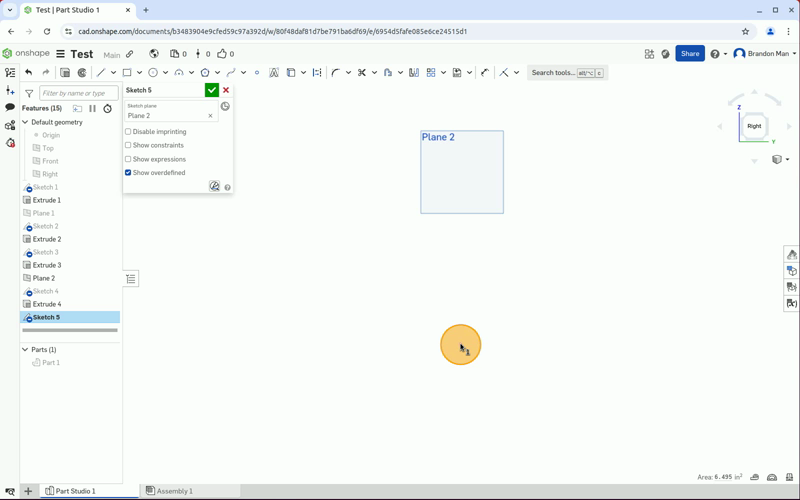
scroll(-6)
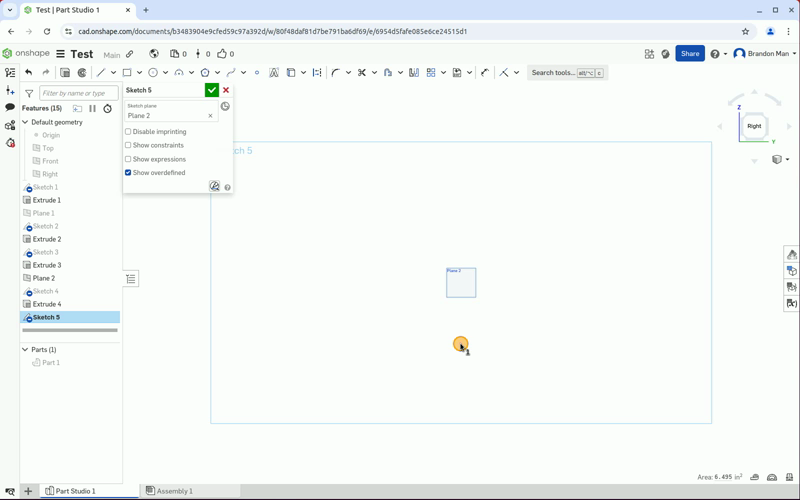
mouse_move(73, 352)
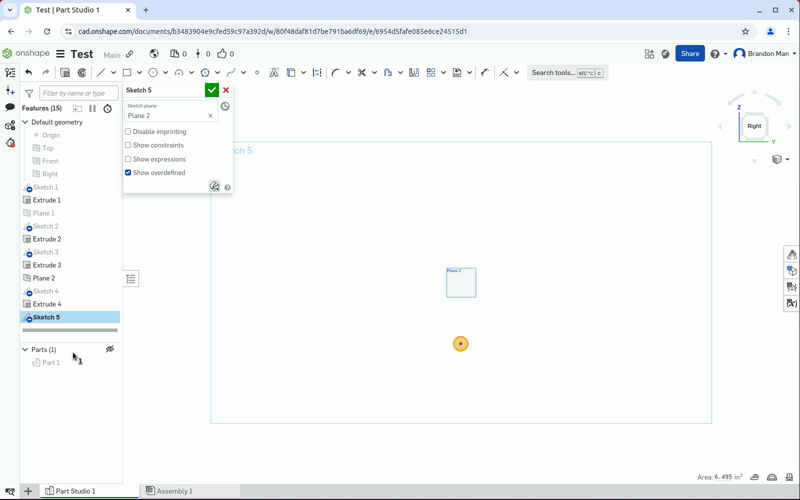
key(shift+y)
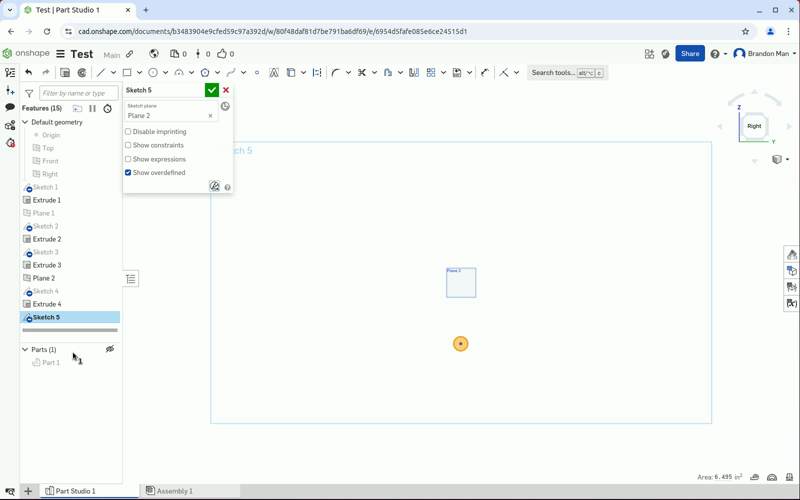
key(shift+e)
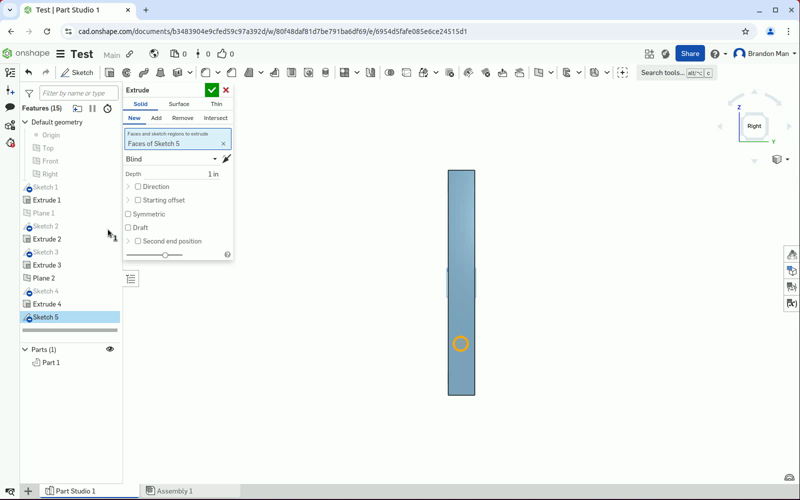
mouse_move(143, 106)
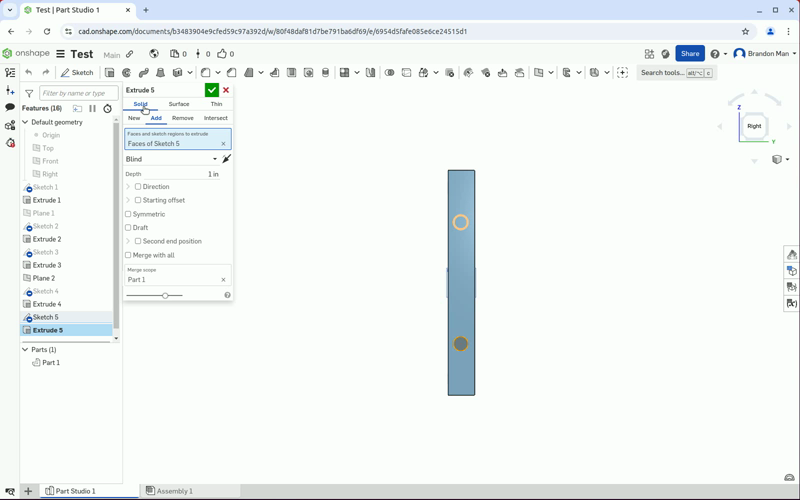
click(143, 106)
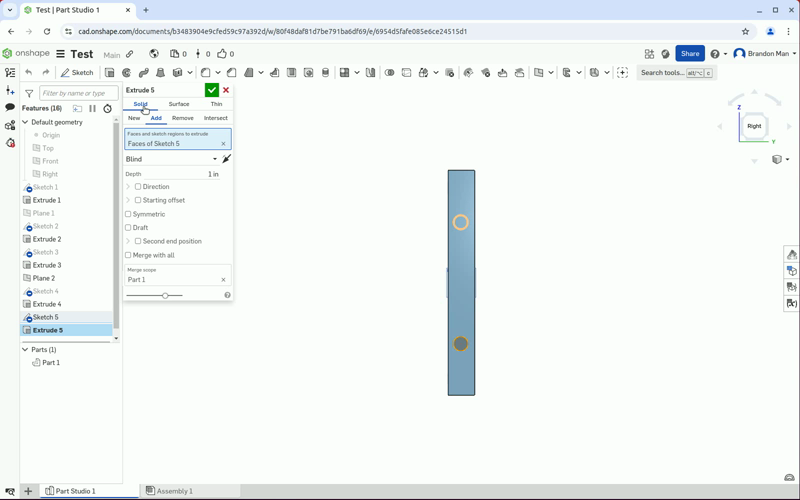
mouse_move(186, 120)
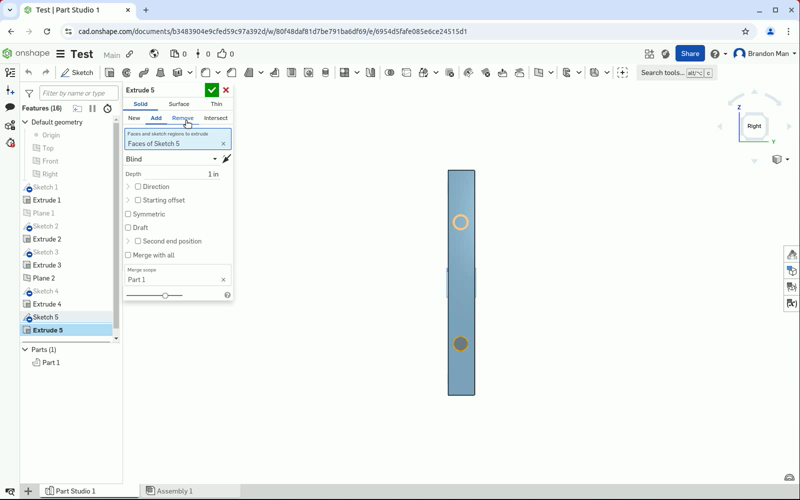
click(186, 120)
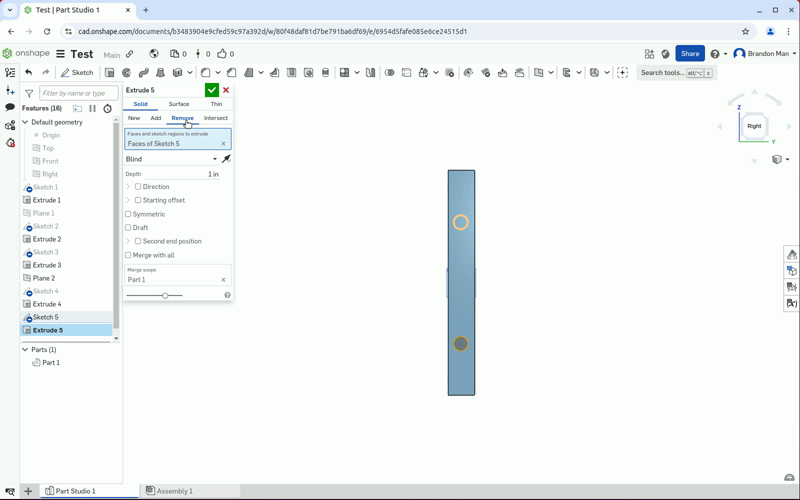
key(tab, 4)
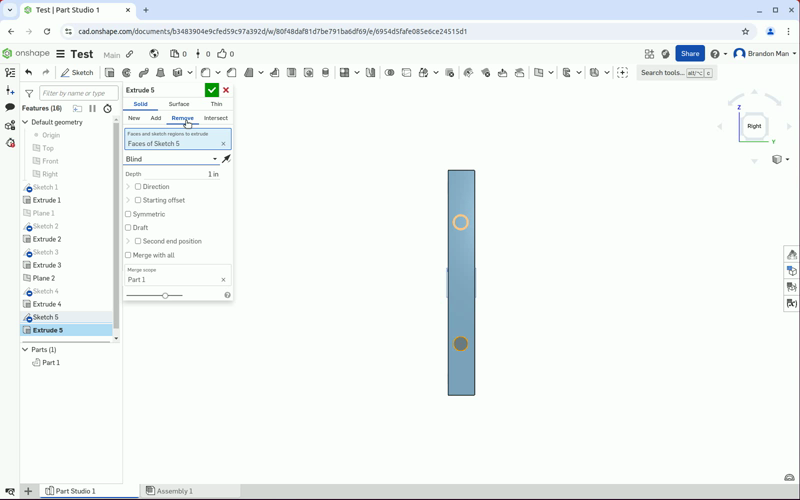
text(5.296)
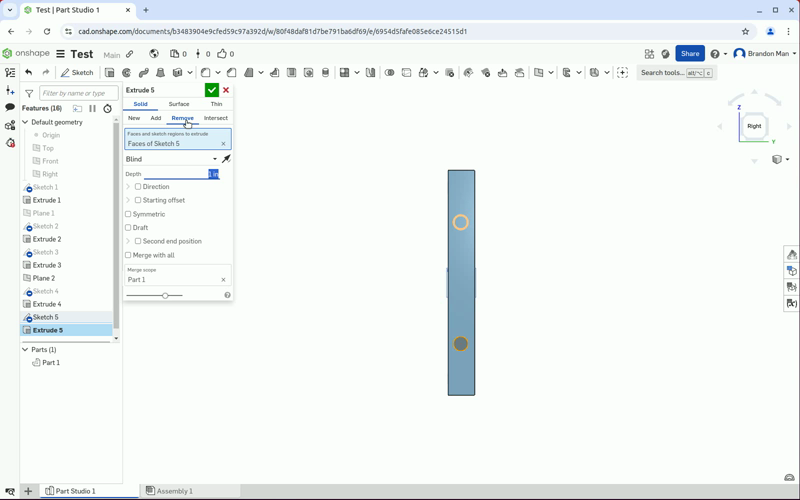
key(tab, 6)
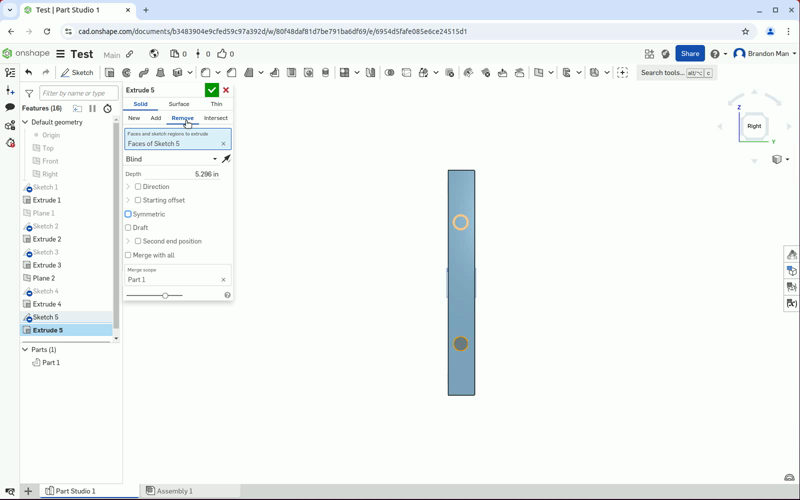
key(space)
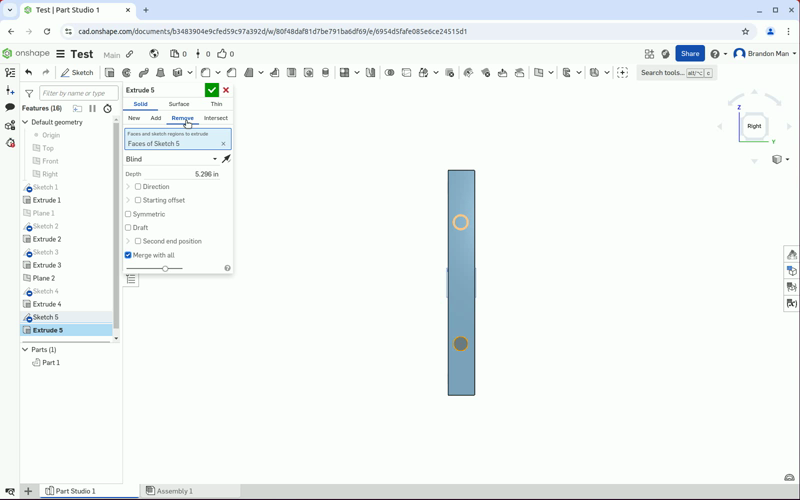
key(enter)
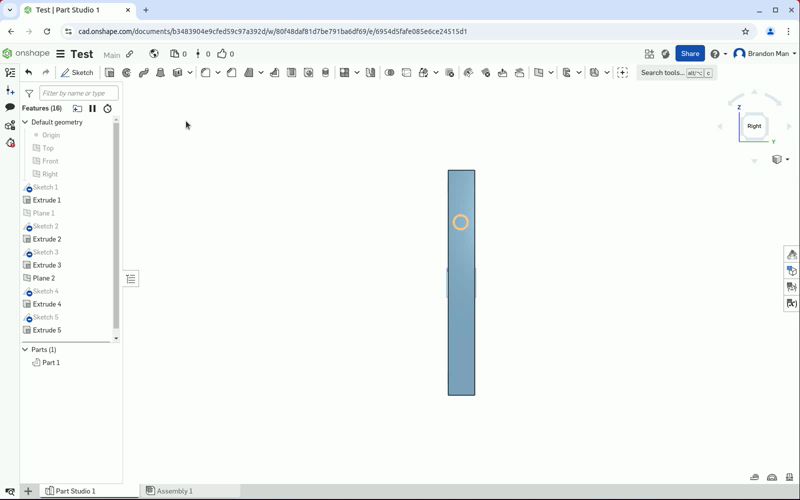
key(shift+h)
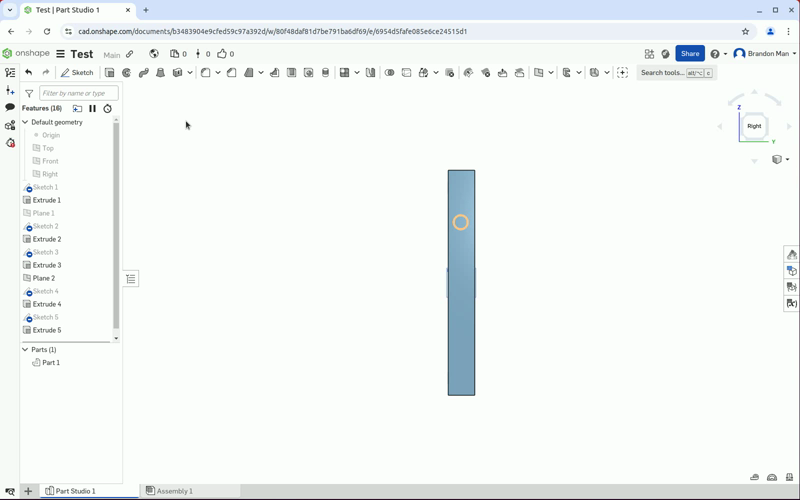
key(shift+h)
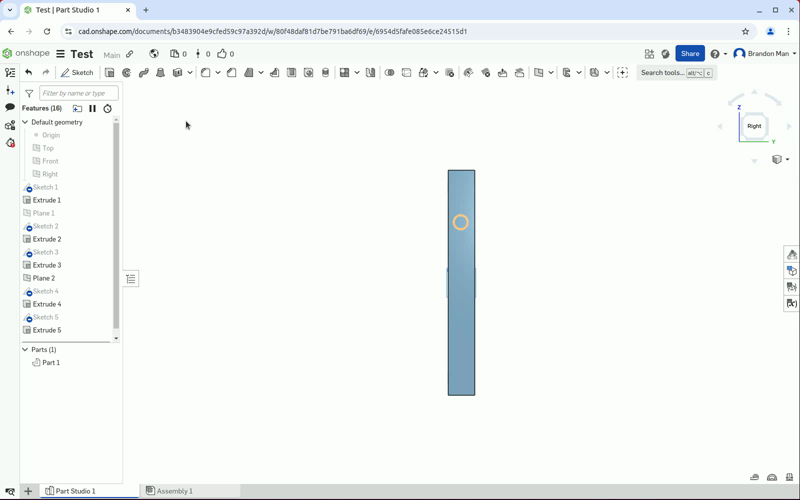
key(shift+7)
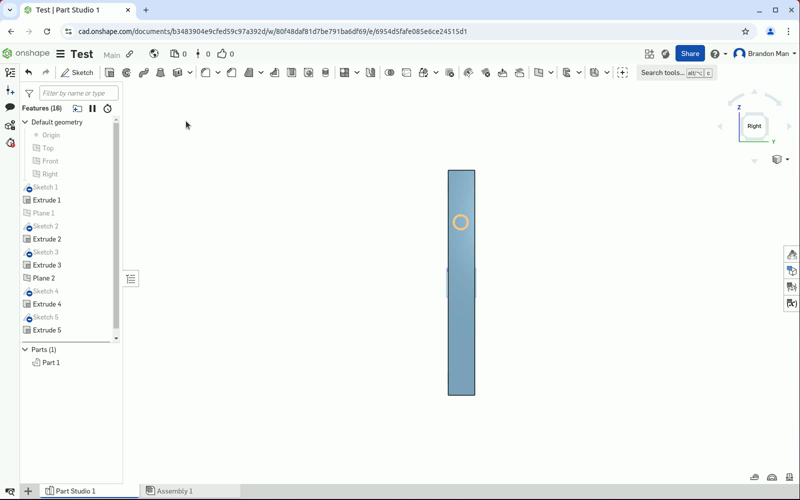
key(right, 2)
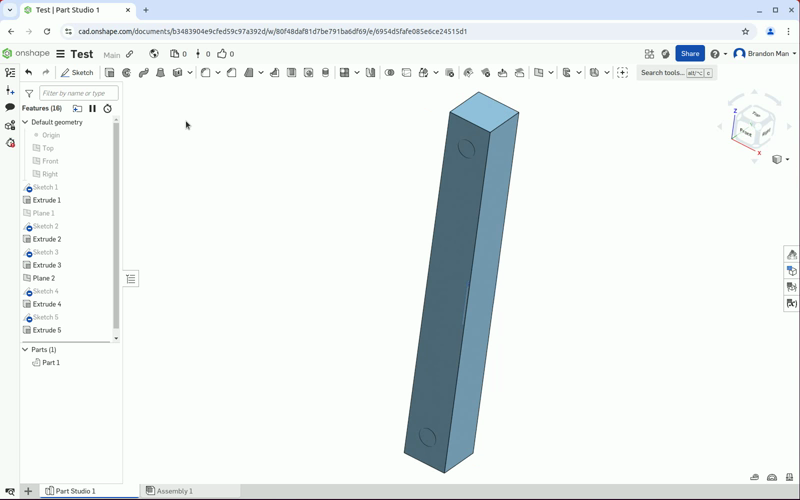
key(down, 2)
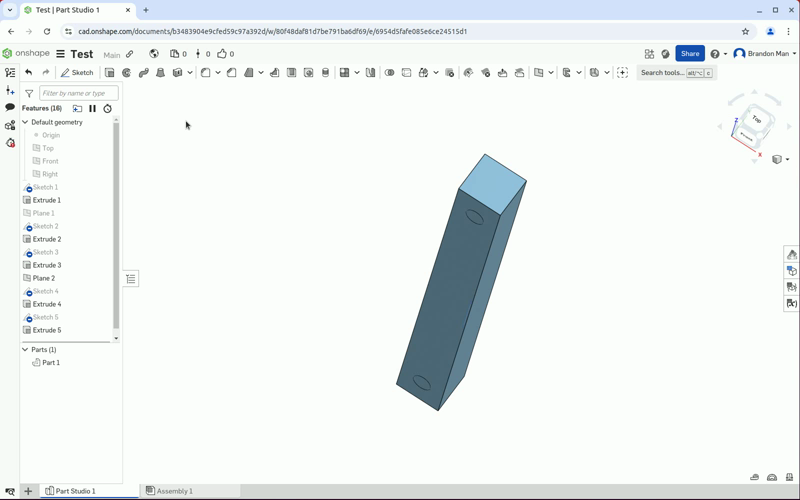
key(up, 2)
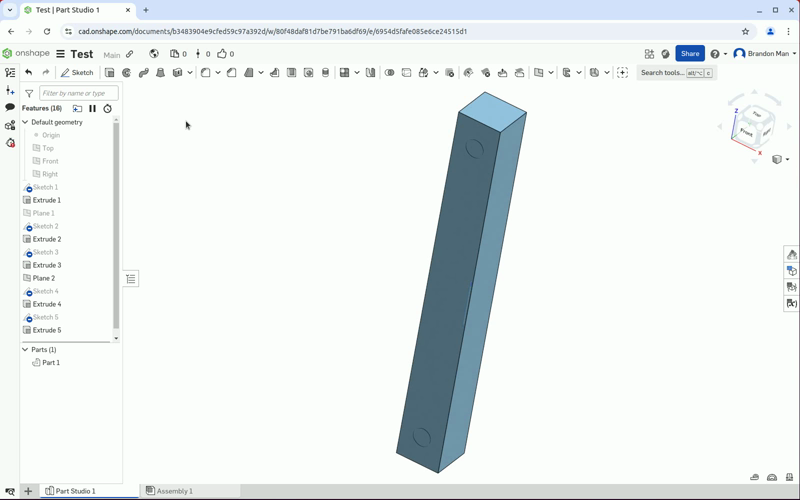
key(left, 2)
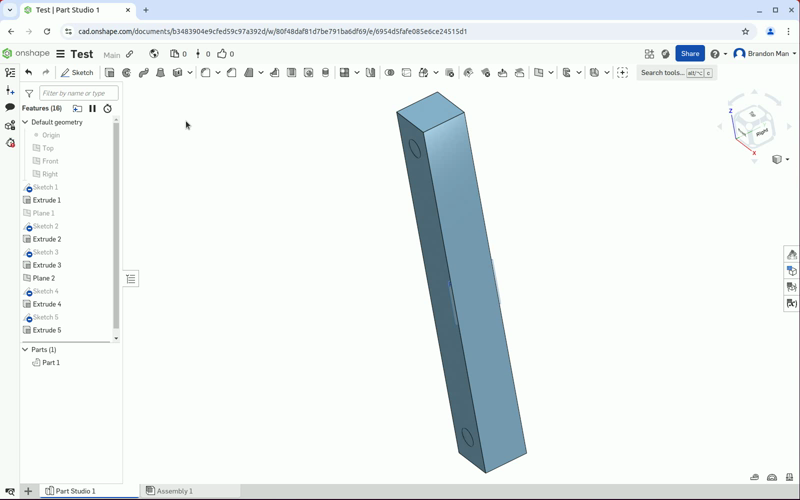
mouse_move(69, 189)
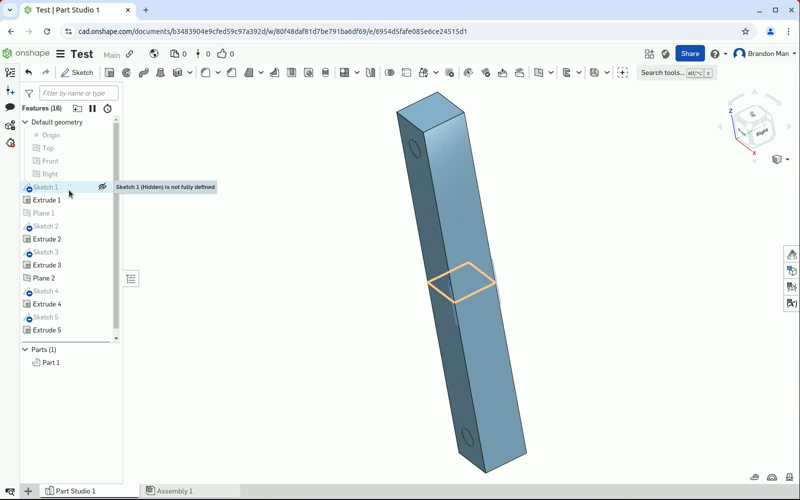
click(69, 189)